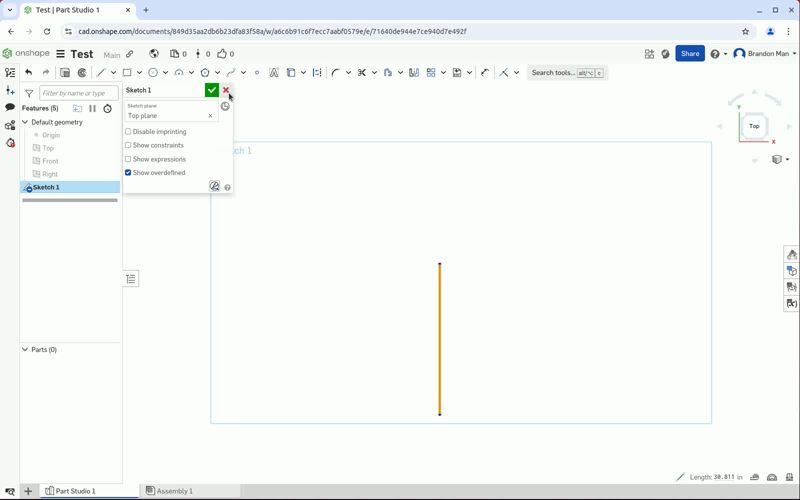
key(shift+h)
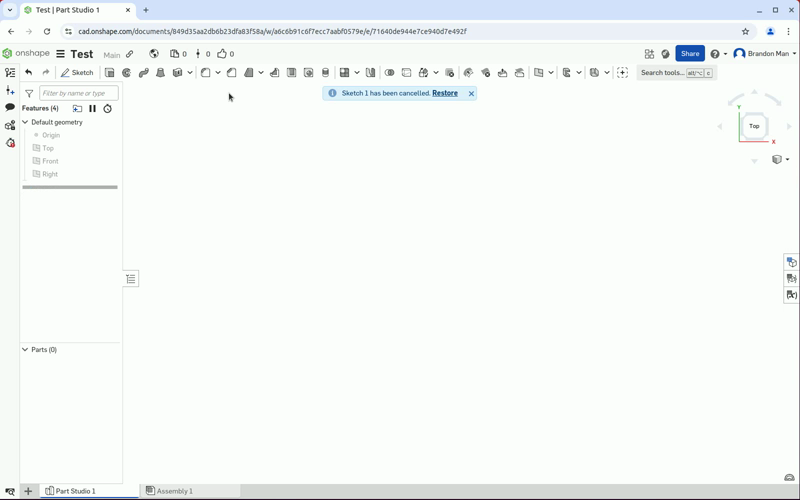
mouse_move(73, 352)
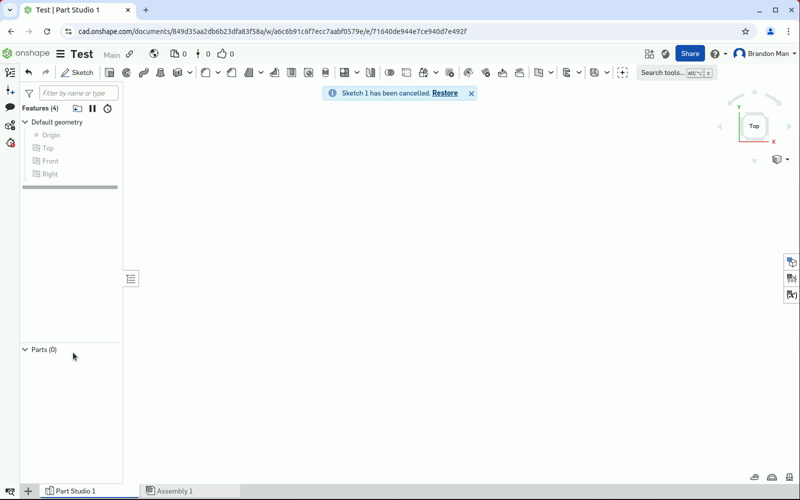
key(y)
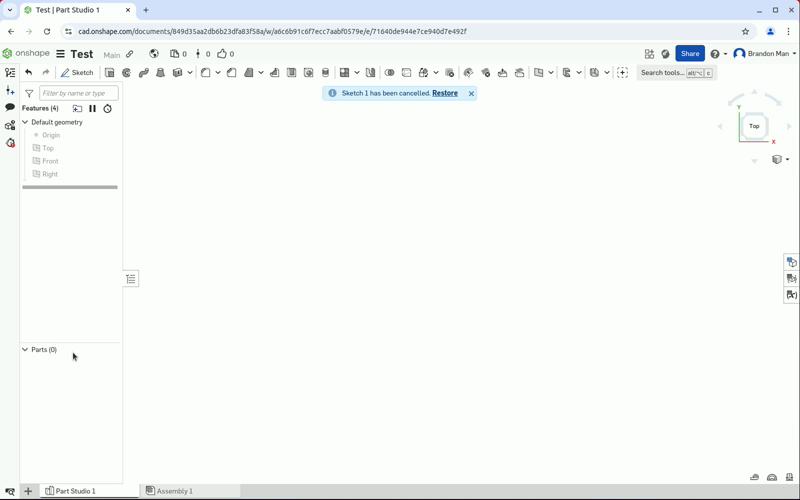
key(shift+p)
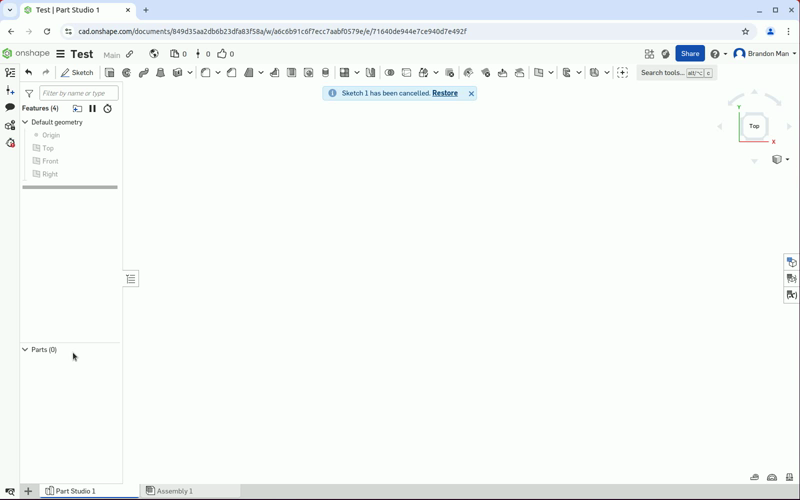
key(space)
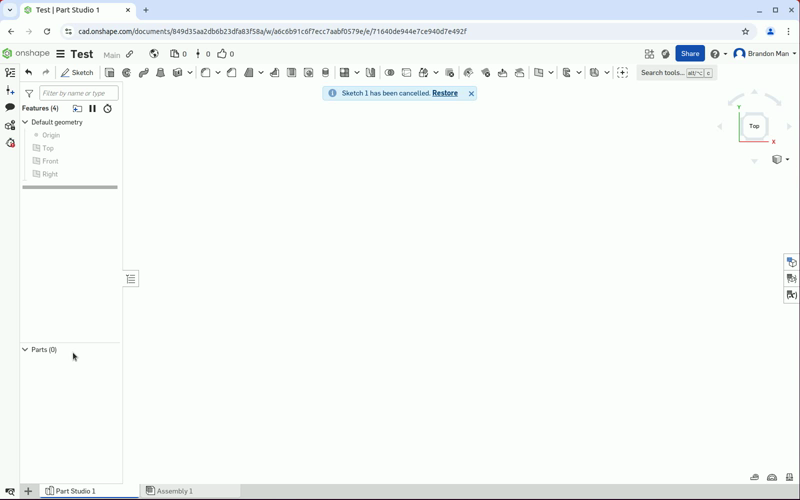
key_down(shift)
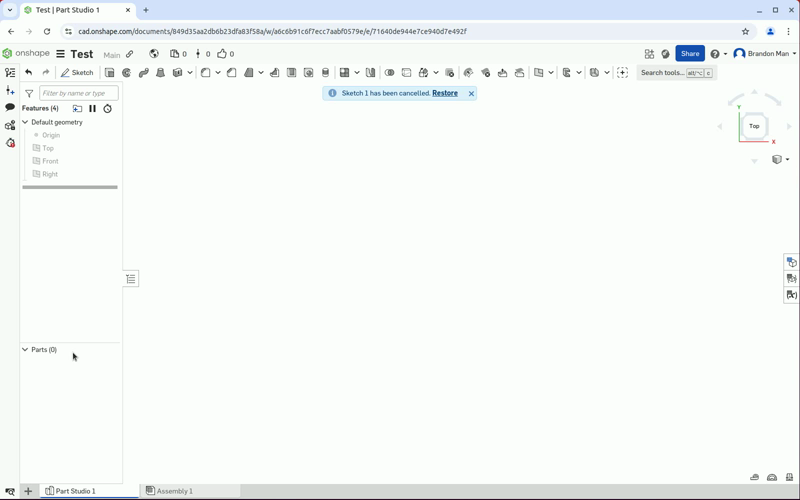
key(up)
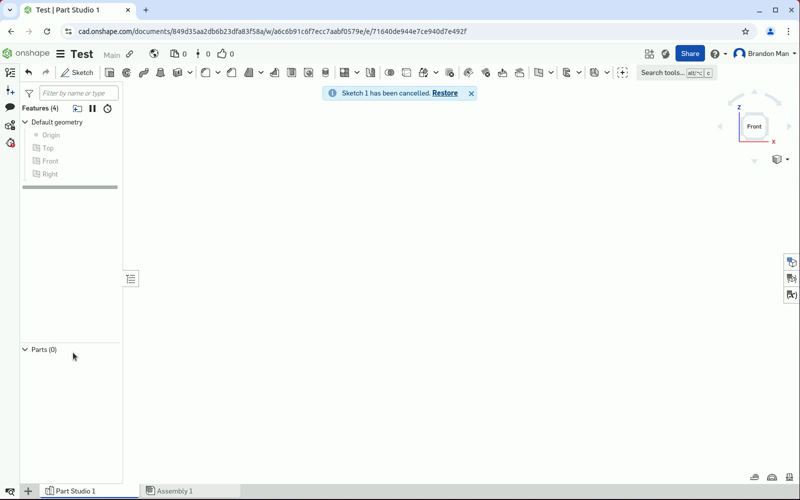
key_up(shift)
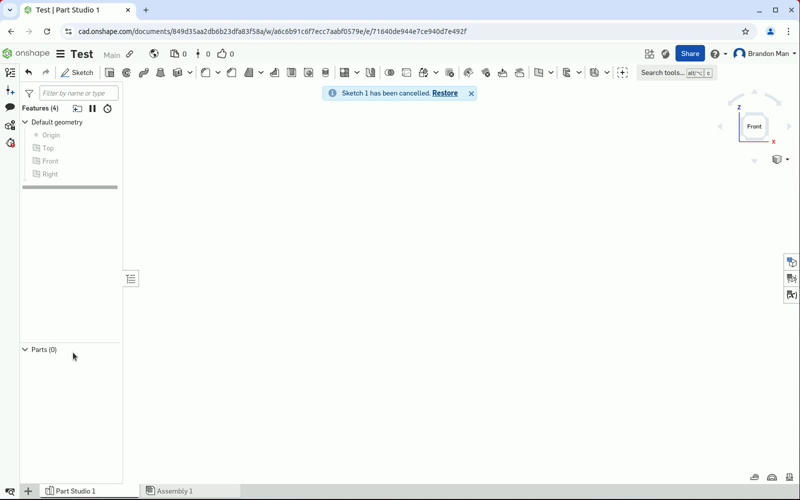
mouse_move(73, 352)
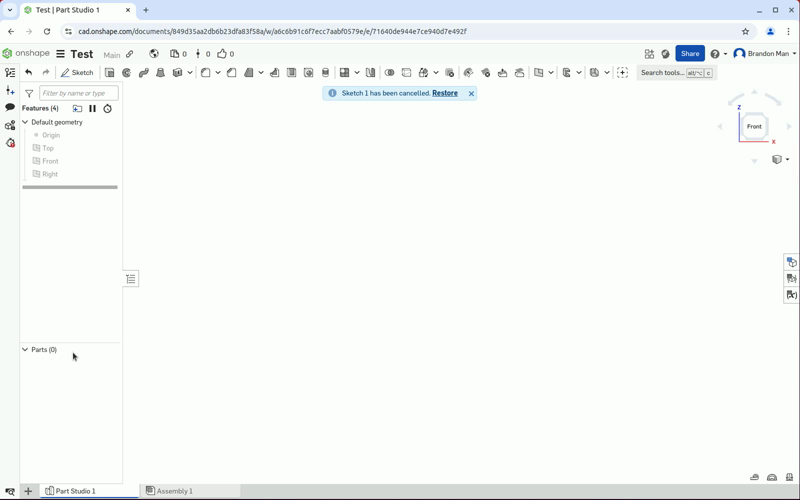
key(shift+y)
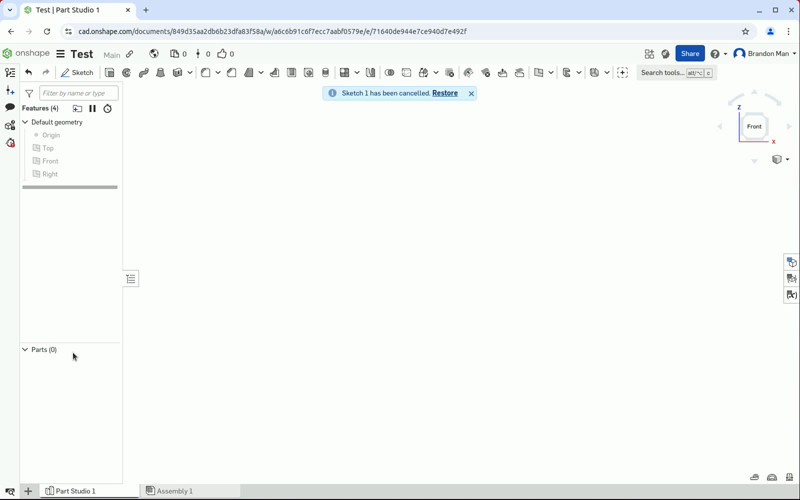
key(shift+s)
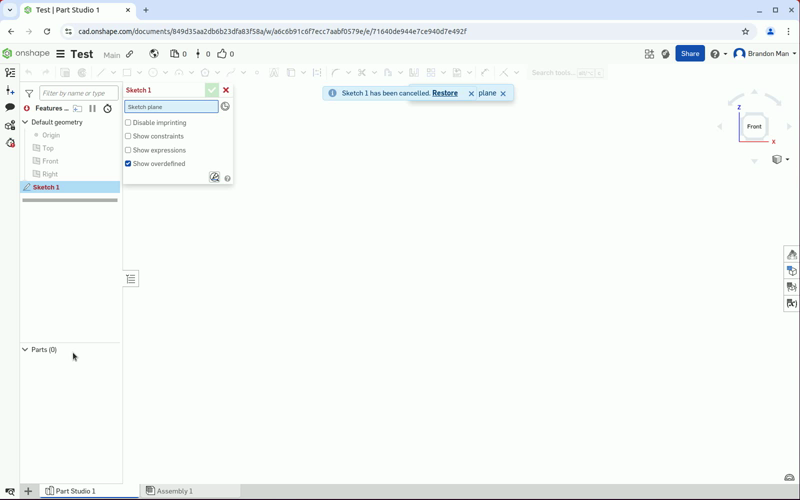
mouse_move(73, 163)
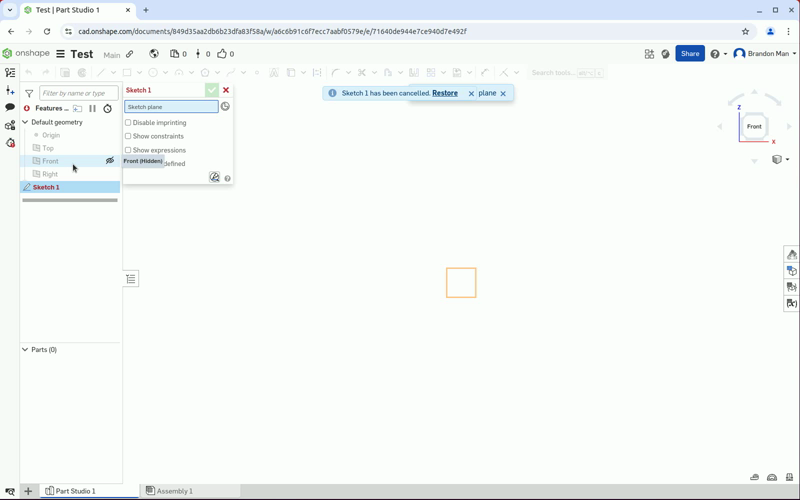
click(73, 163)
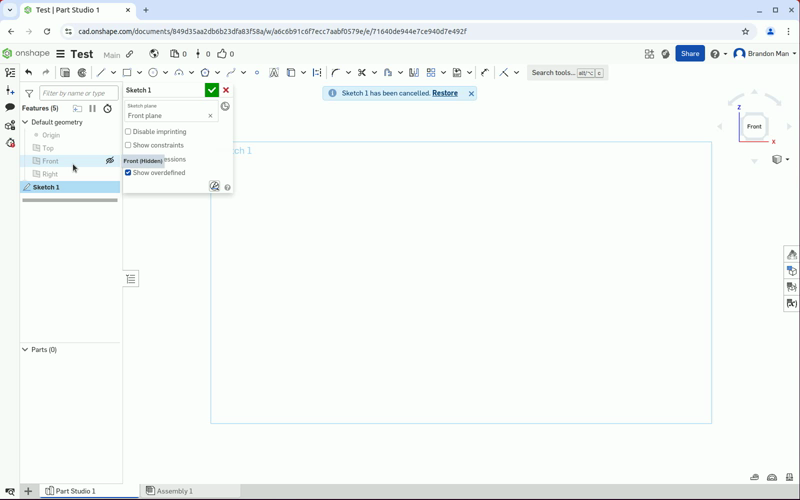
mouse_move(73, 352)
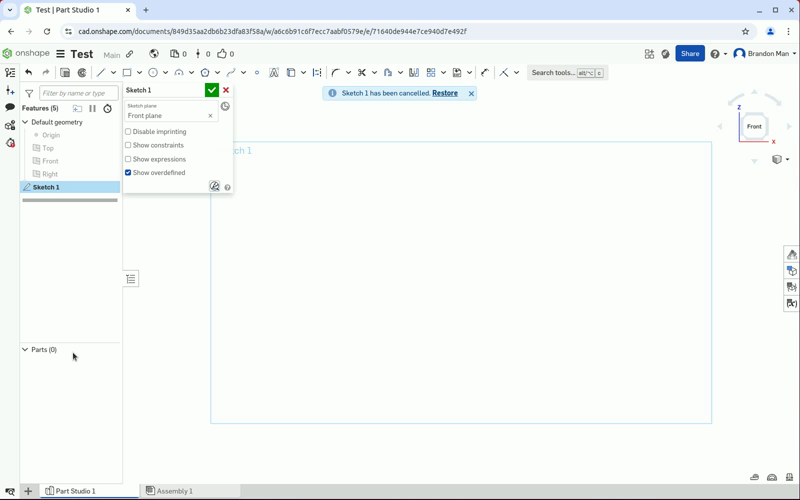
key(y)
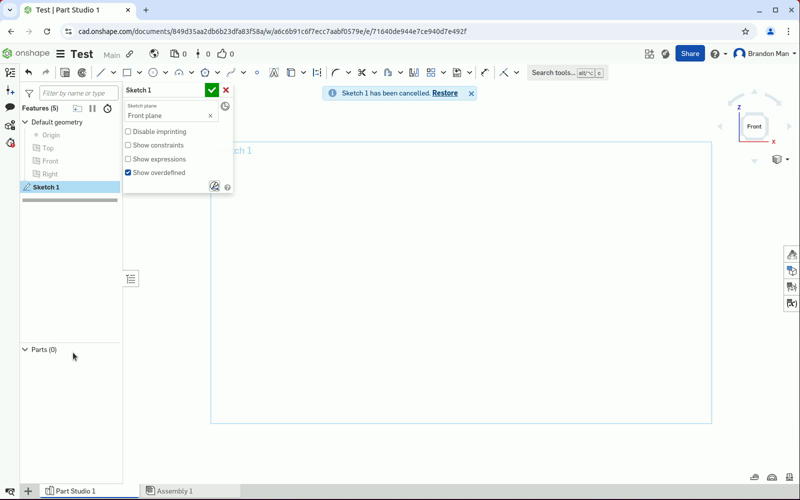
key(c)
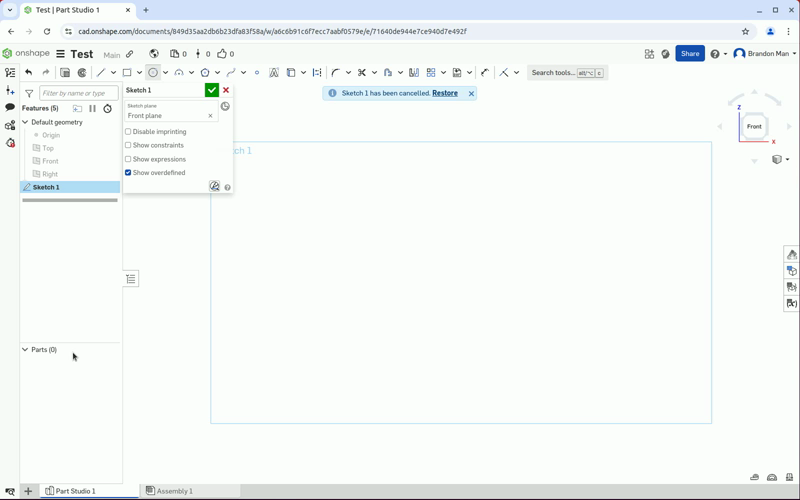
key_down(shift)
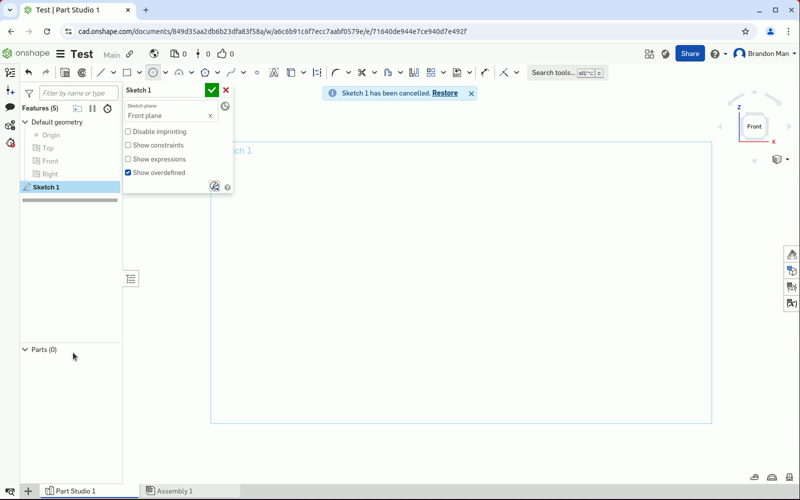
mouse_move(461, 282)
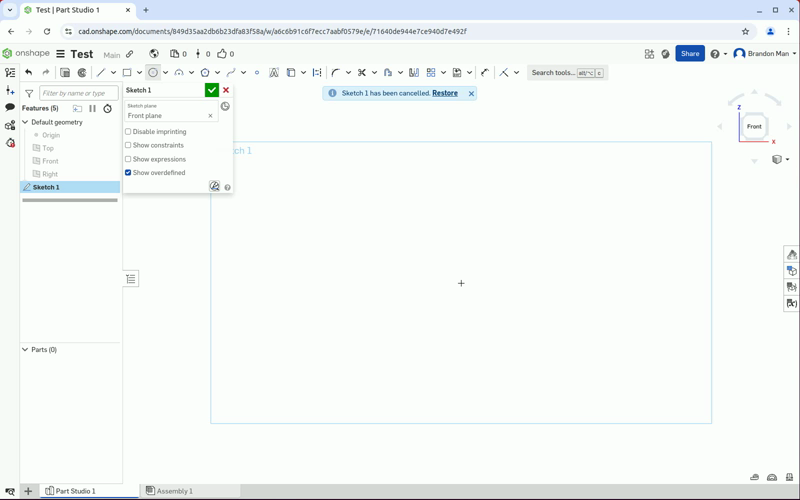
click(461, 282)
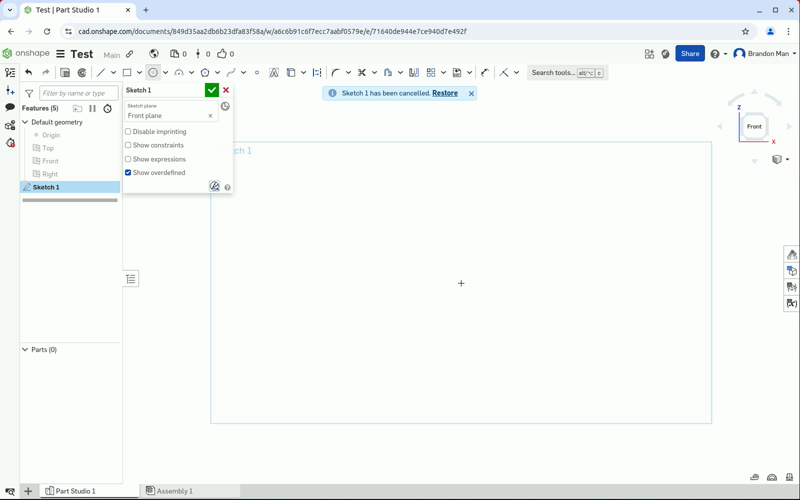
key_up(shift)
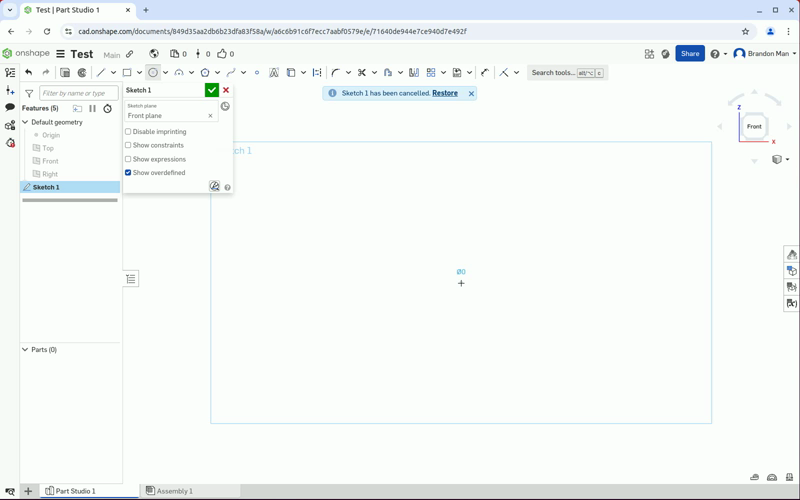
mouse_move(574, 282)
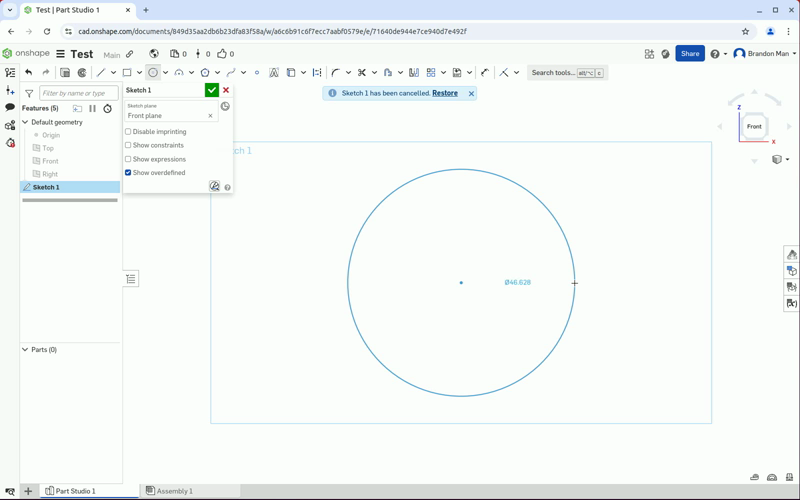
click(574, 282)
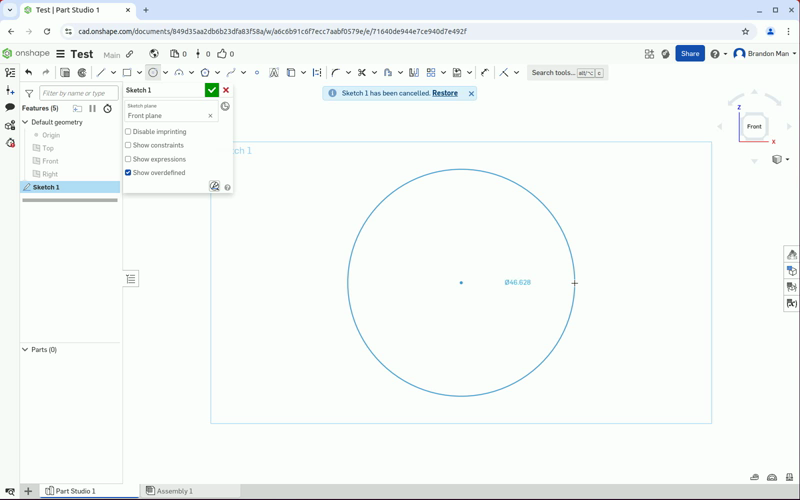
key(esc)
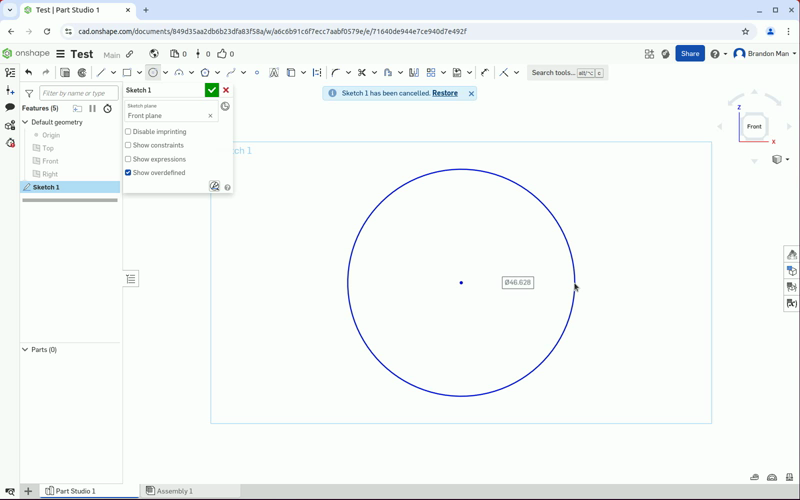
key(c)
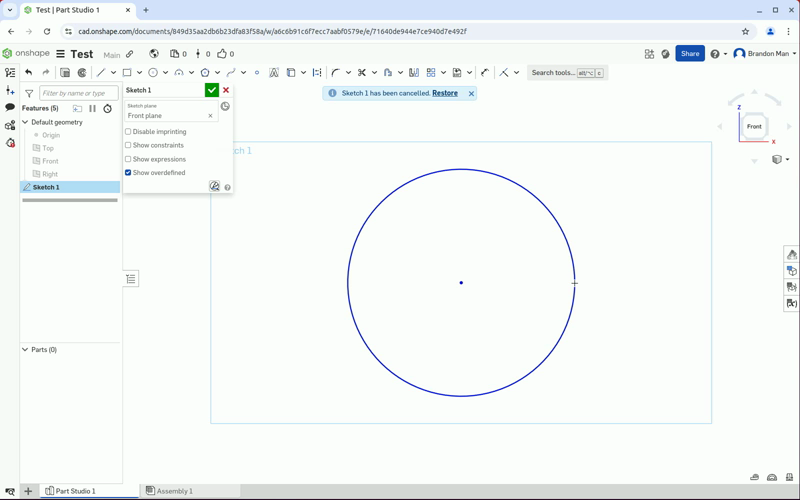
key_down(shift)
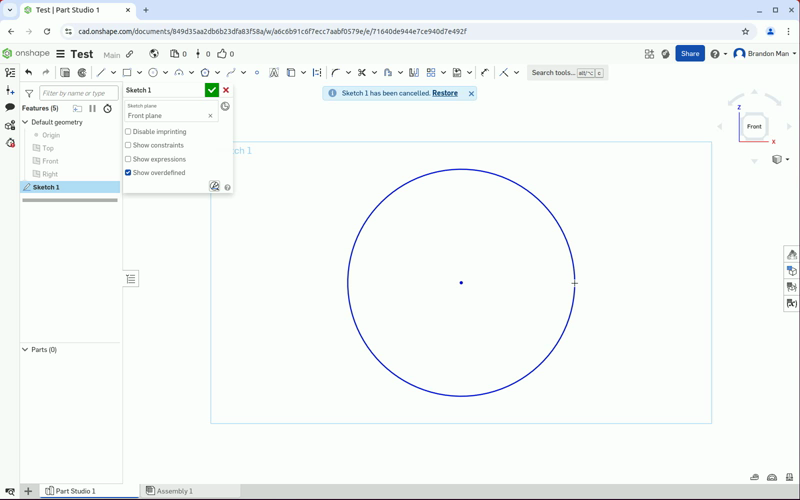
mouse_move(461, 282)
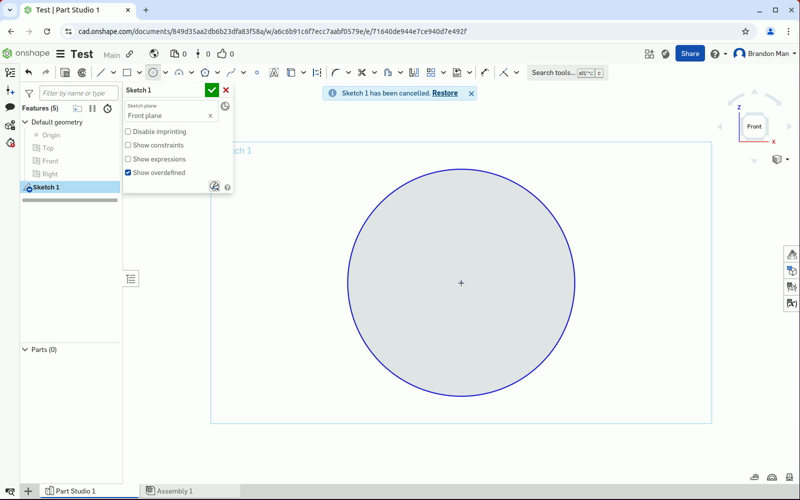
click(461, 282)
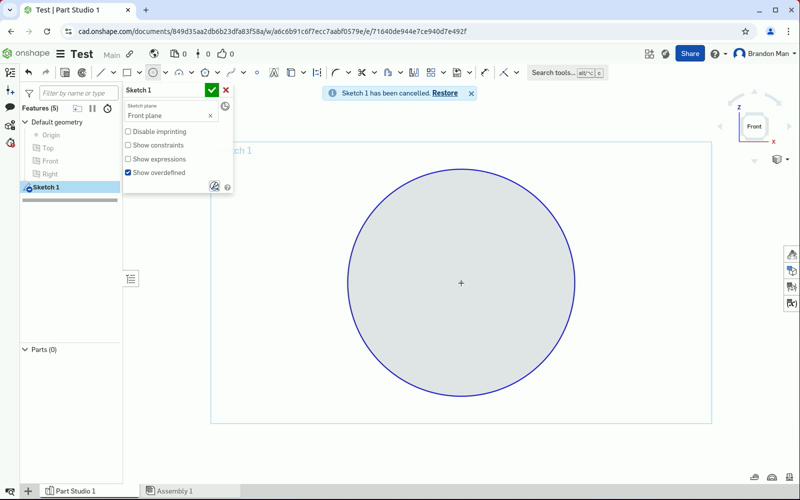
key_up(shift)
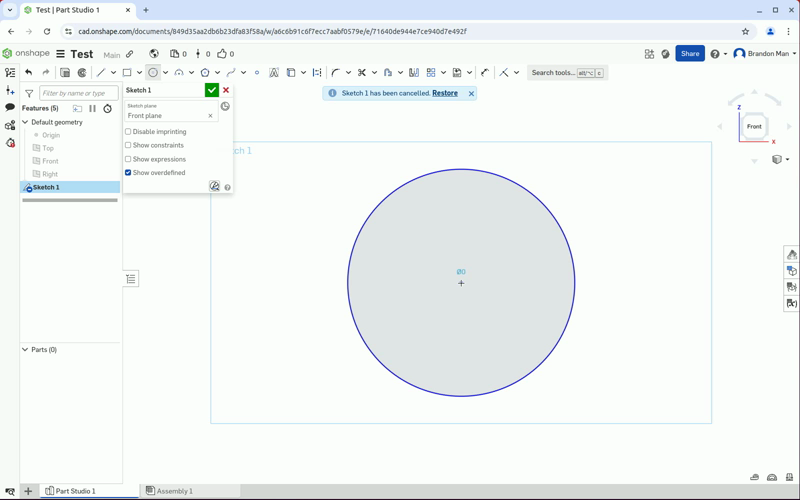
mouse_move(543, 282)
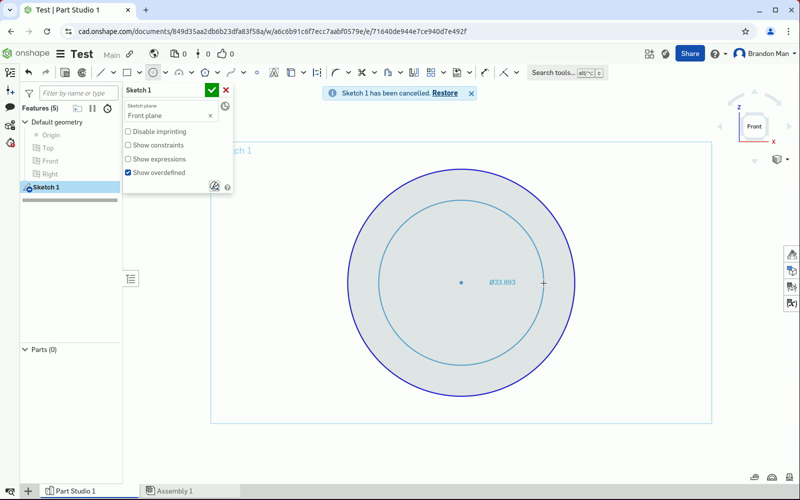
click(543, 282)
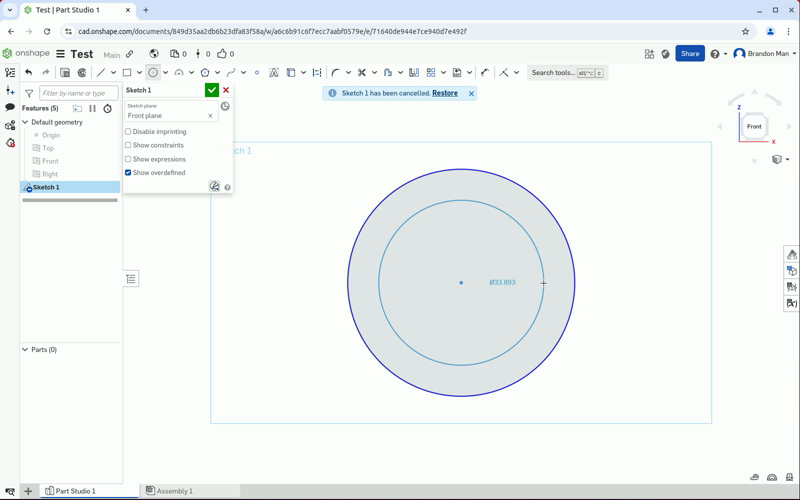
key(esc)
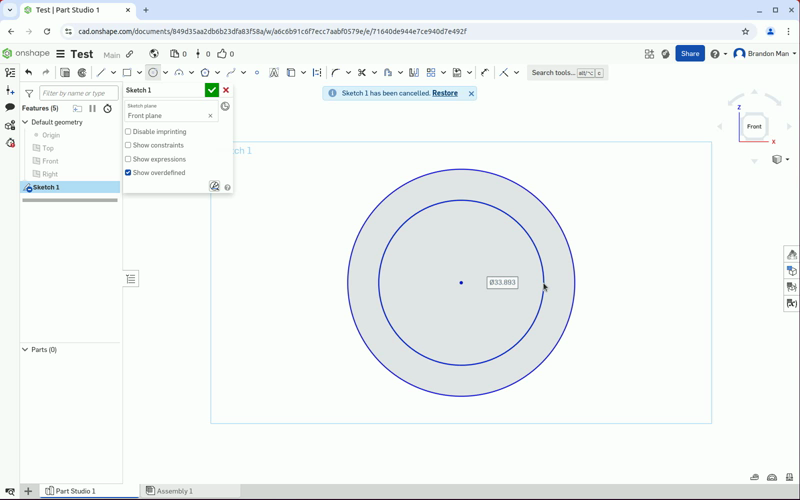
mouse_move(433, 191)
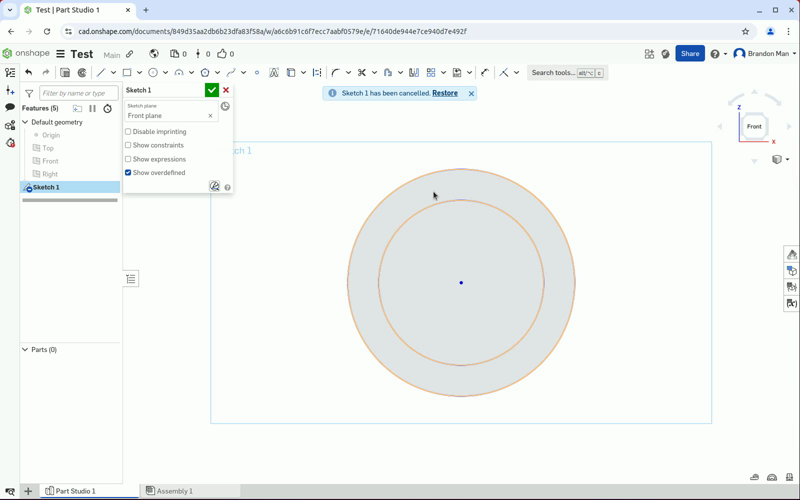
click(433, 191)
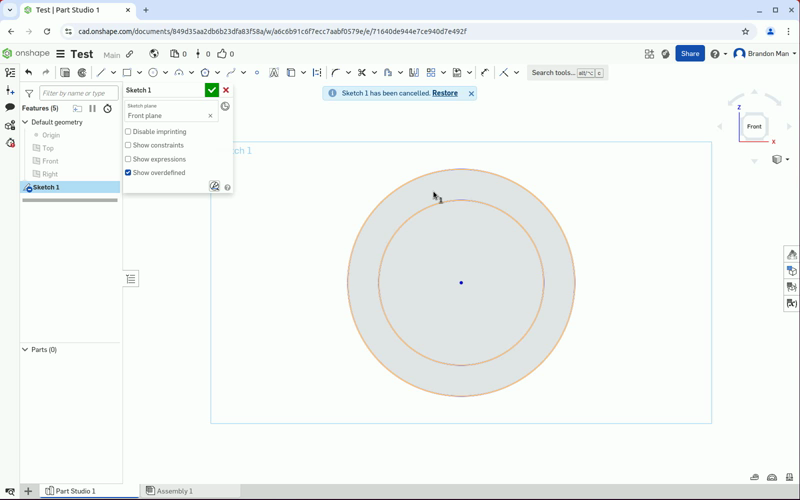
mouse_move(73, 352)
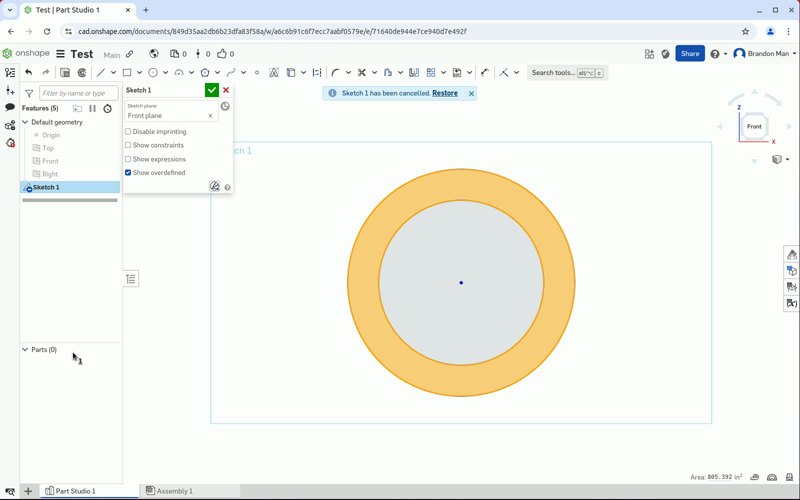
key(shift+y)
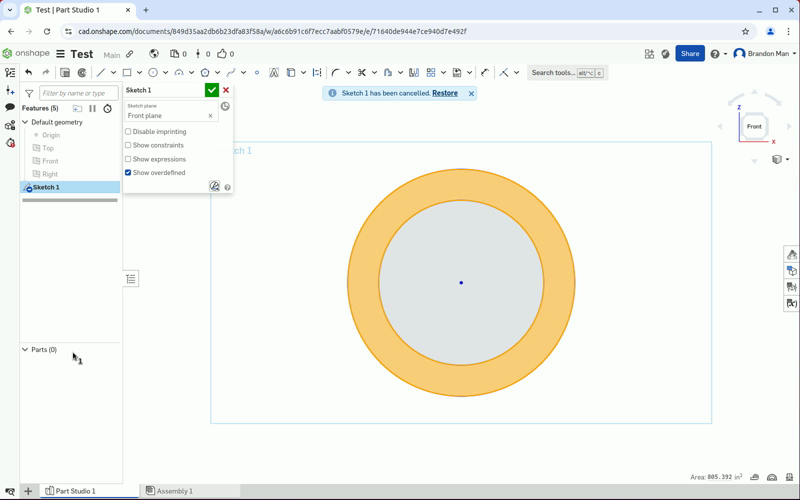
key(shift+e)
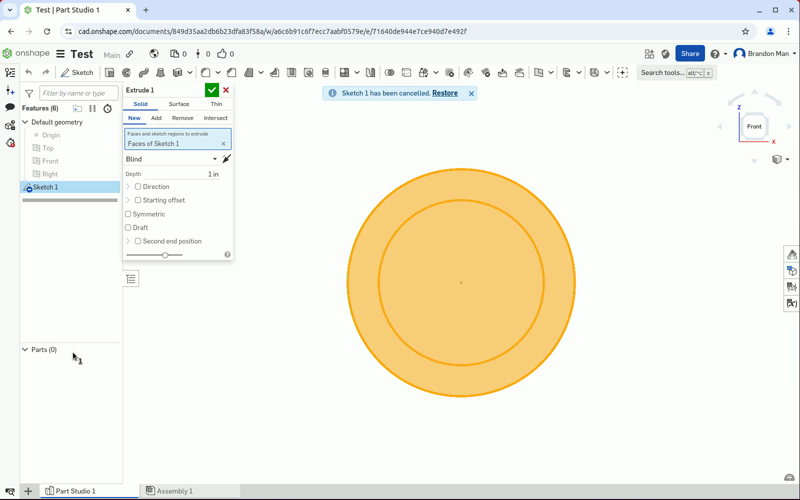
mouse_move(143, 106)
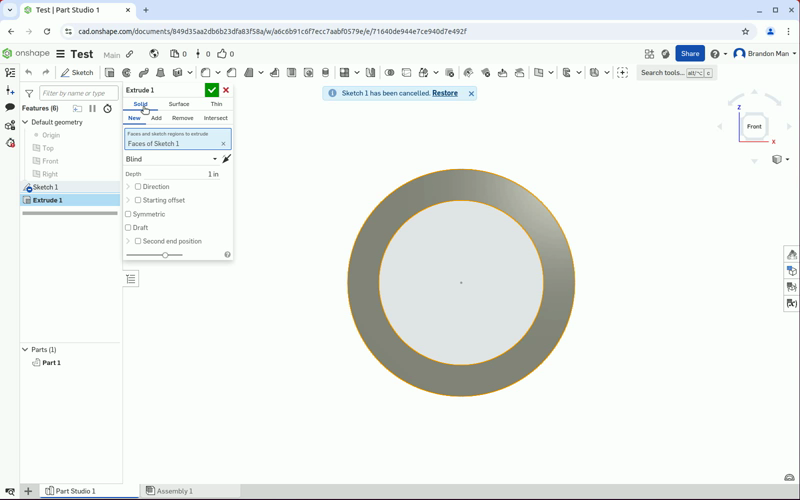
click(143, 106)
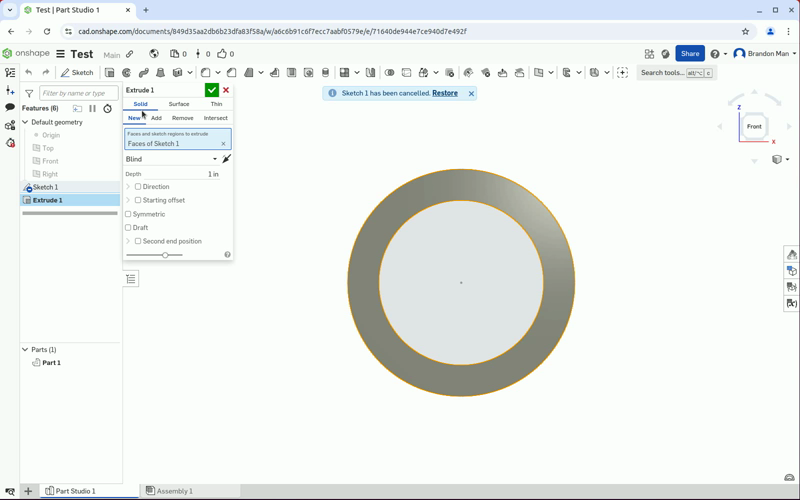
mouse_move(137, 120)
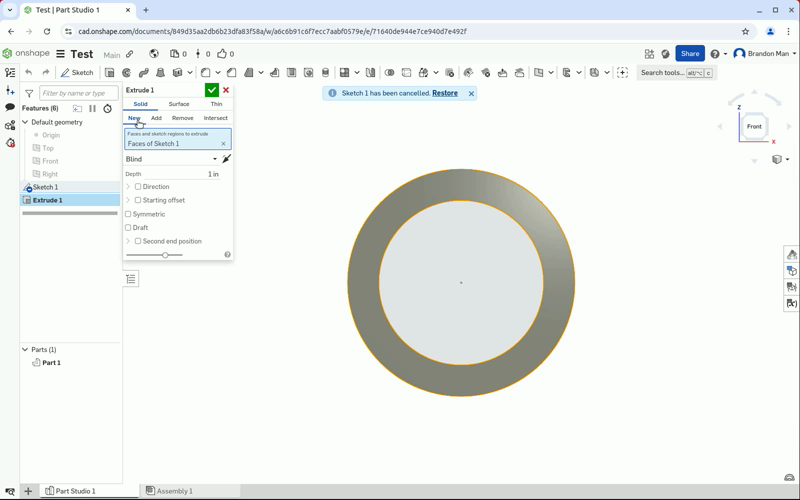
click(137, 120)
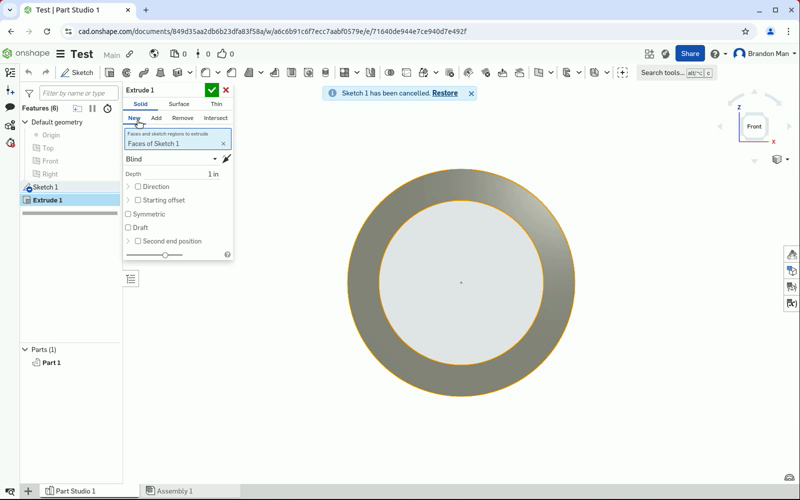
key(tab, 4)
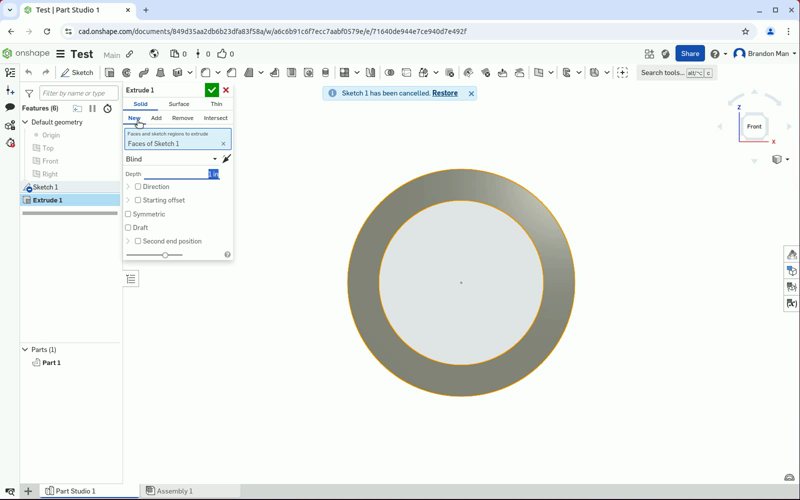
text(8.425)
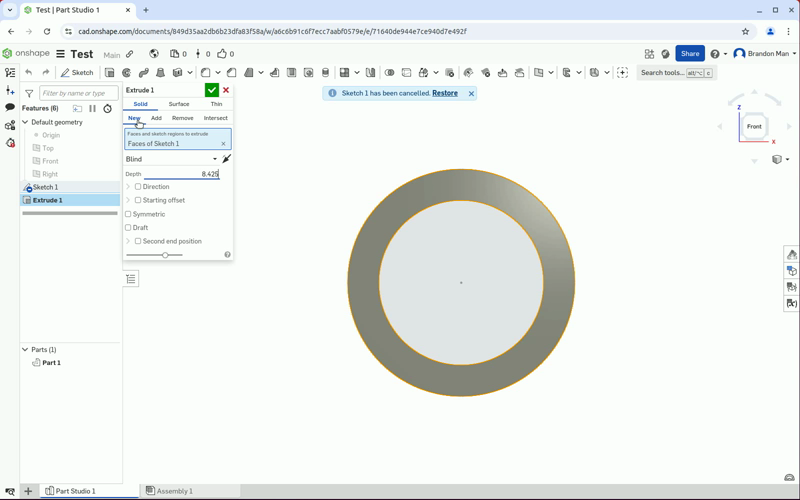
key(enter)
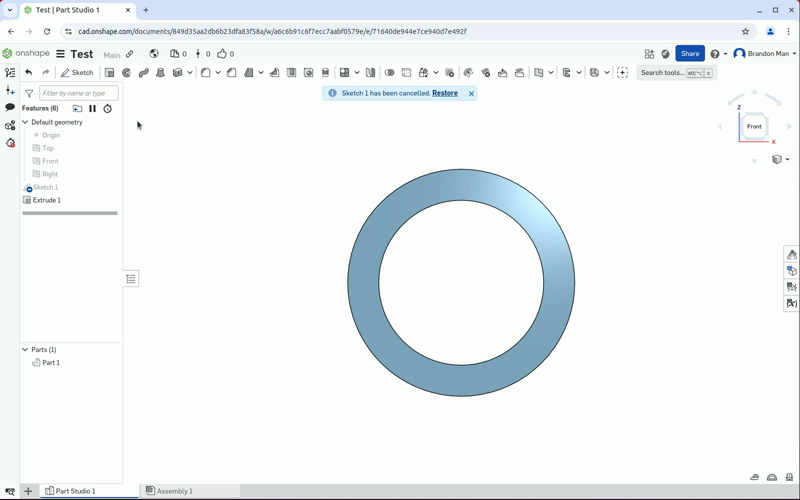
key(shift+h)
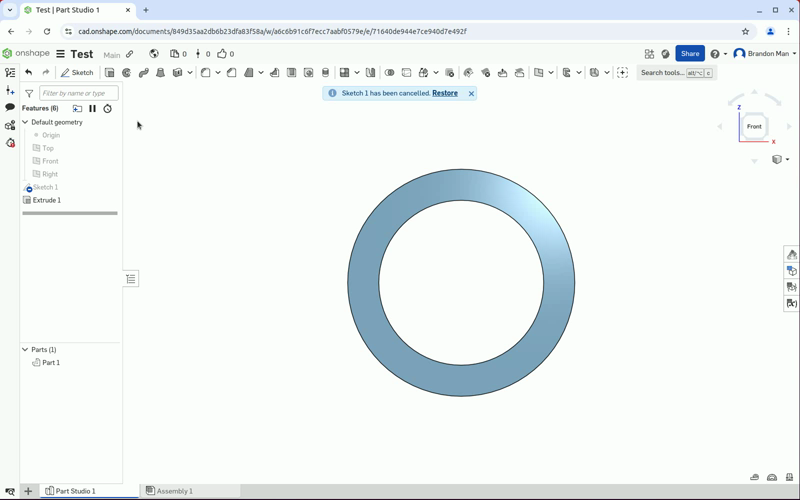
key(shift+h)
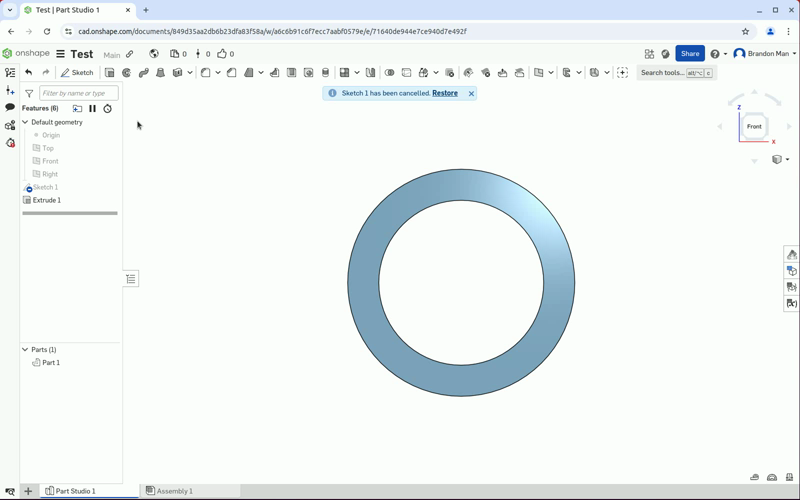
mouse_move(73, 189)
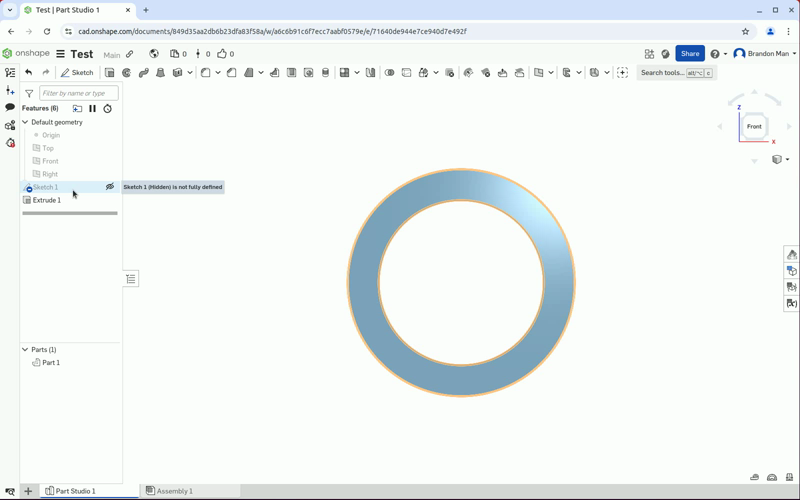
click(73, 189)
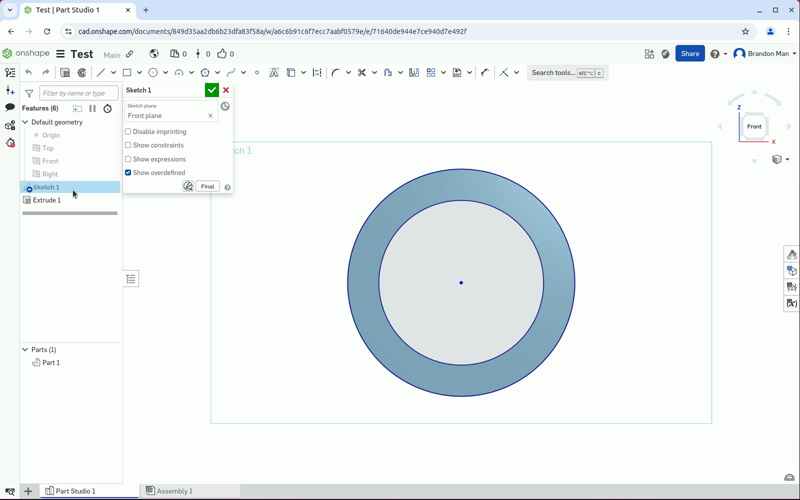
mouse_move(229, 92)
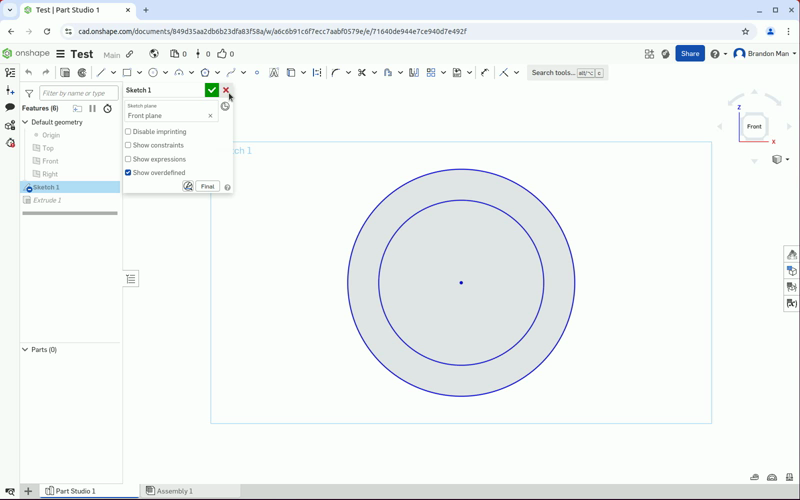
click(229, 92)
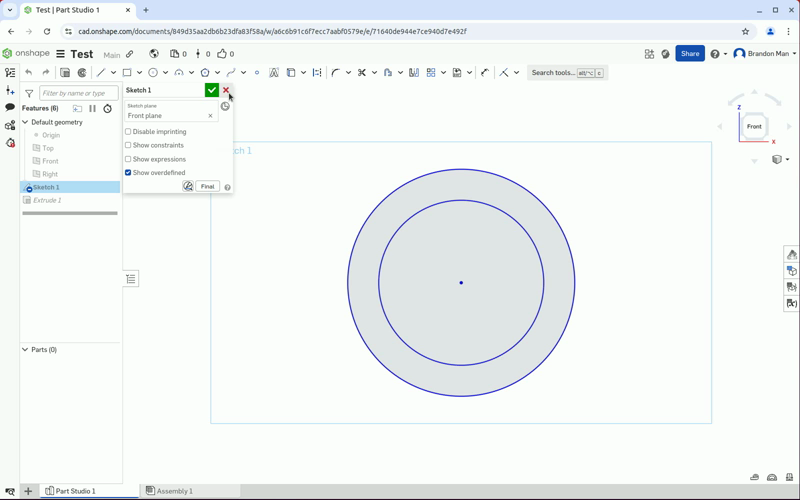
key(shift+s)
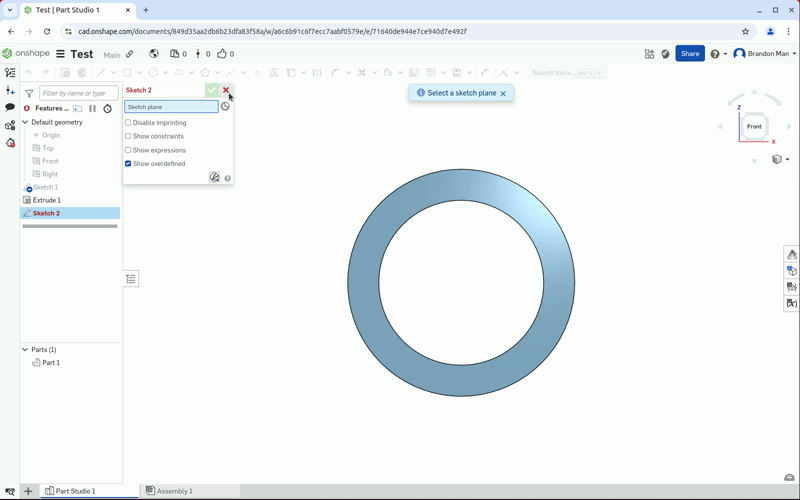
mouse_move(73, 163)
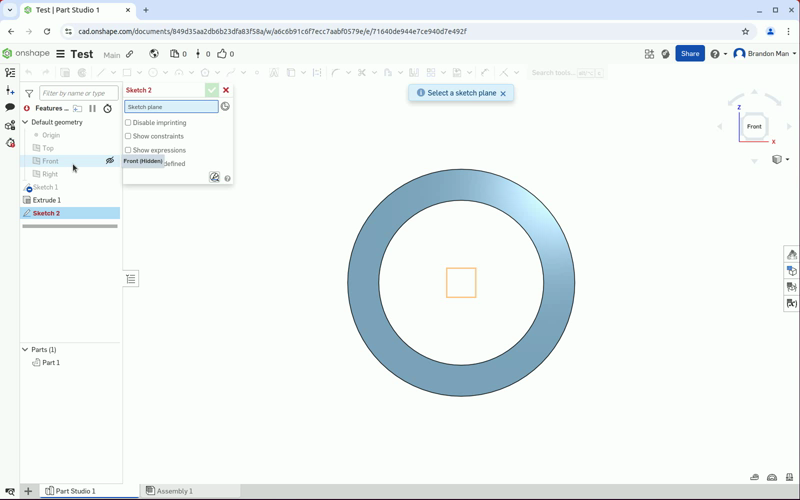
click(73, 163)
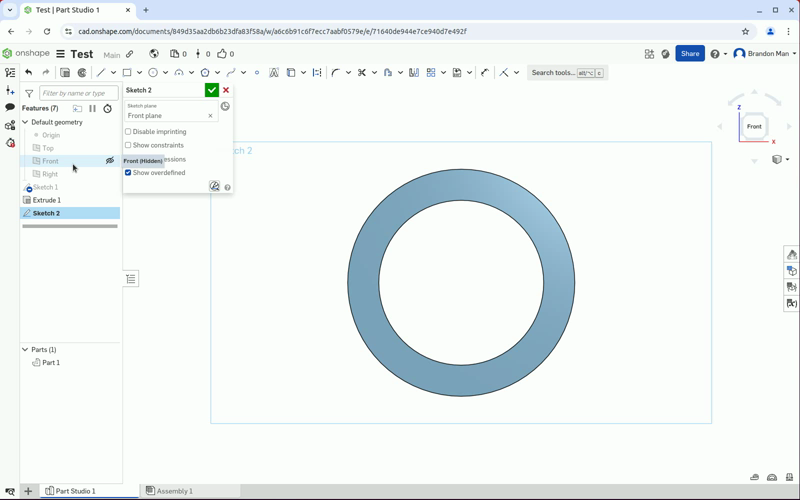
mouse_move(73, 352)
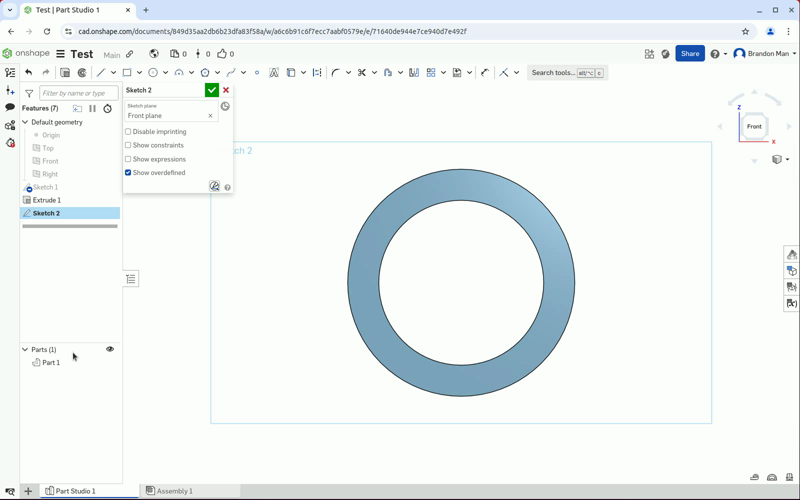
key(y)
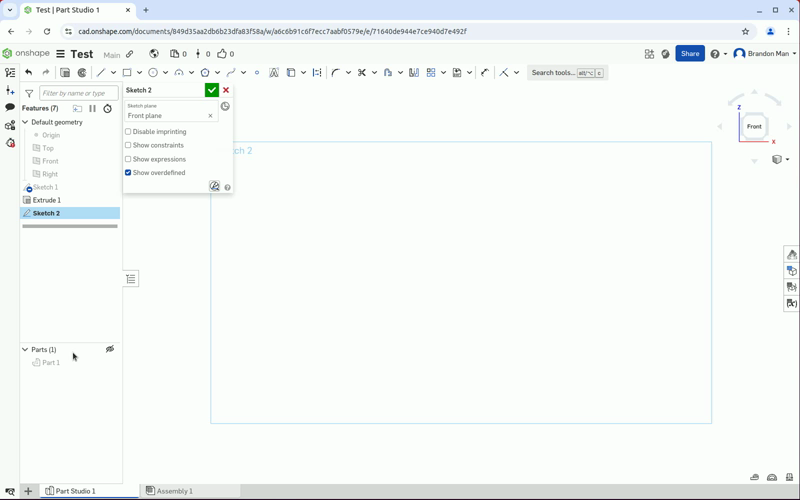
key(c)
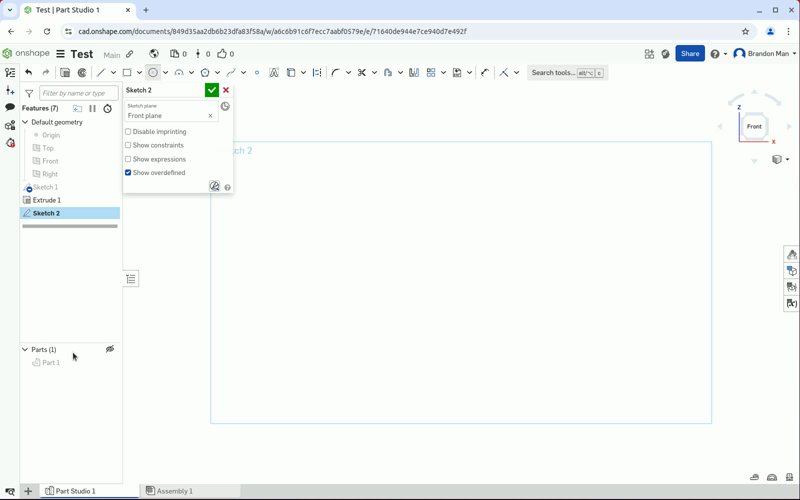
key_down(shift)
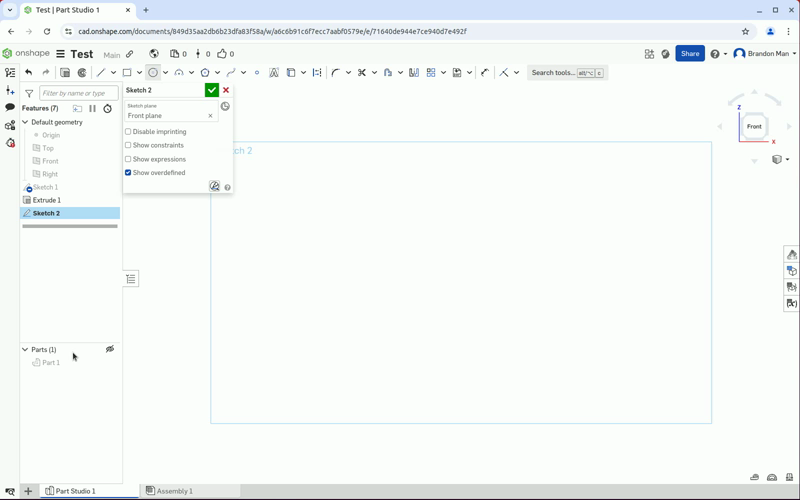
mouse_move(461, 282)
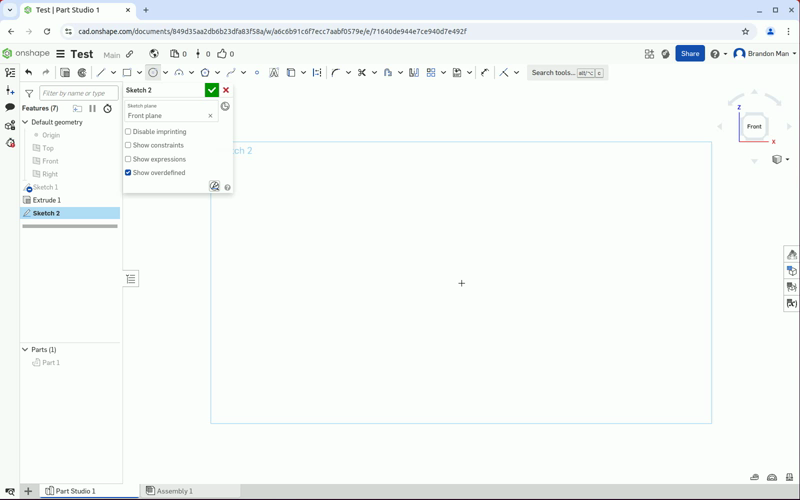
click(461, 282)
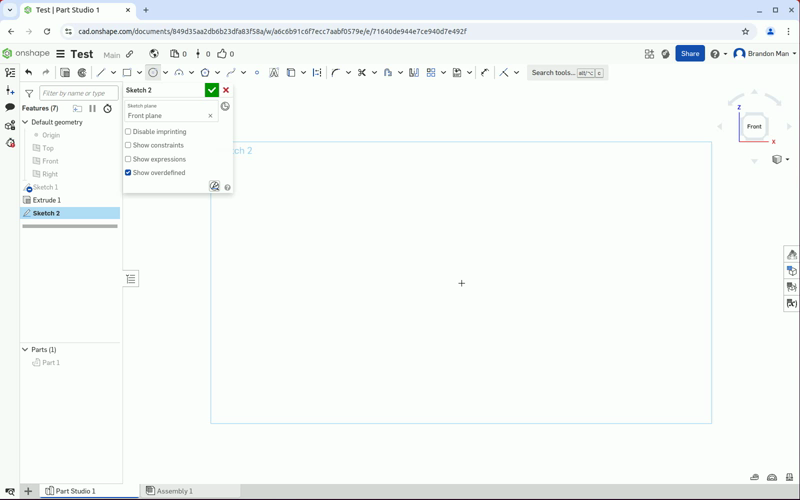
key_up(shift)
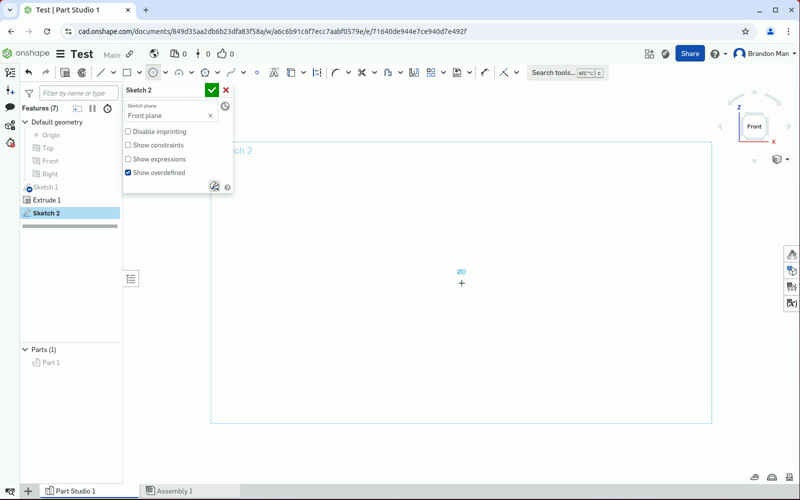
mouse_move(503, 282)
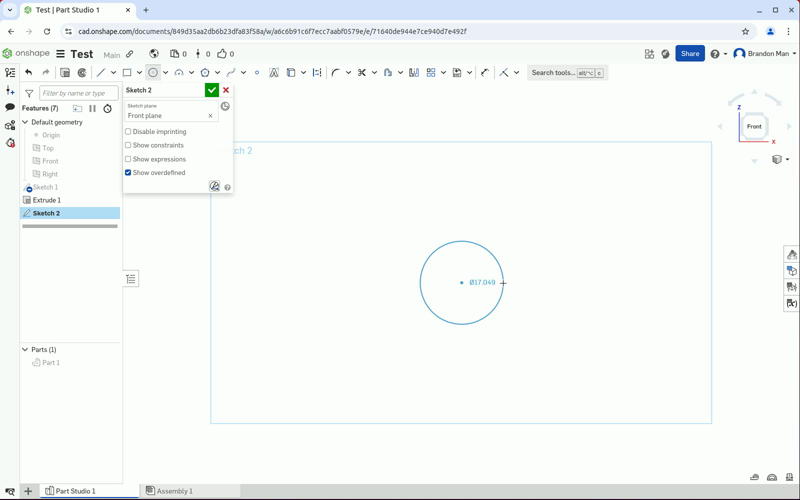
click(503, 282)
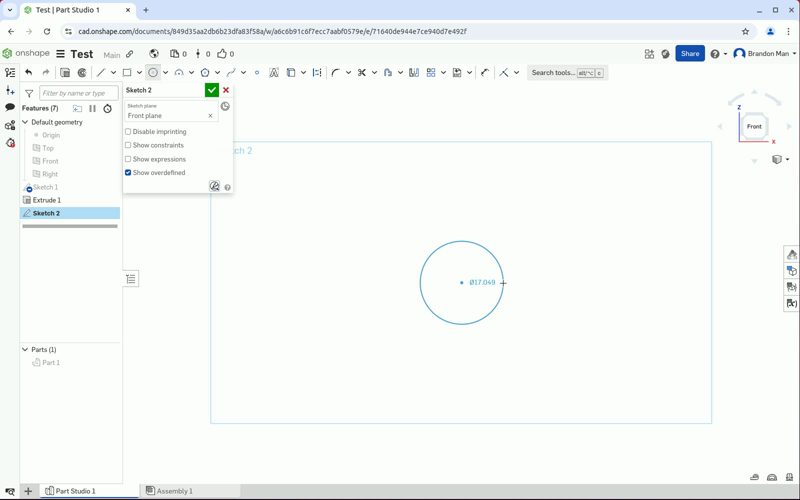
key(esc)
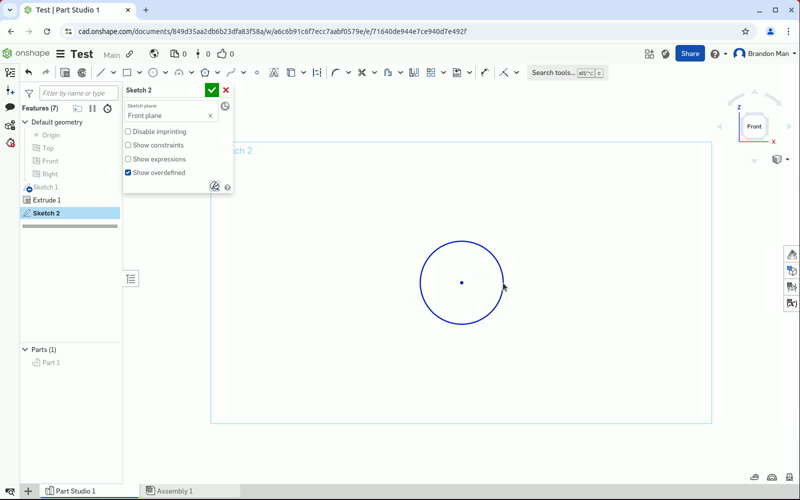
key(c)
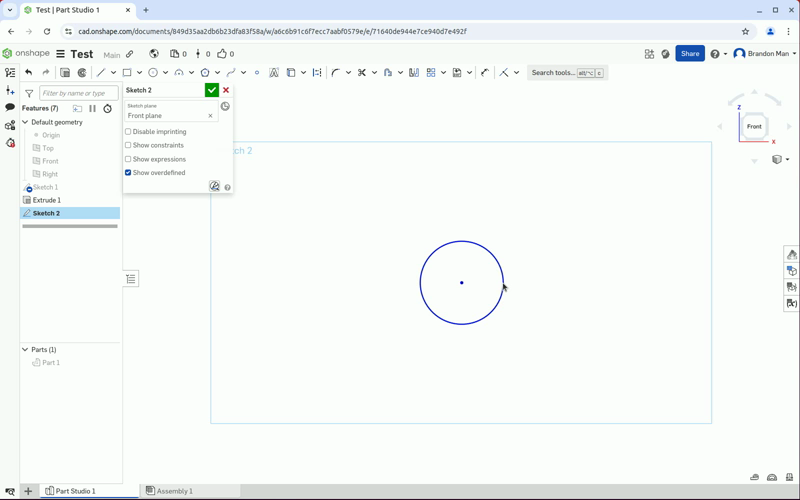
key_down(shift)
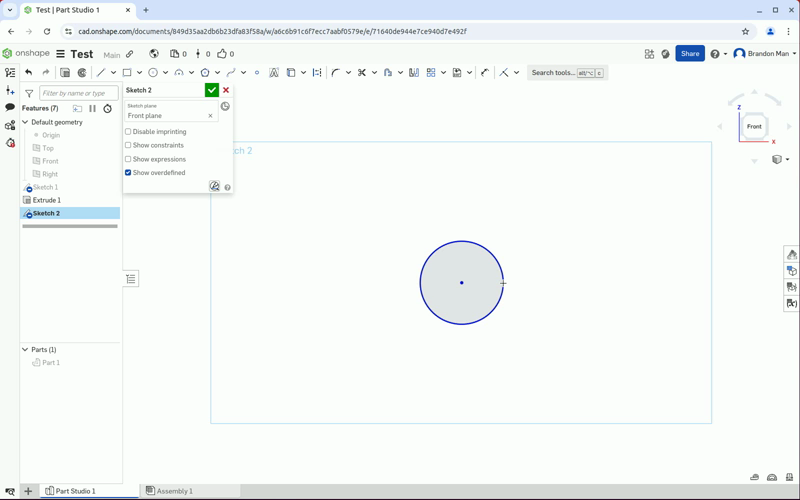
mouse_move(461, 282)
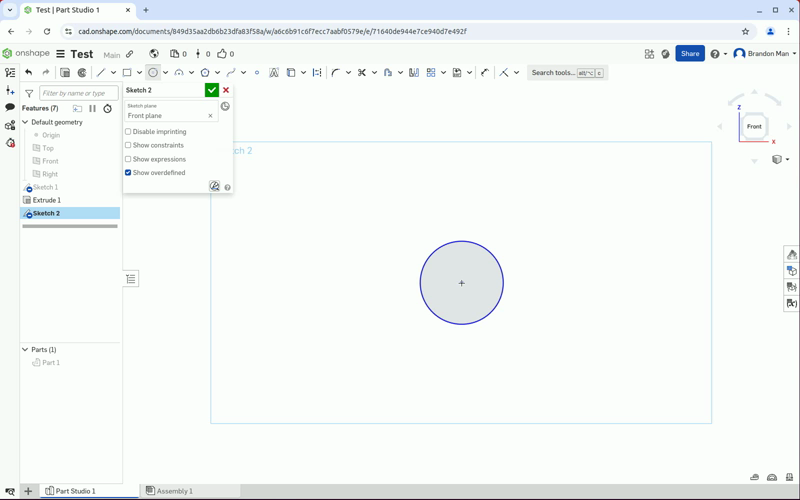
click(461, 282)
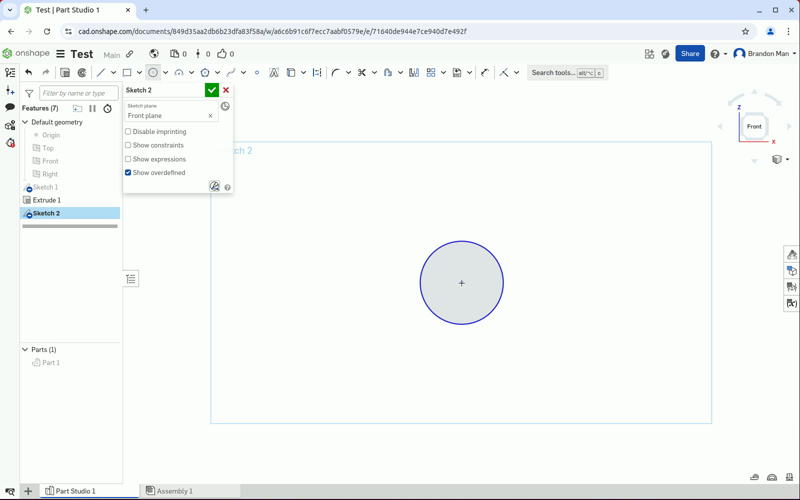
key_up(shift)
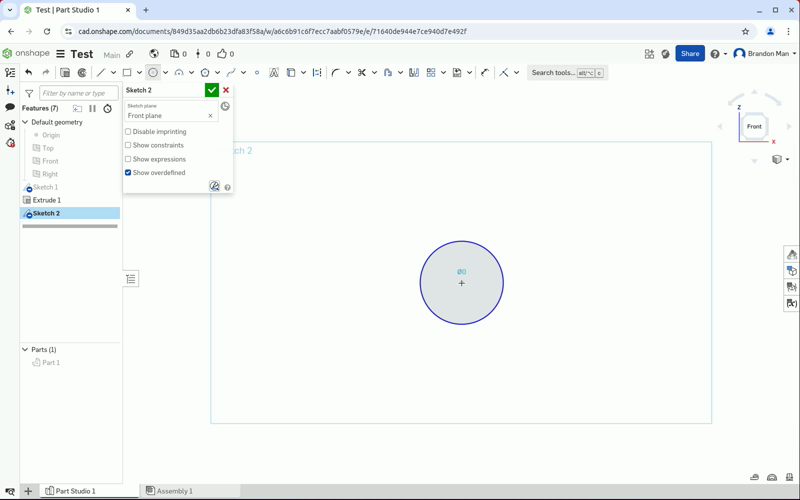
mouse_move(480, 282)
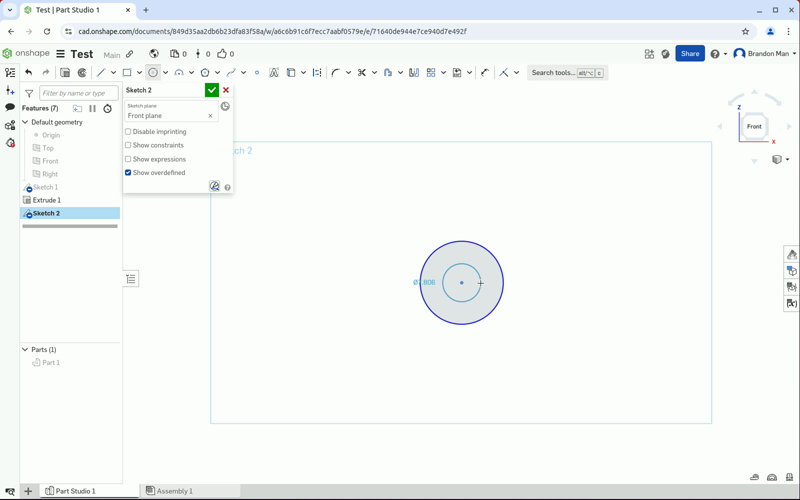
click(480, 282)
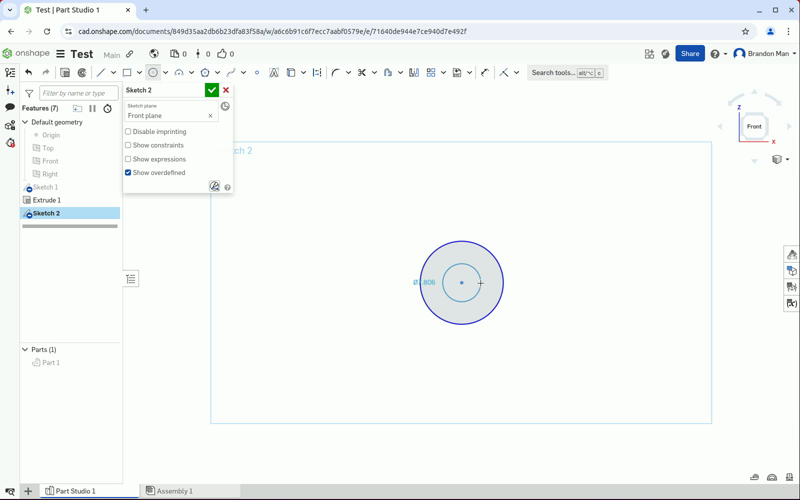
key(esc)
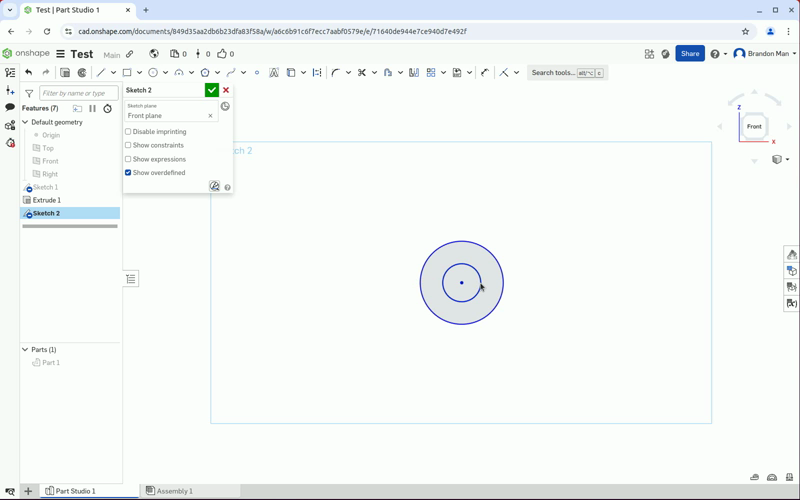
mouse_move(442, 258)
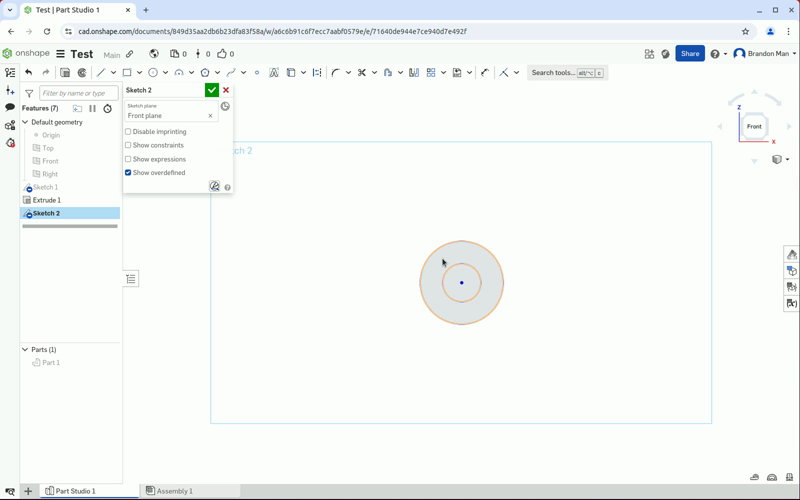
click(442, 258)
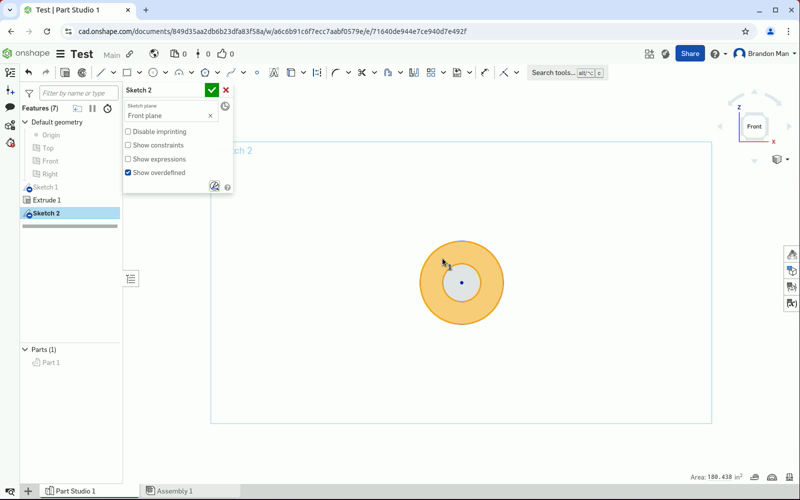
mouse_move(73, 352)
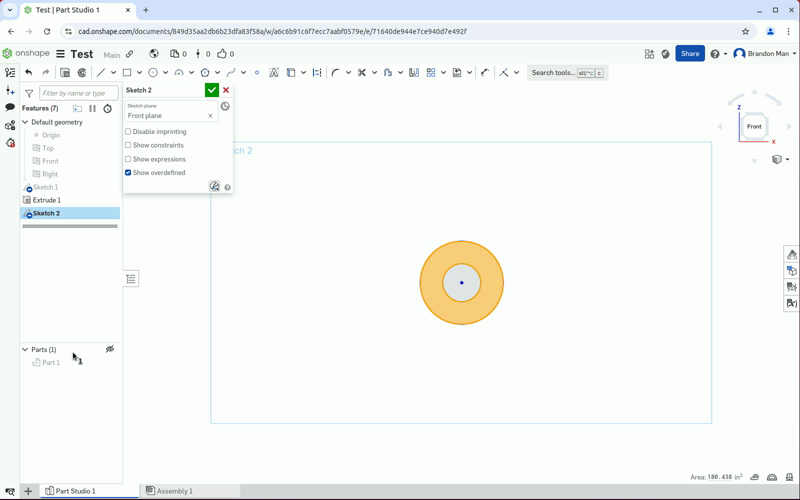
key(shift+y)
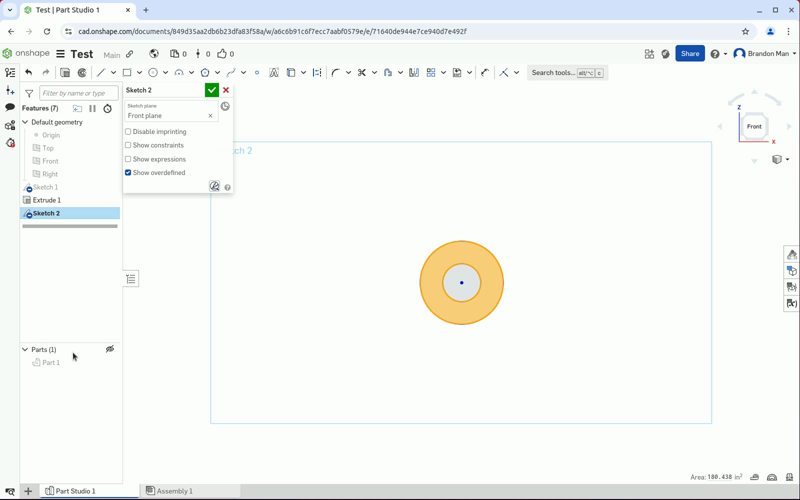
key(shift+e)
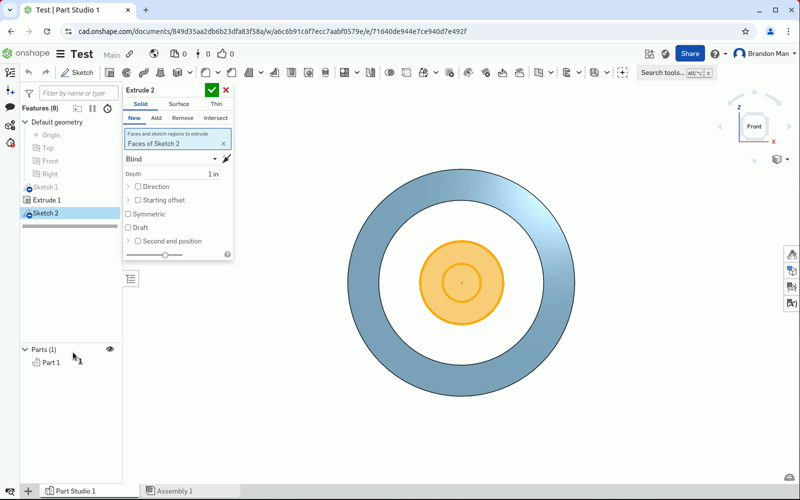
mouse_move(143, 106)
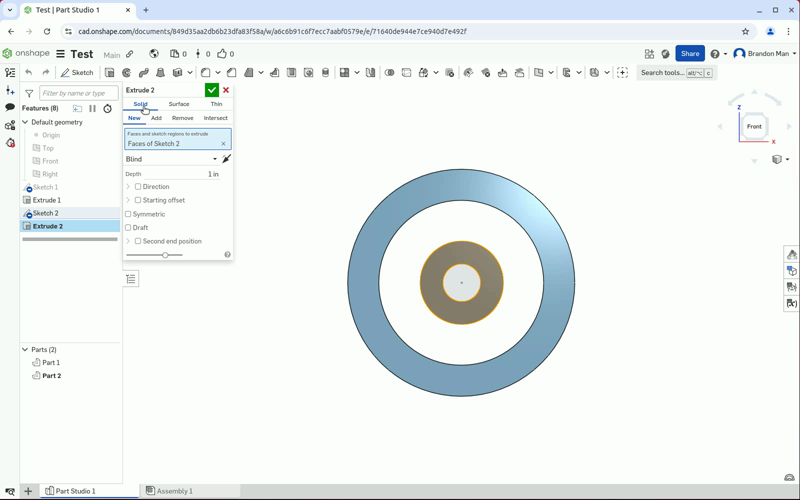
click(143, 106)
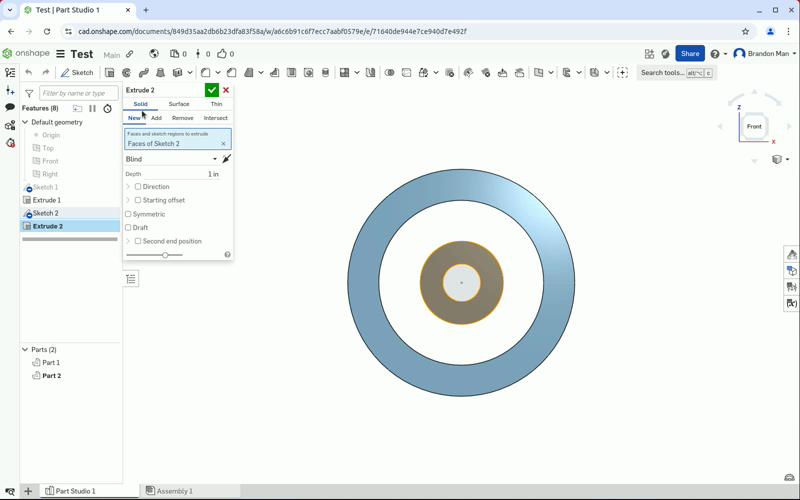
mouse_move(137, 120)
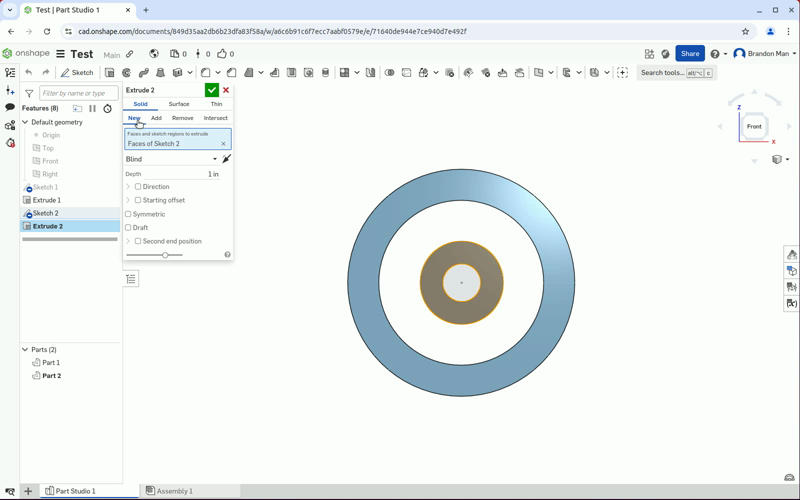
click(137, 120)
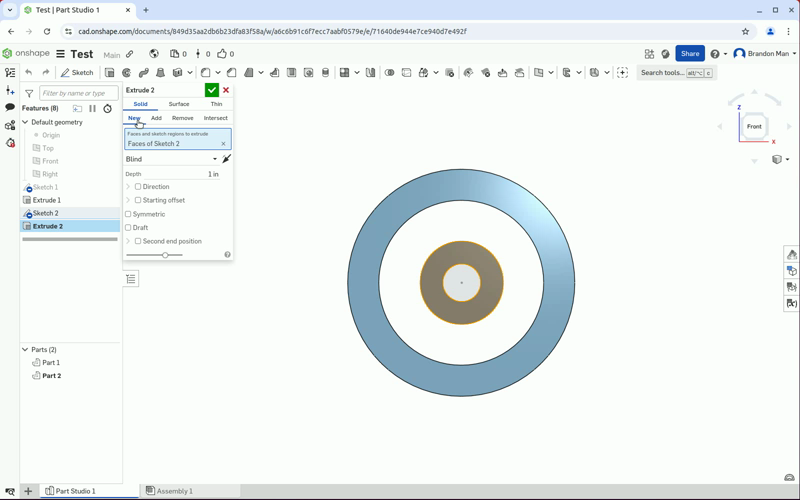
key(tab, 4)
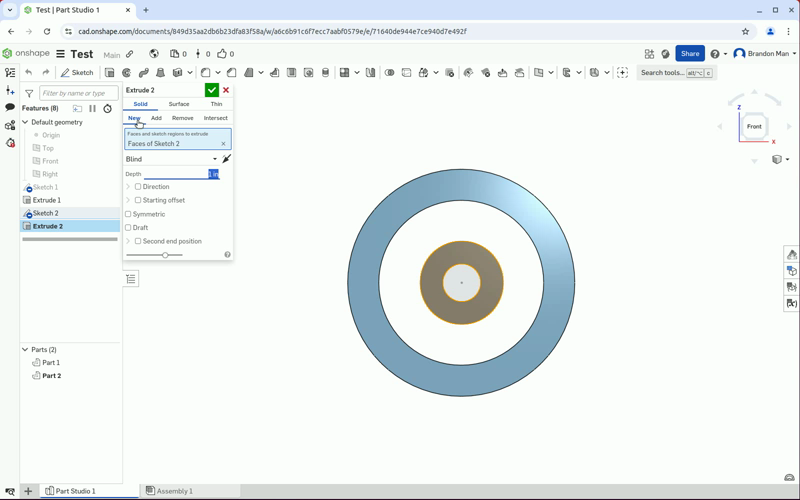
text(8.425)
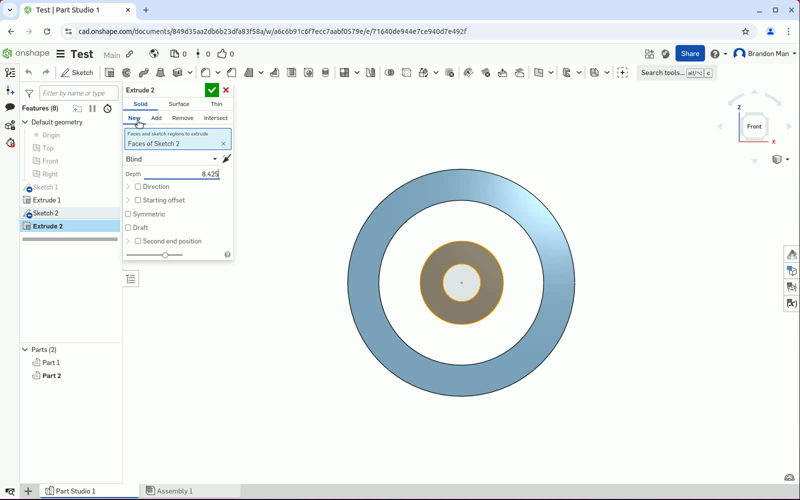
key(enter)
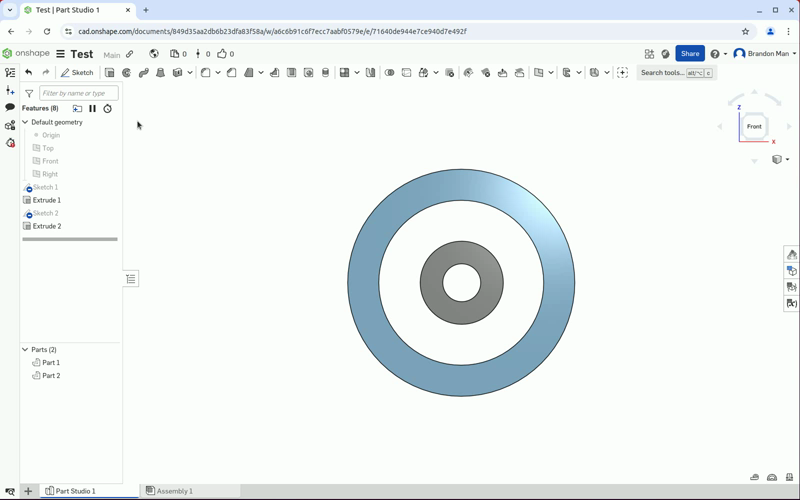
key(shift+h)
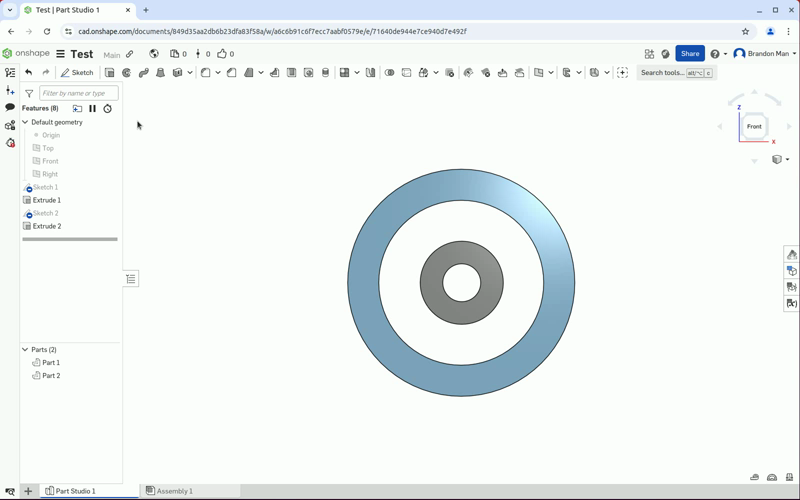
key(shift+h)
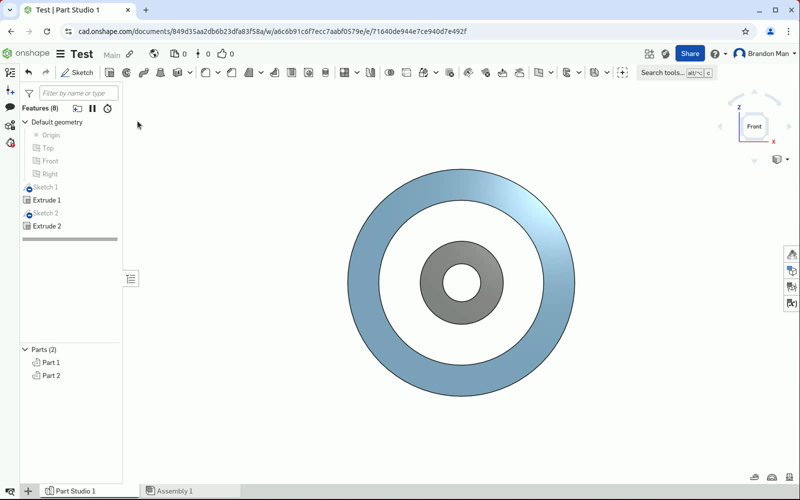
mouse_move(73, 189)
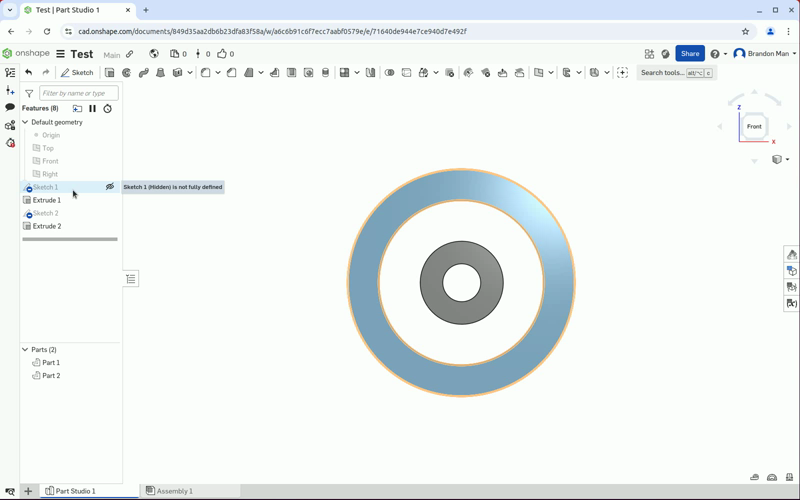
click(73, 189)
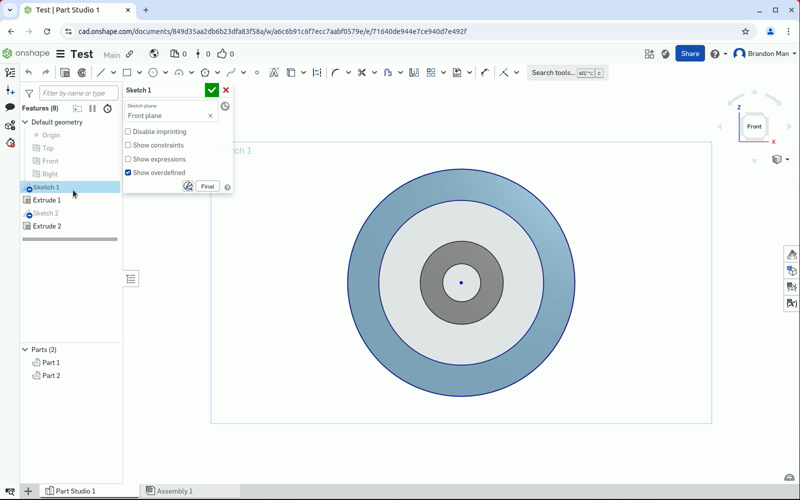
mouse_move(229, 92)
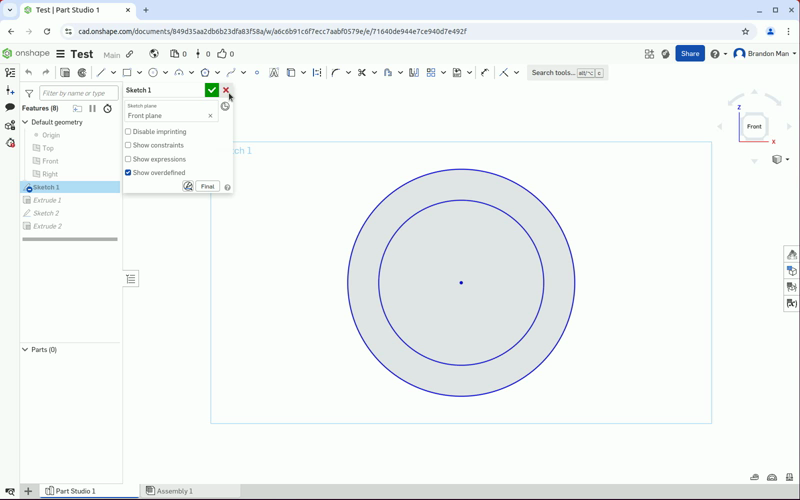
click(229, 92)
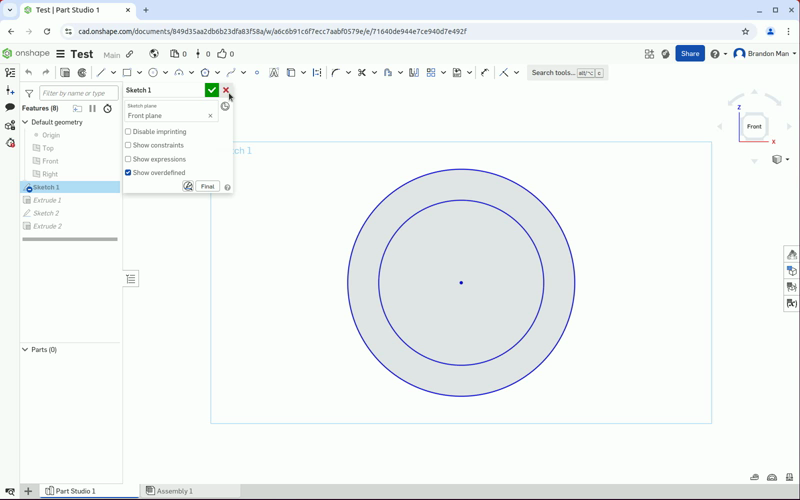
key(shift+s)
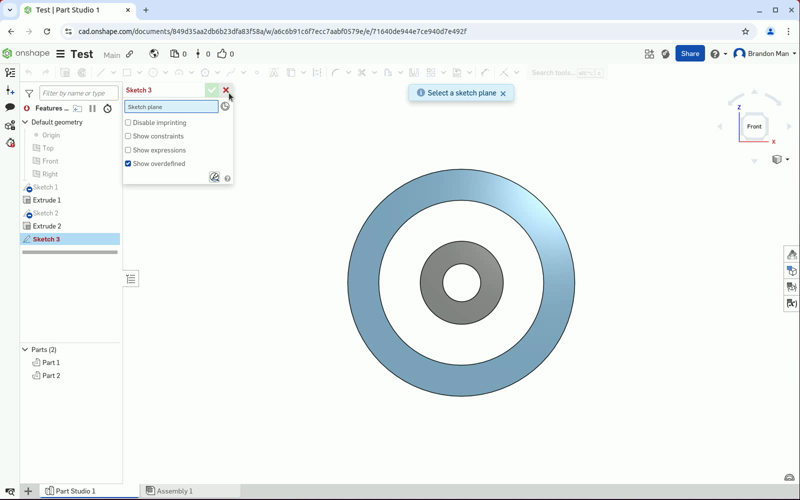
mouse_move(73, 163)
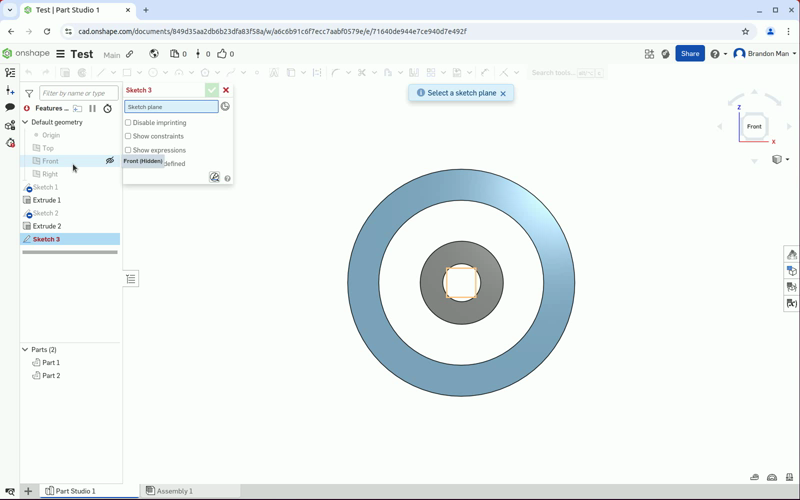
click(73, 163)
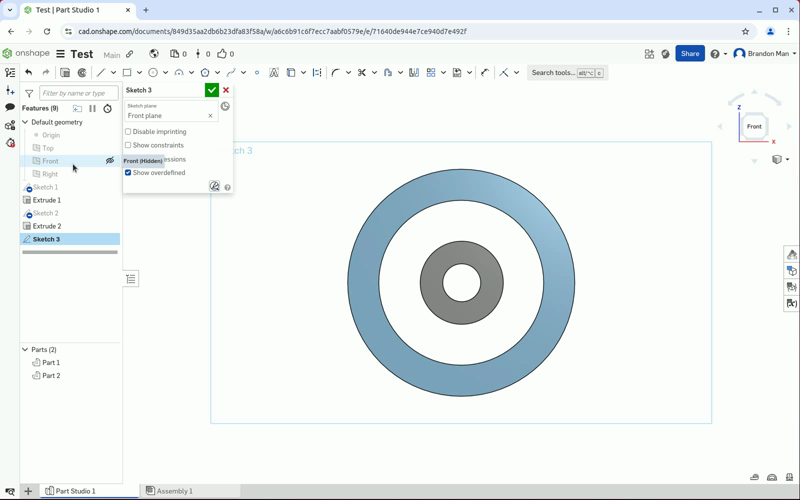
mouse_move(73, 352)
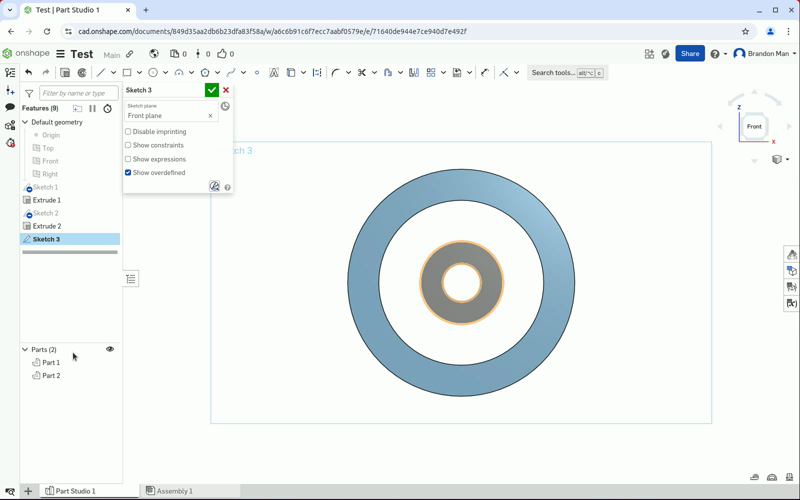
key(y)
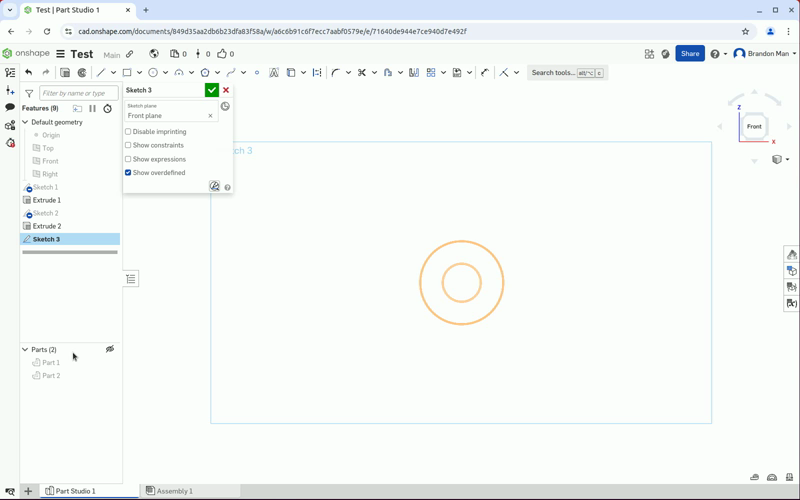
key(c)
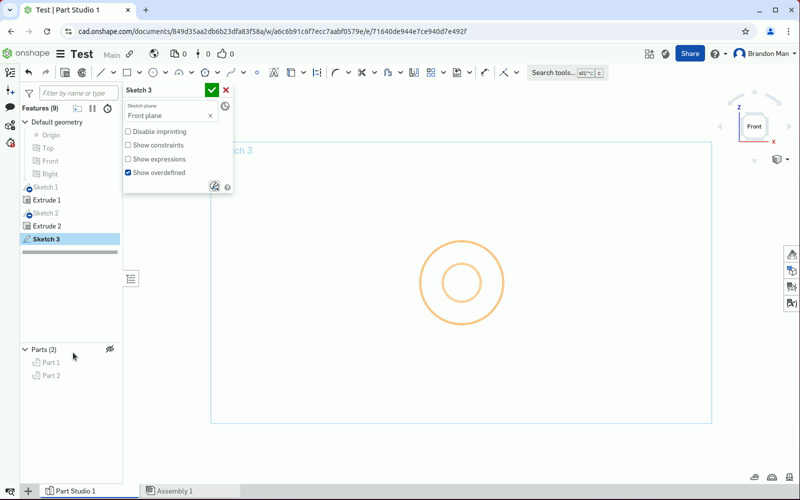
key_down(shift)
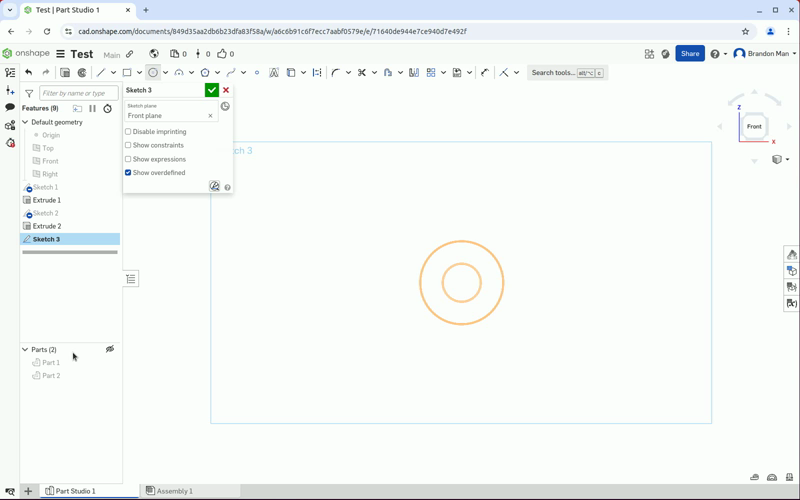
mouse_move(461, 282)
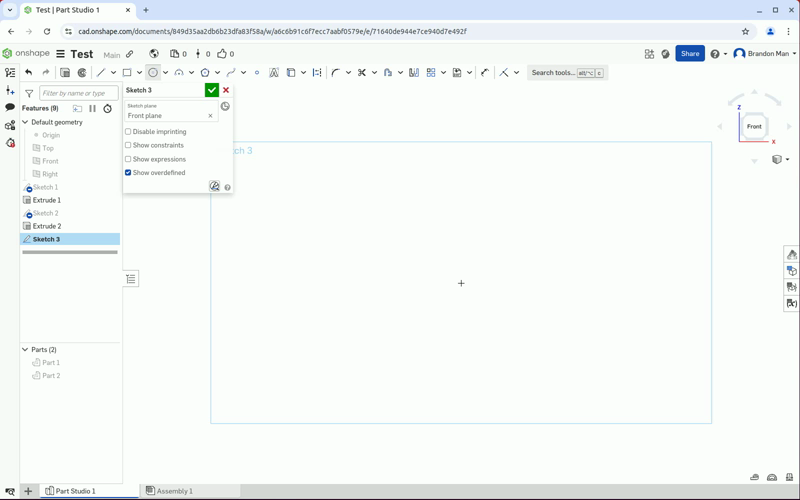
click(461, 282)
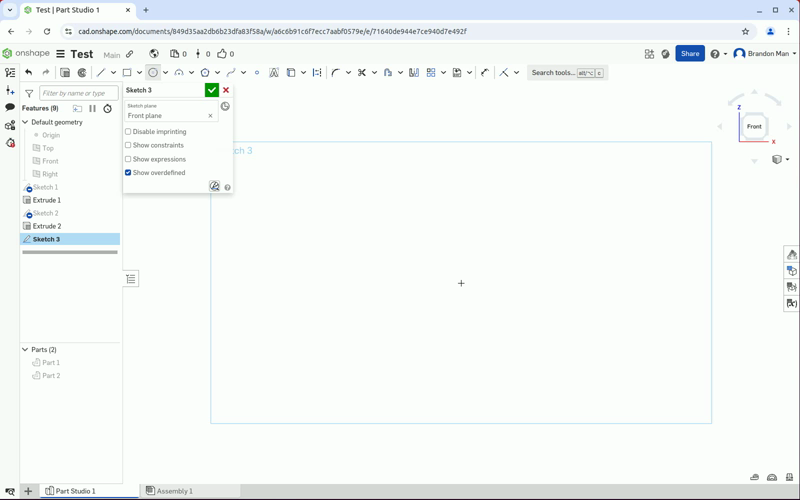
key_up(shift)
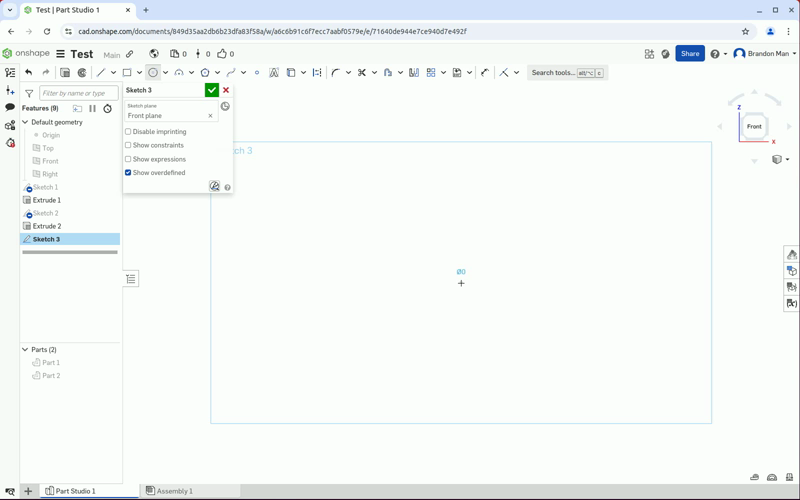
mouse_move(574, 282)
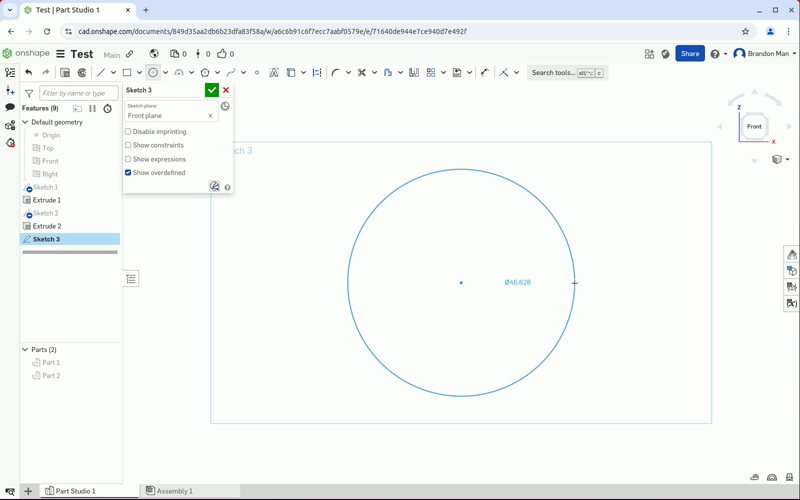
click(574, 282)
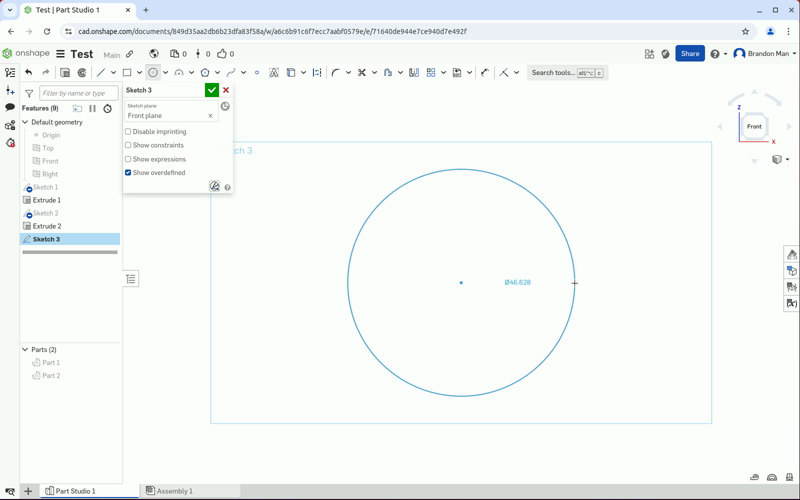
key(esc)
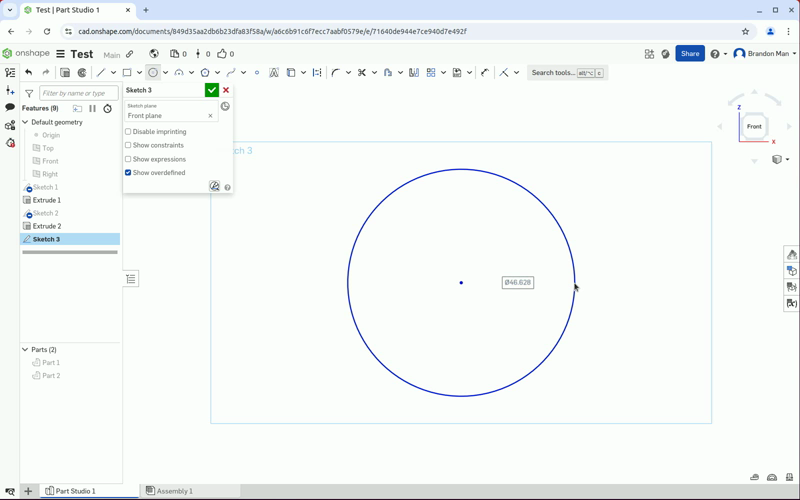
key(c)
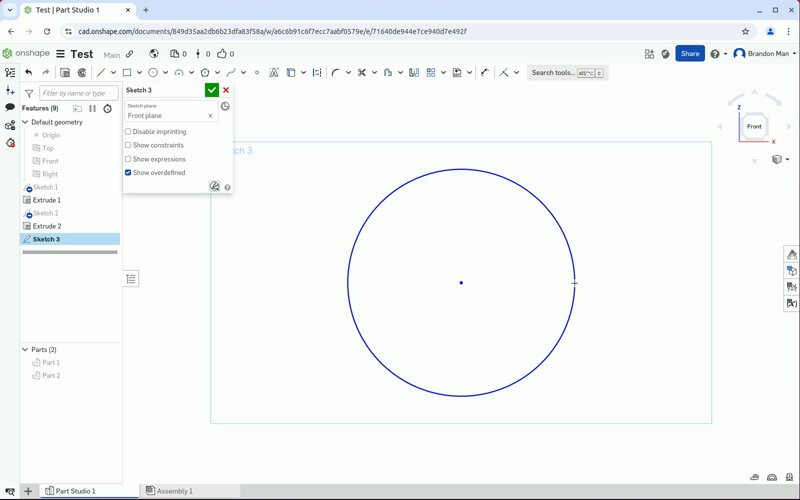
key_down(shift)
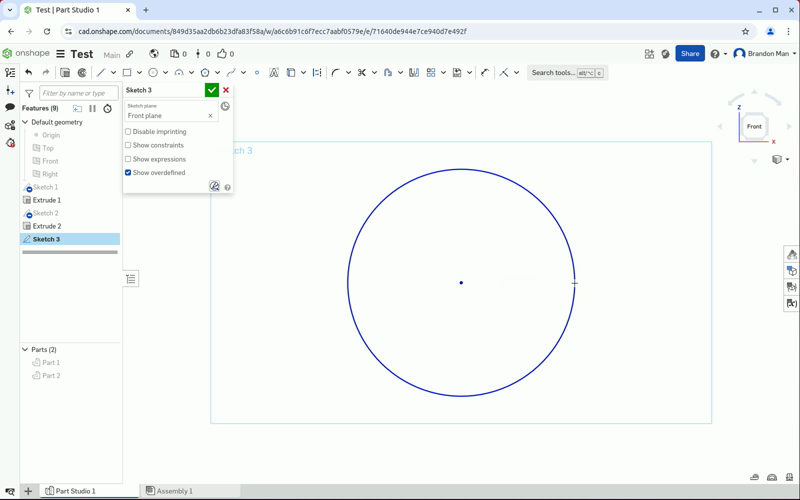
mouse_move(461, 282)
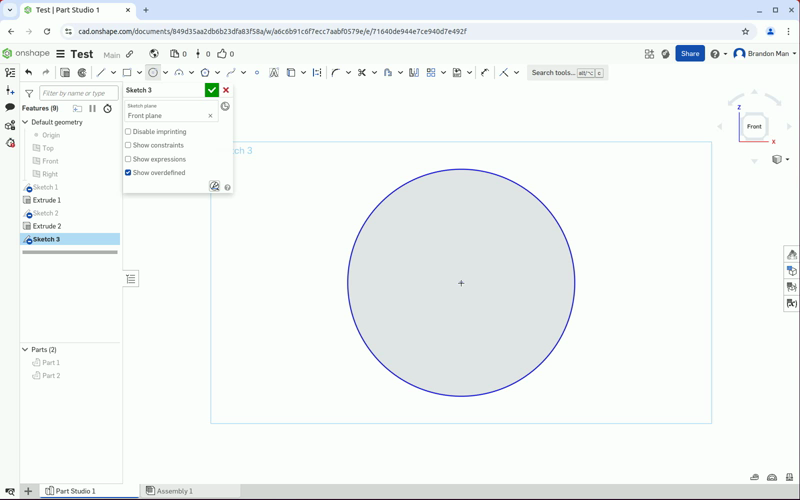
click(461, 282)
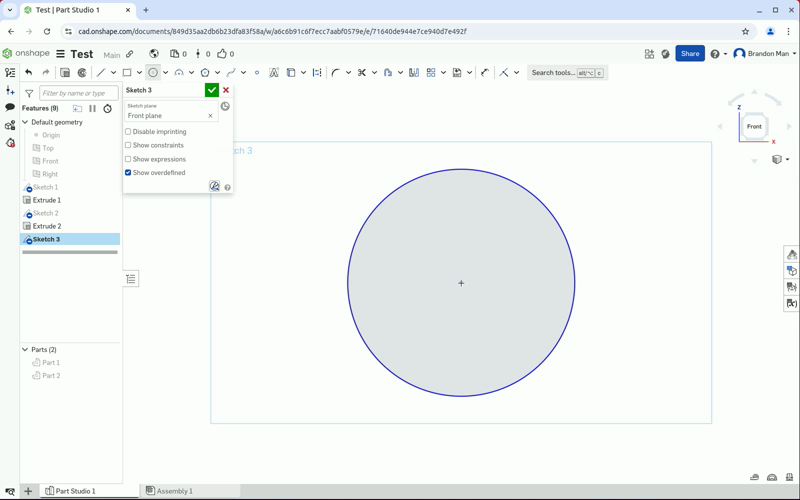
key_up(shift)
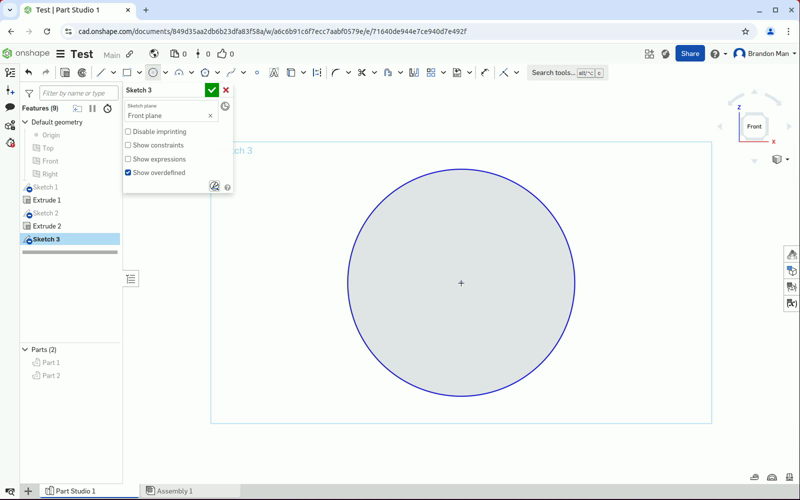
mouse_move(543, 282)
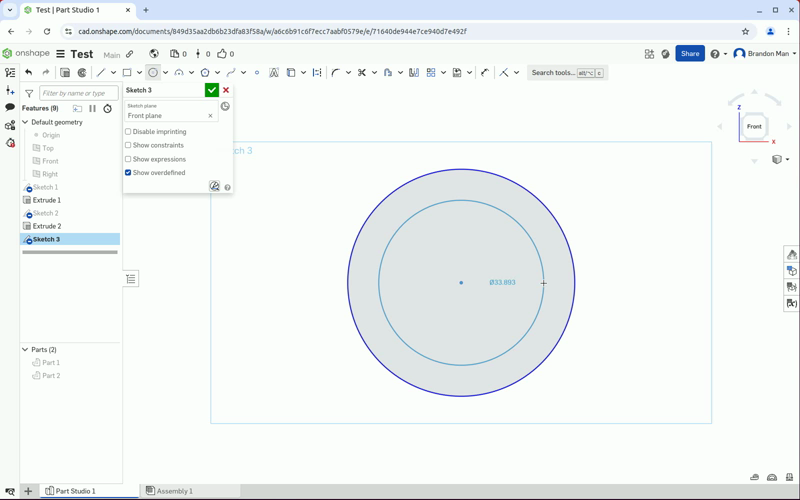
click(543, 282)
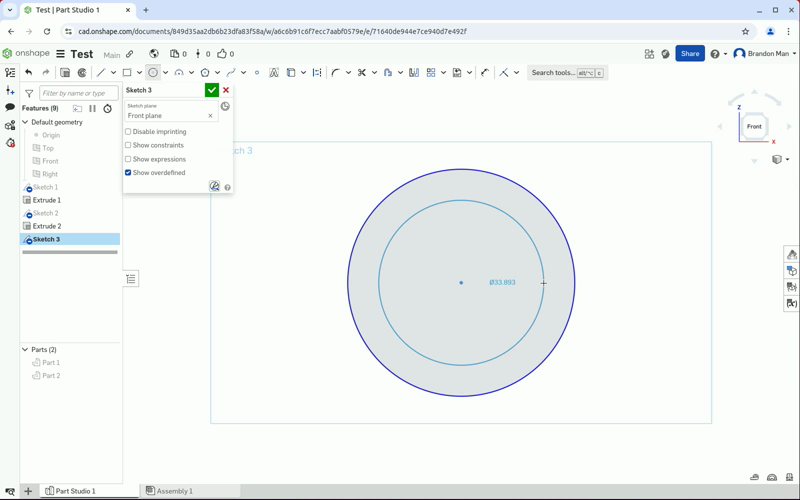
key(esc)
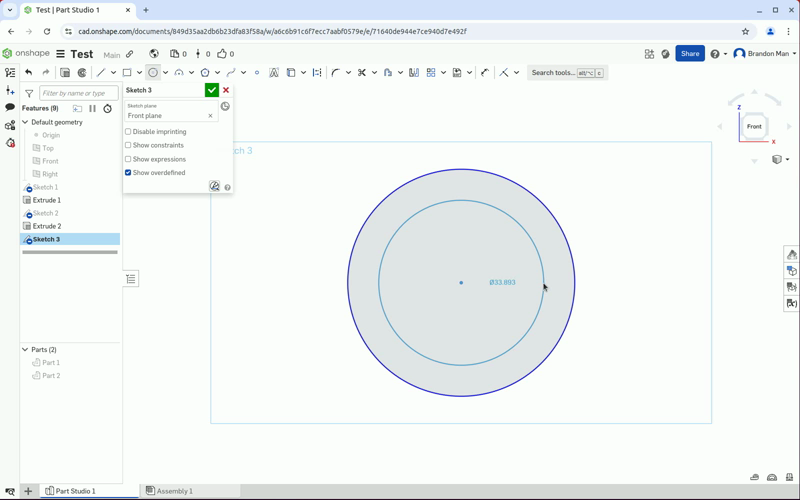
mouse_move(556, 304)
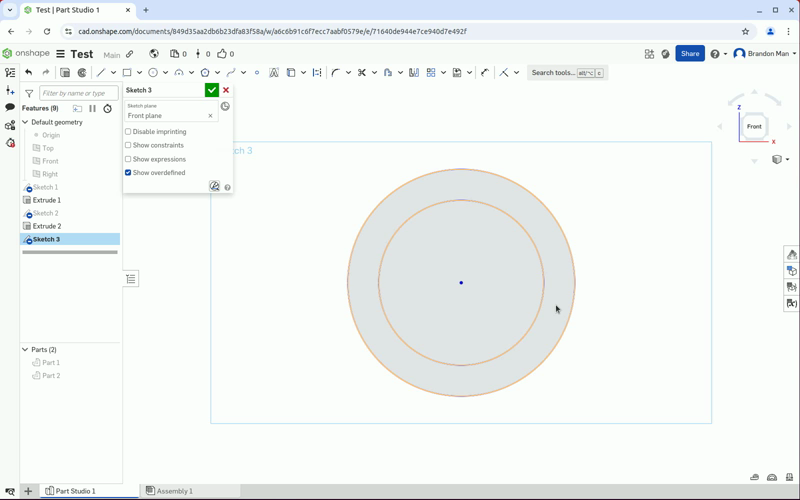
click(556, 304)
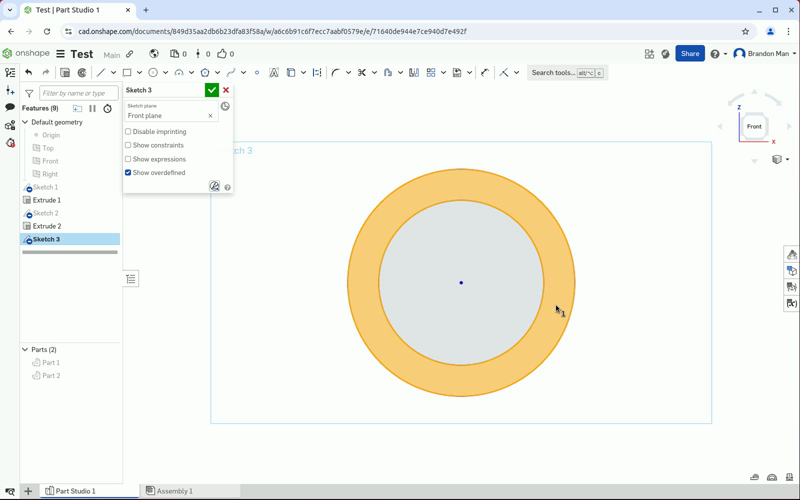
mouse_move(73, 352)
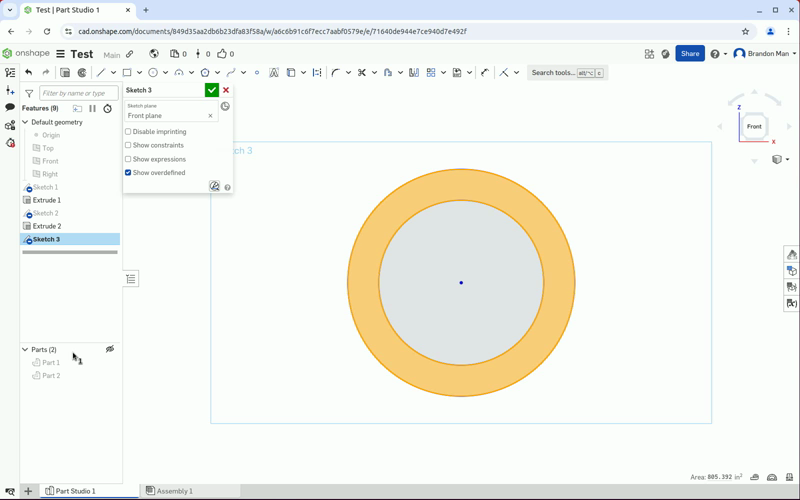
key(shift+y)
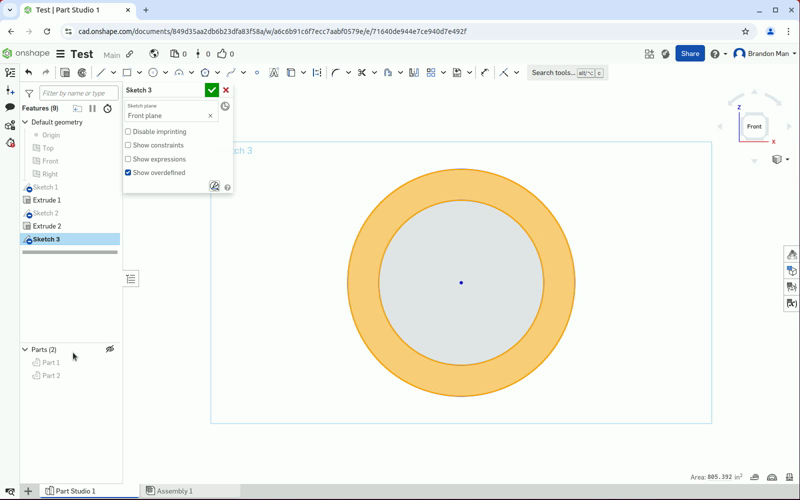
key(shift+e)
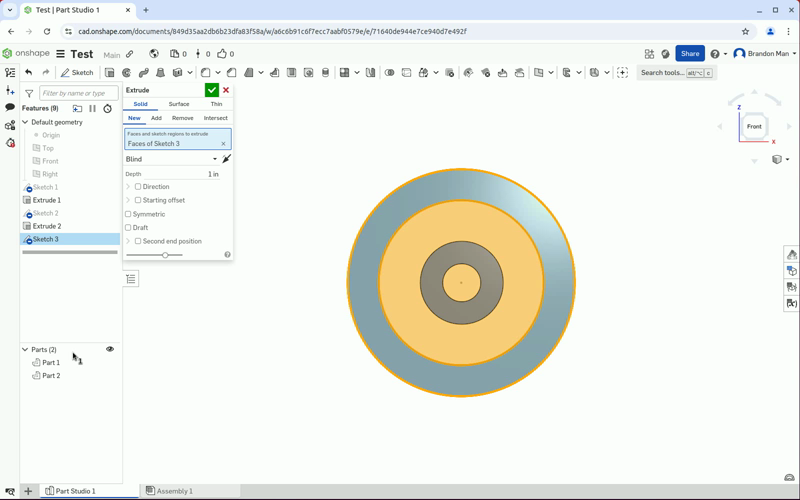
mouse_move(143, 106)
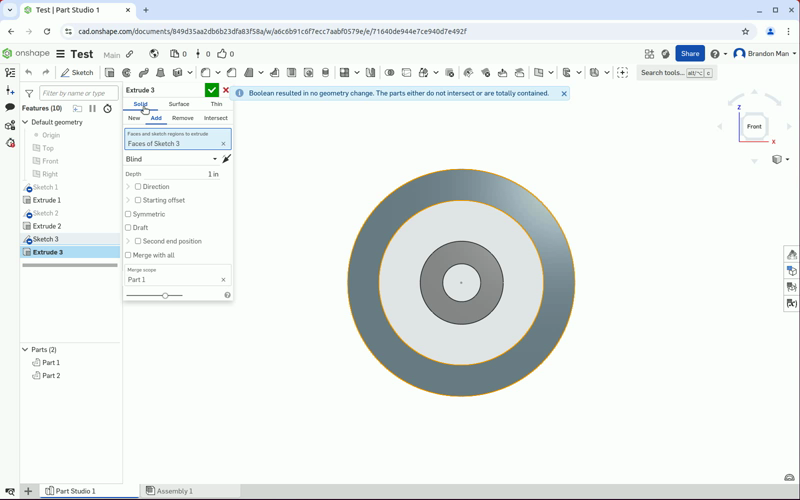
click(143, 106)
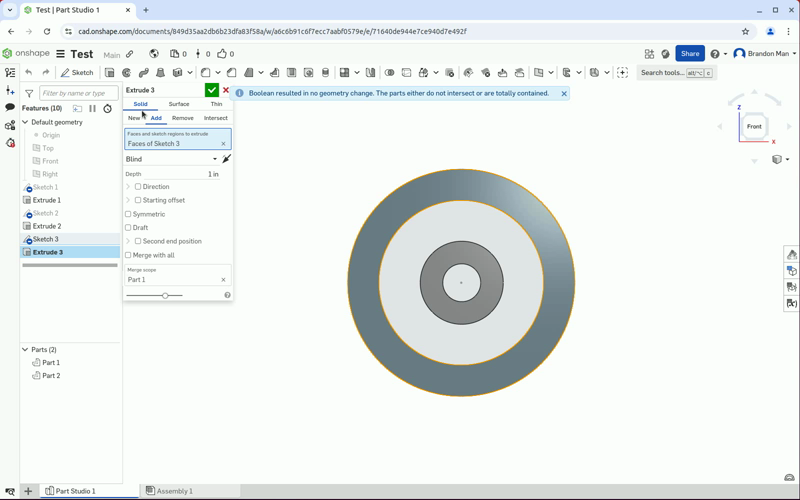
mouse_move(137, 120)
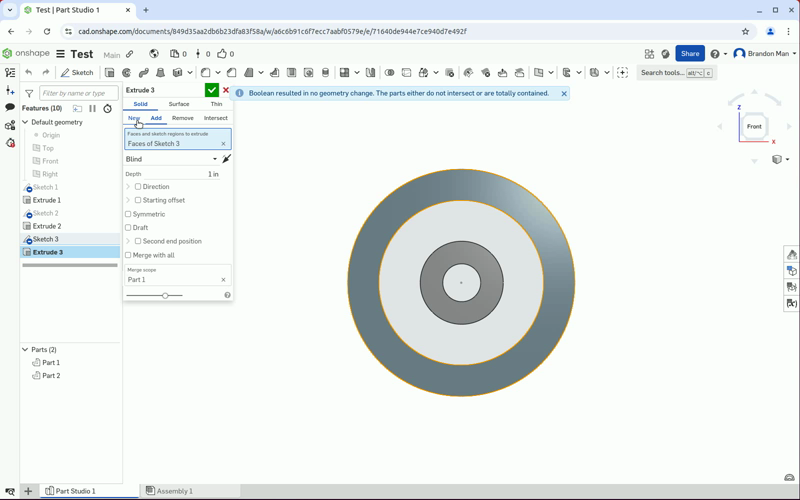
click(137, 120)
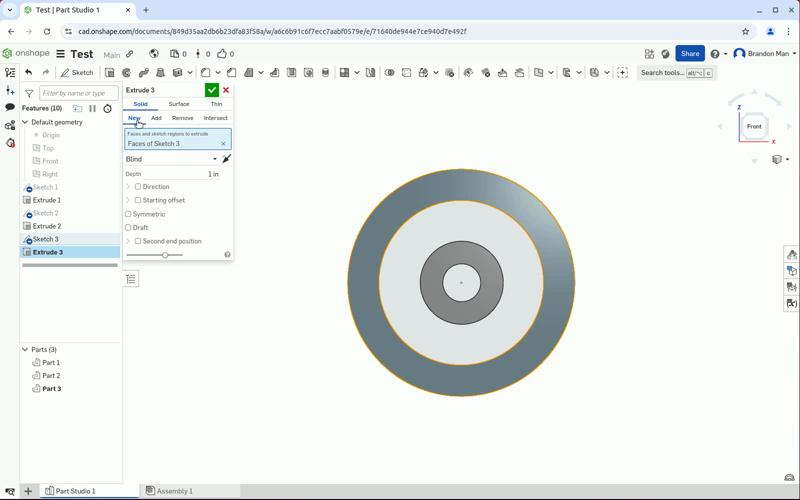
key(tab, 4)
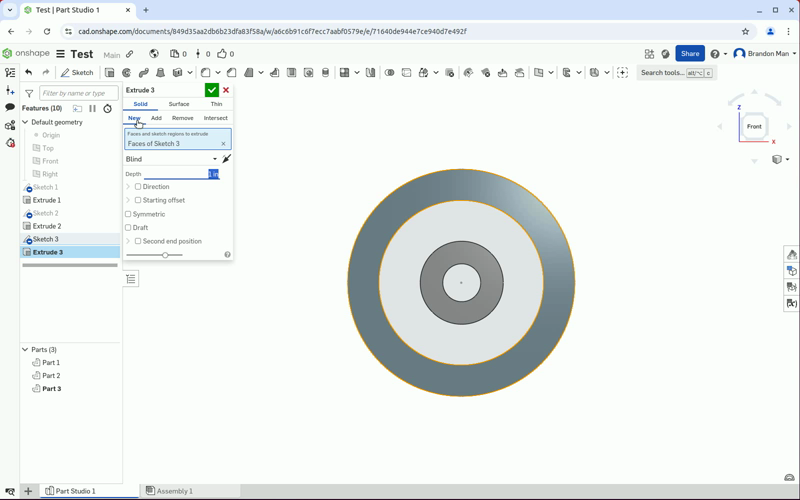
text(-8.425)
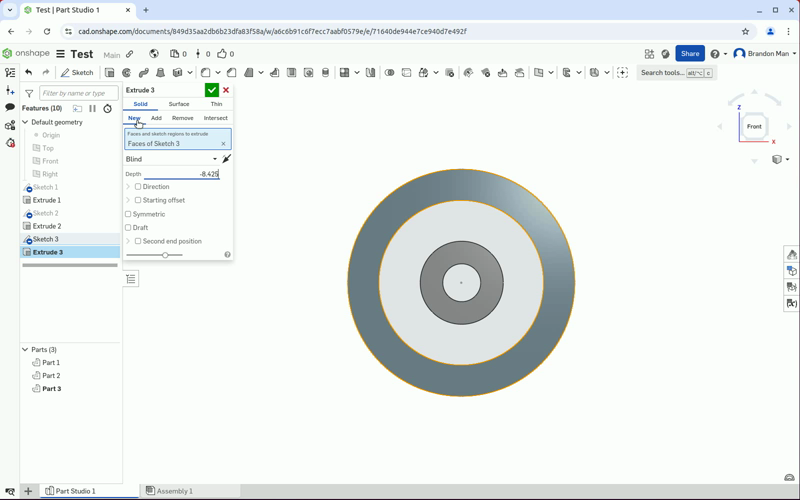
key(enter)
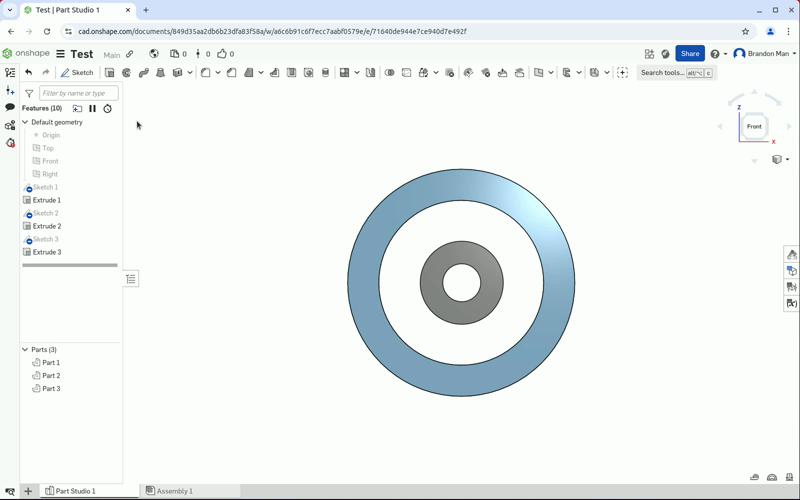
key(shift+h)
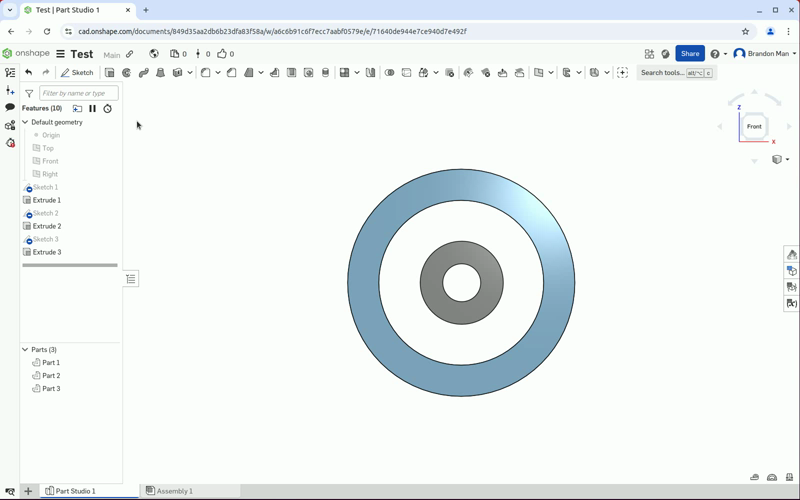
key(shift+h)
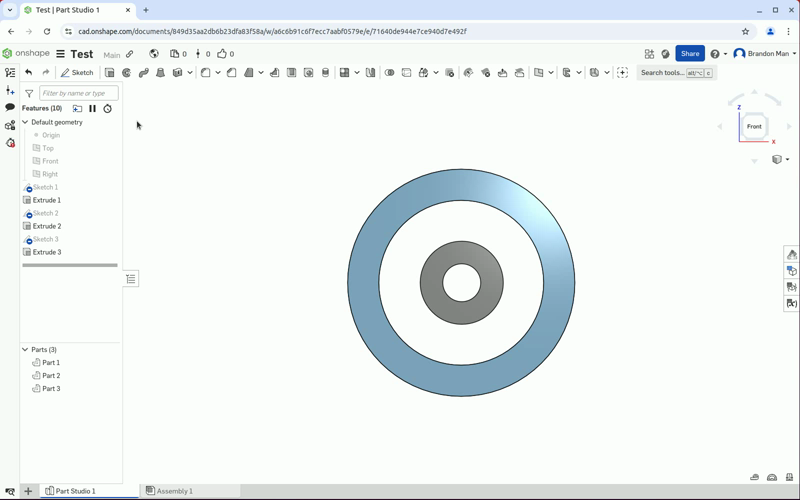
mouse_move(73, 189)
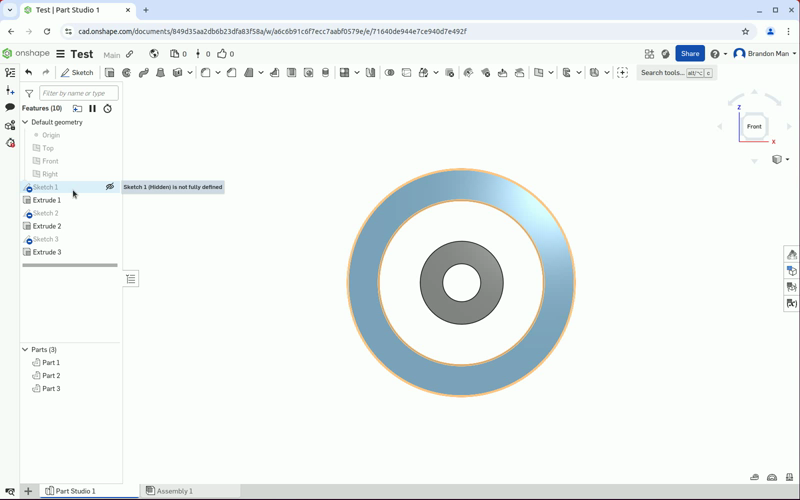
click(73, 189)
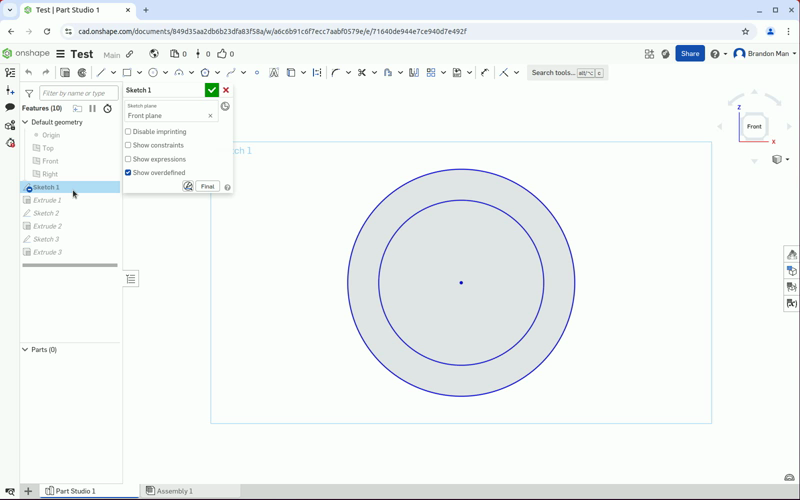
mouse_move(229, 92)
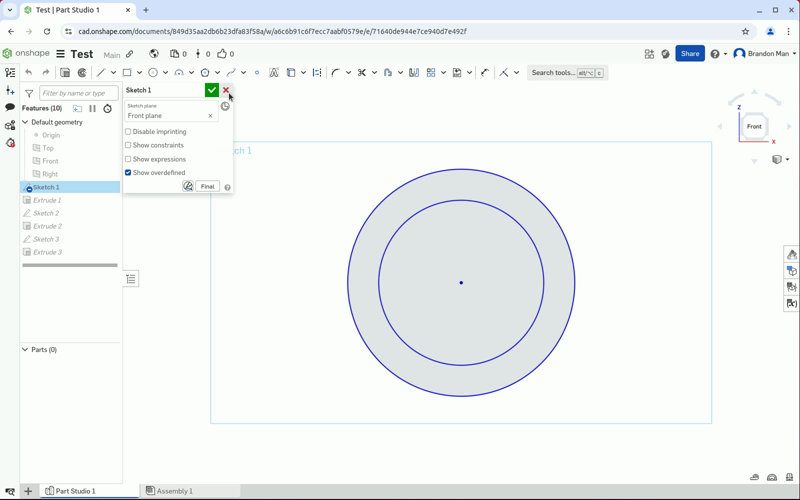
click(229, 92)
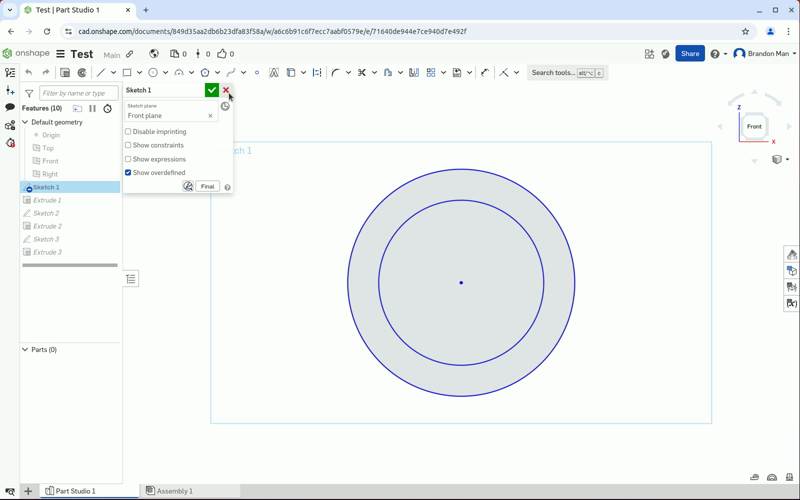
key(shift+s)
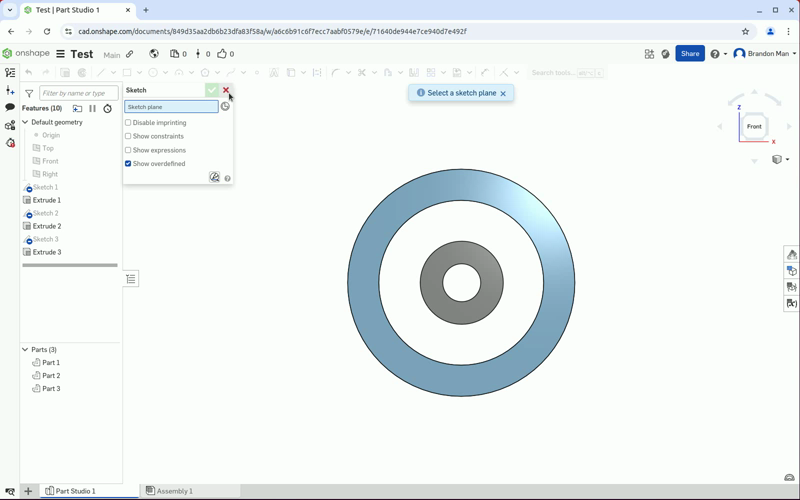
mouse_move(73, 163)
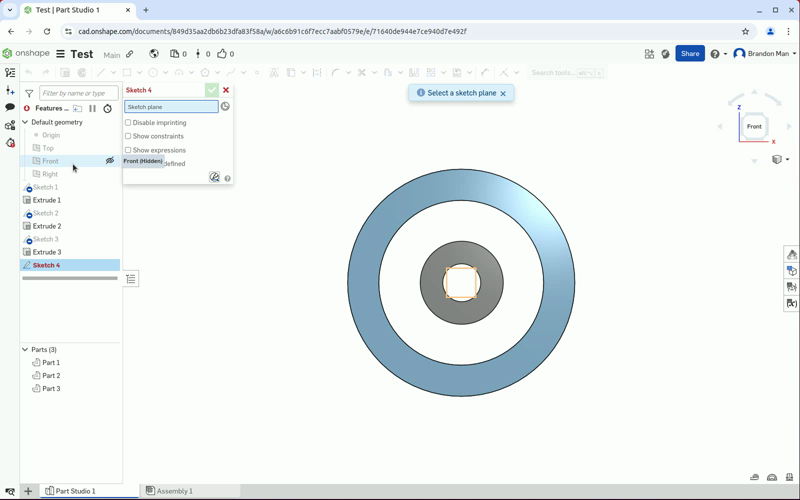
click(73, 163)
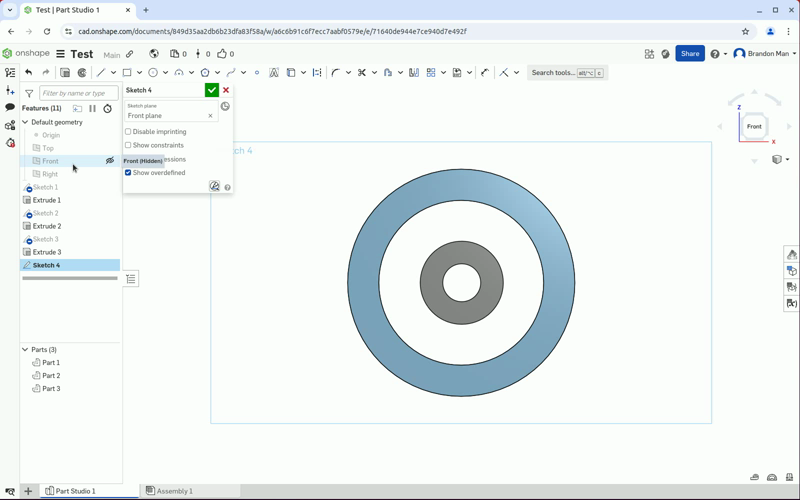
mouse_move(73, 352)
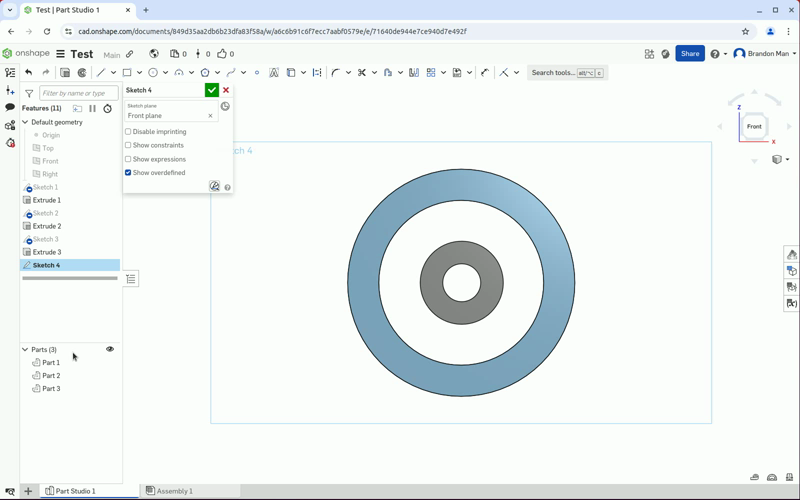
key(y)
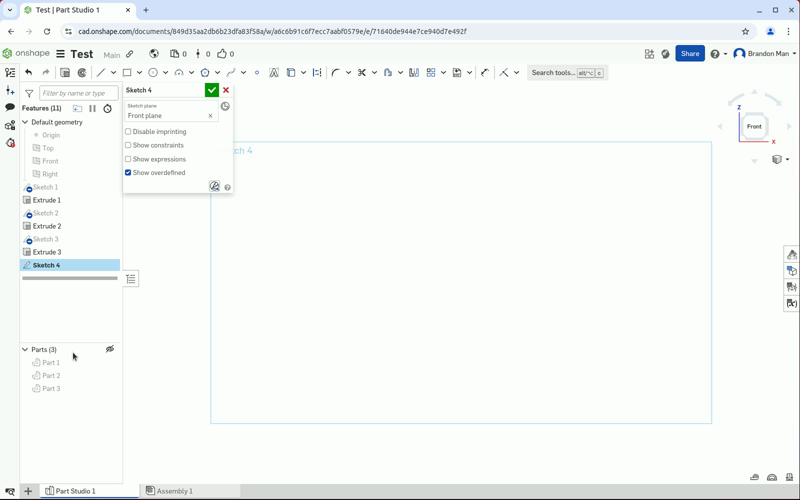
key(c)
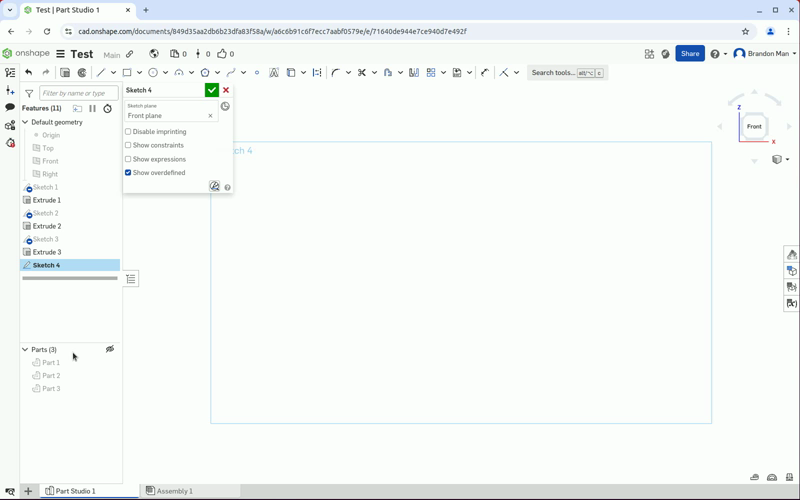
key_down(shift)
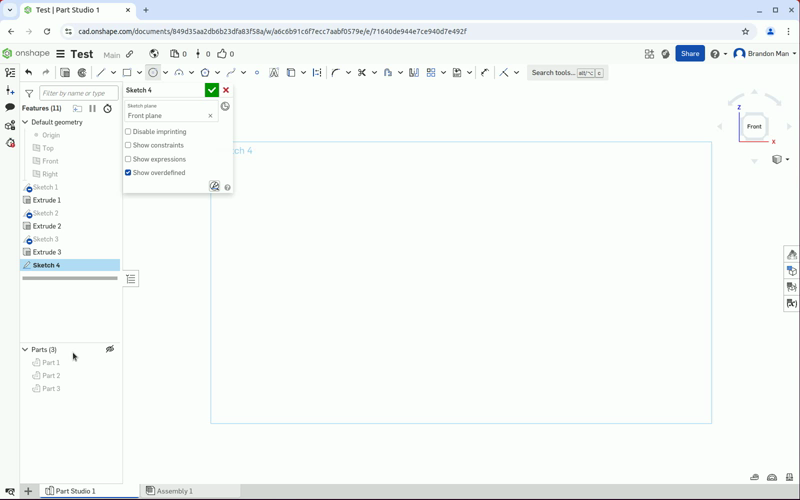
mouse_move(461, 282)
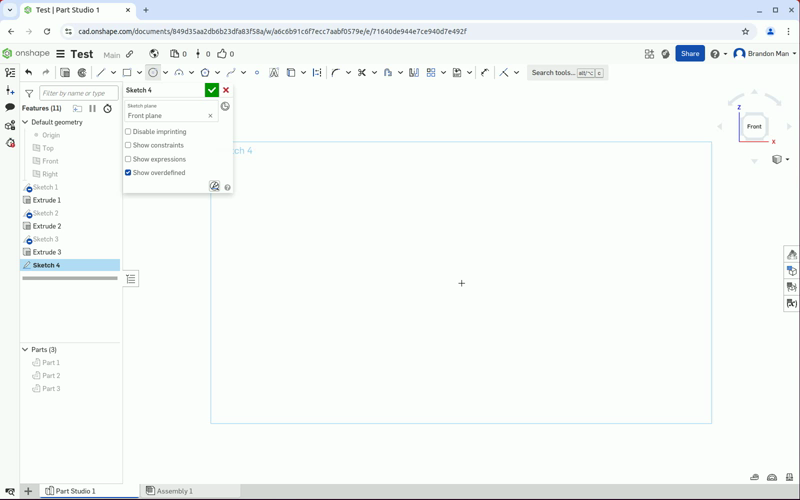
click(461, 282)
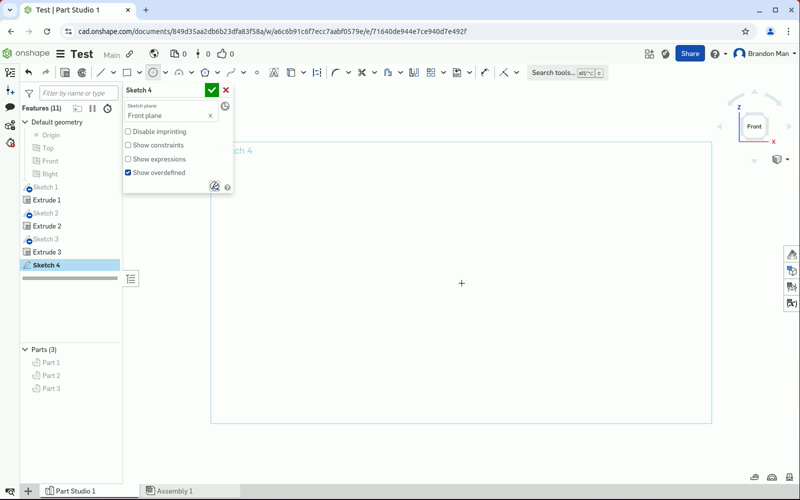
key_up(shift)
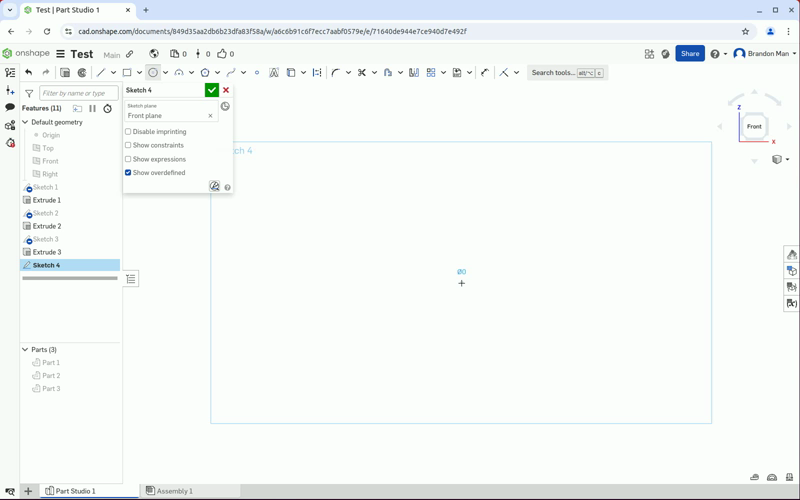
mouse_move(546, 282)
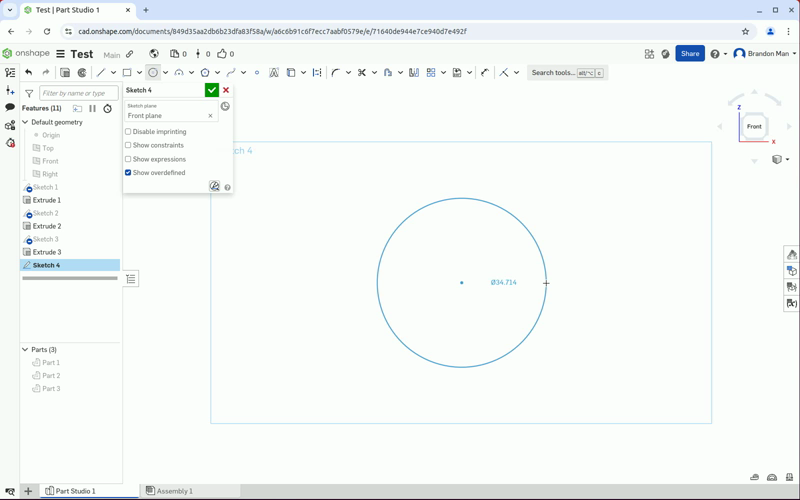
click(546, 282)
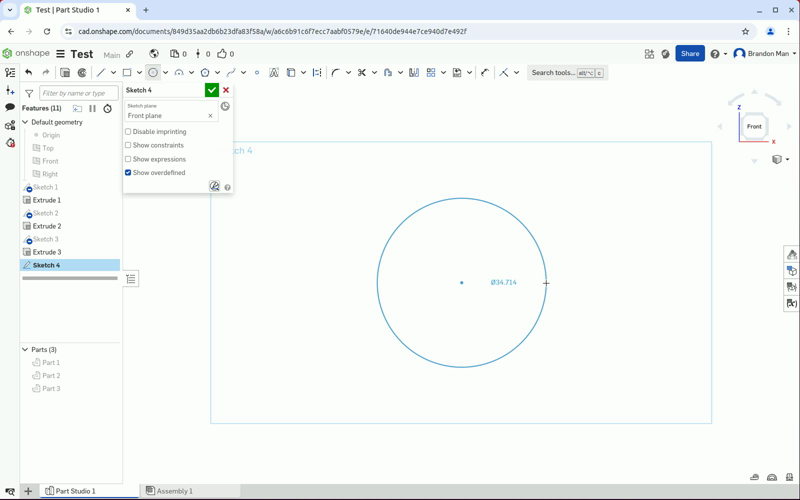
key(esc)
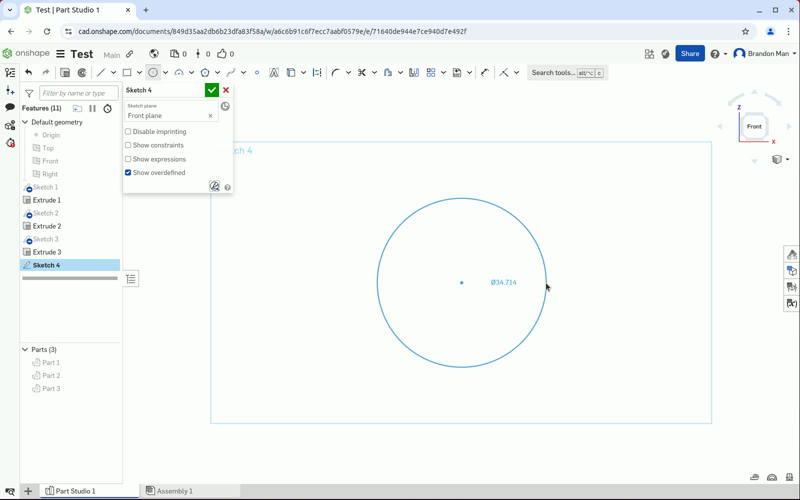
key(c)
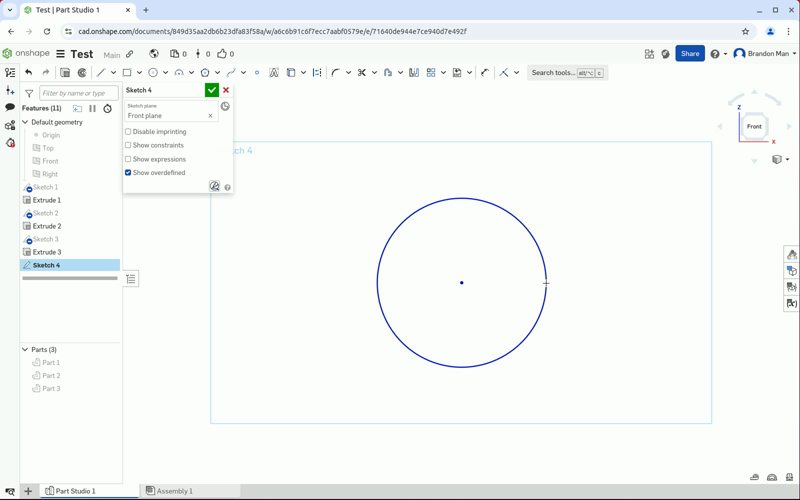
key_down(shift)
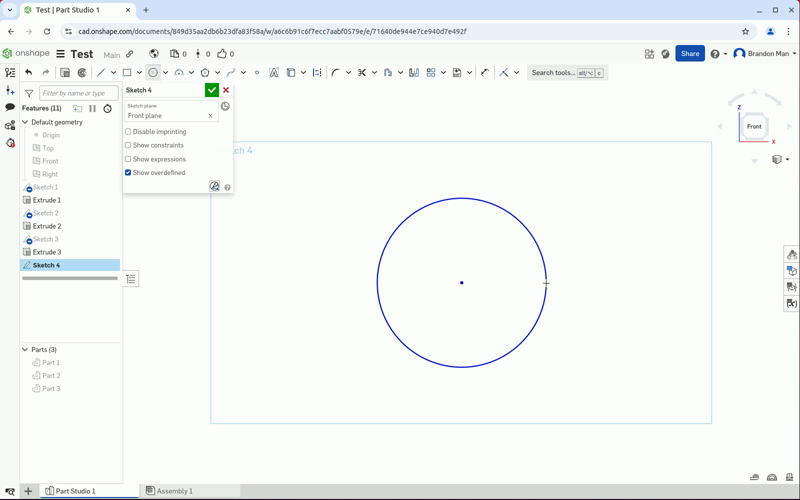
mouse_move(461, 282)
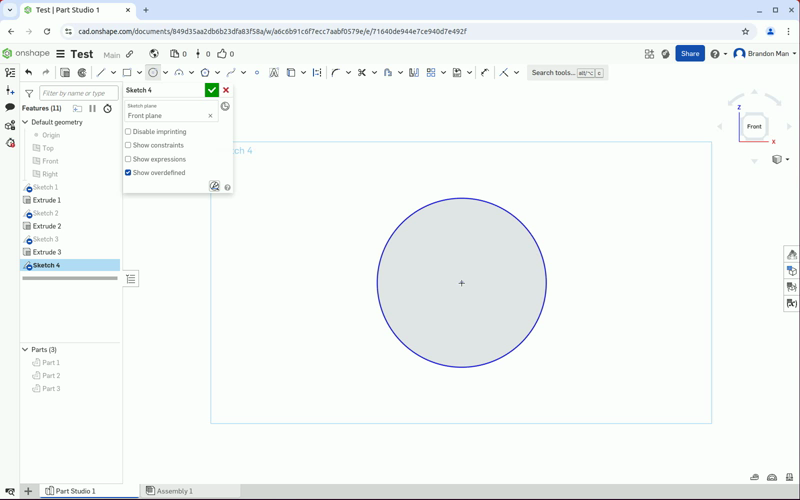
click(461, 282)
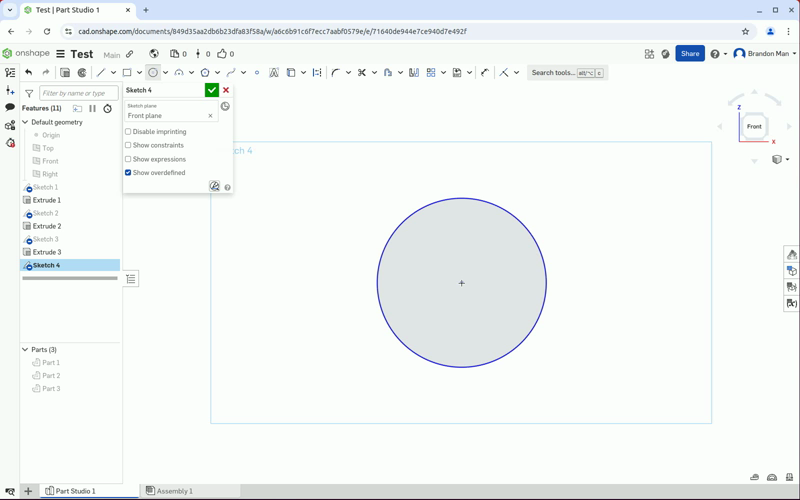
key_up(shift)
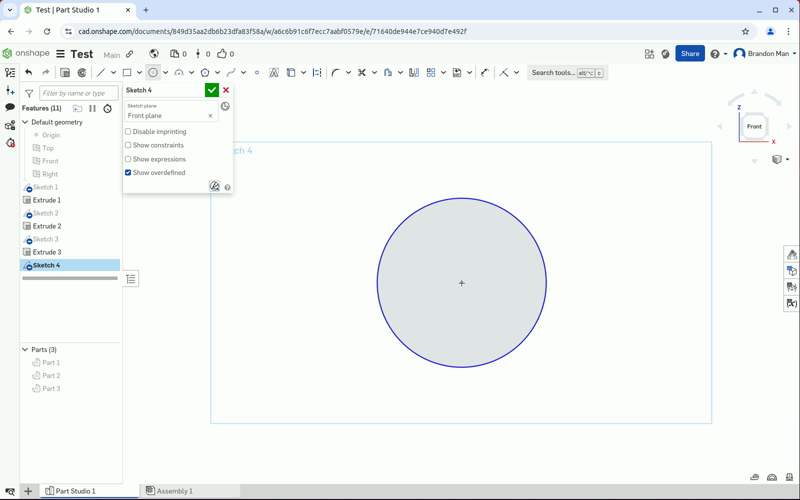
mouse_move(502, 282)
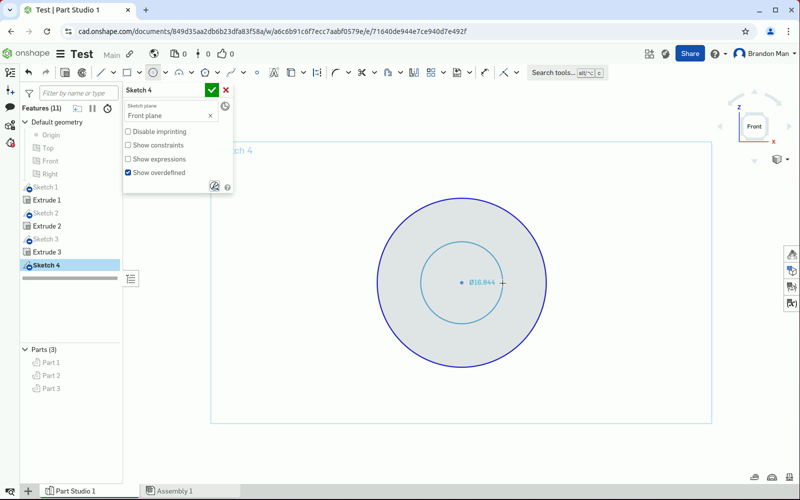
click(502, 282)
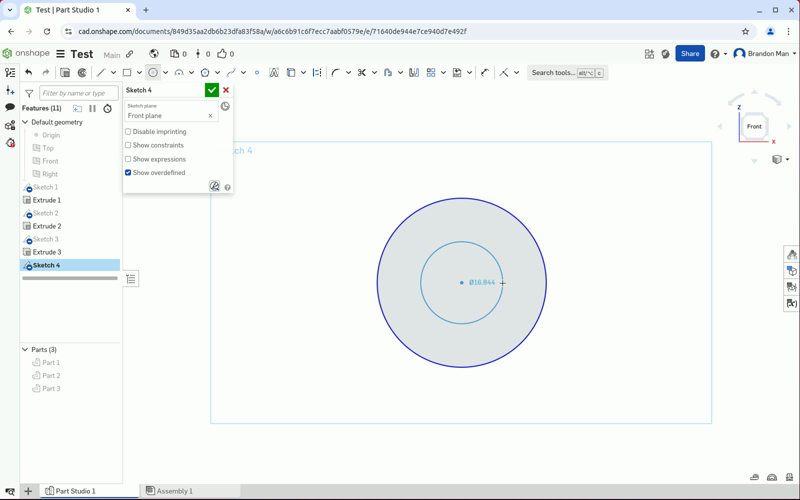
key(esc)
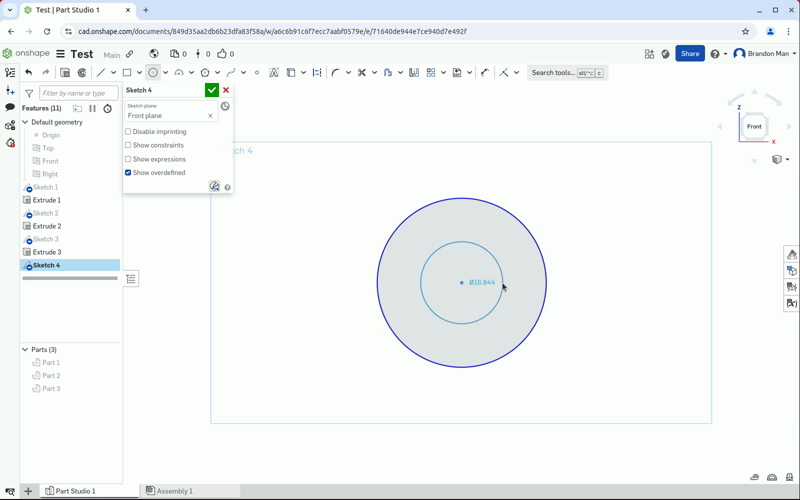
mouse_move(462, 229)
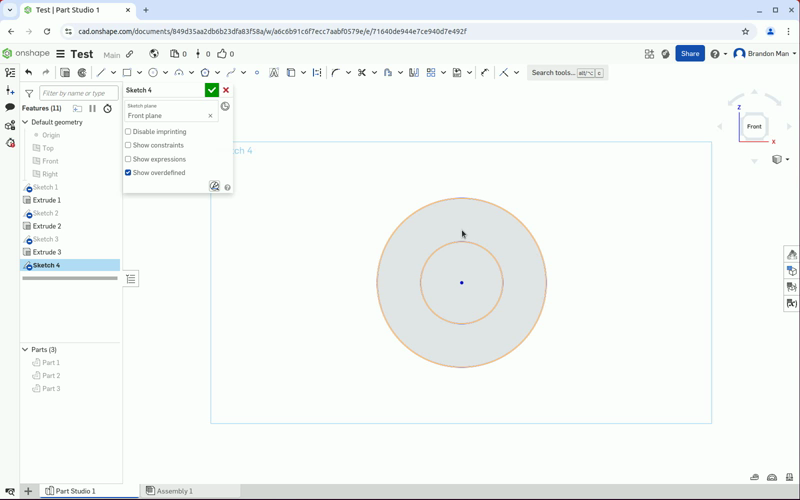
click(462, 229)
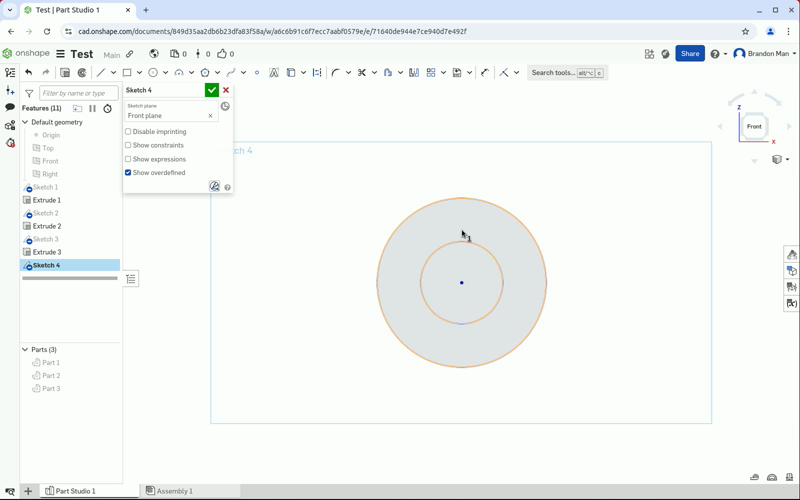
mouse_move(73, 352)
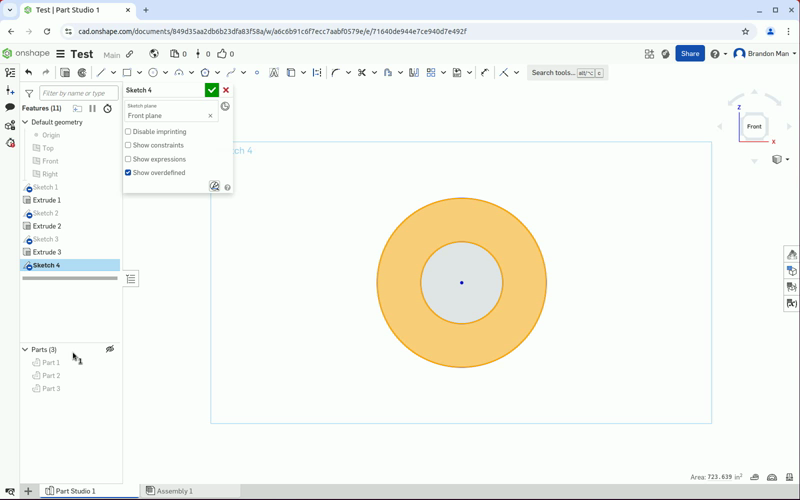
key(shift+y)
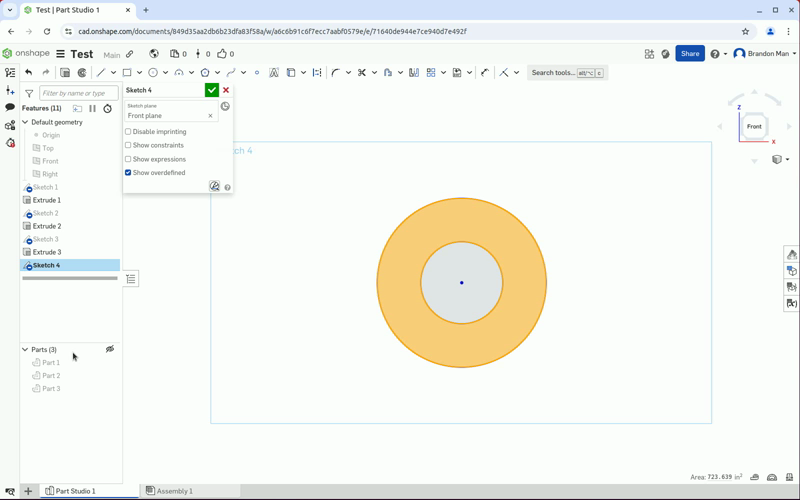
key(shift+e)
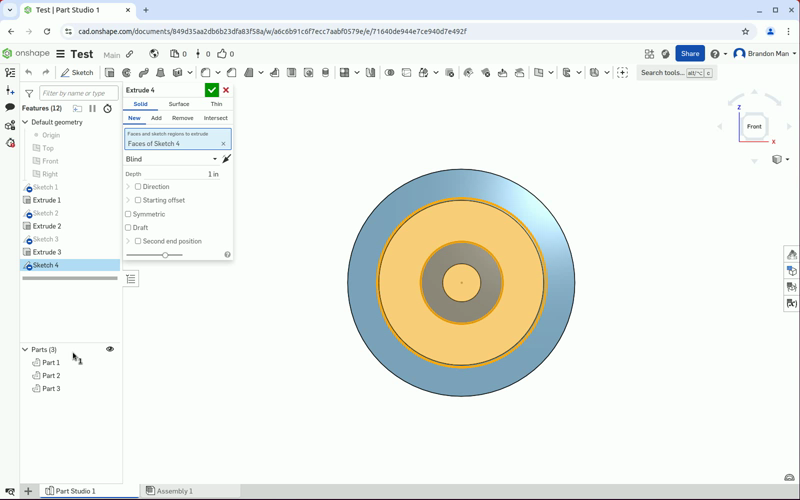
mouse_move(143, 106)
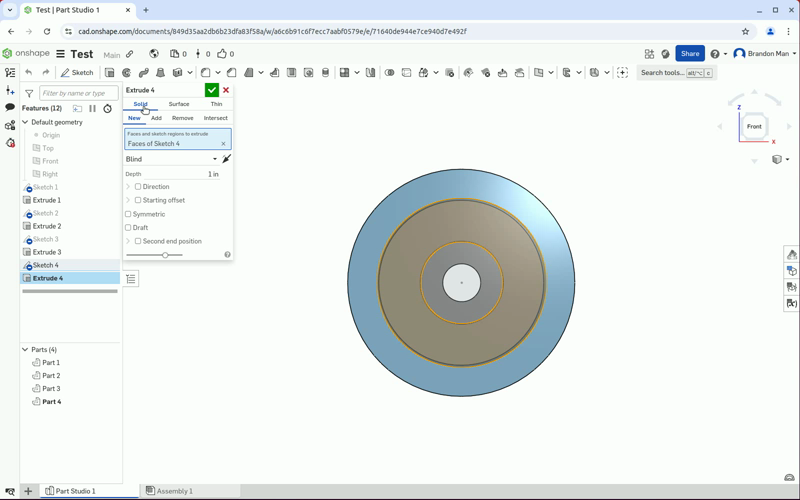
click(143, 106)
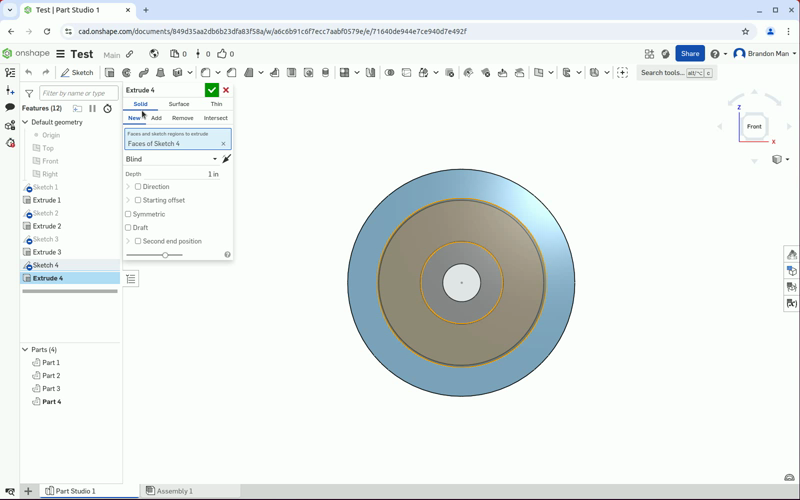
mouse_move(137, 120)
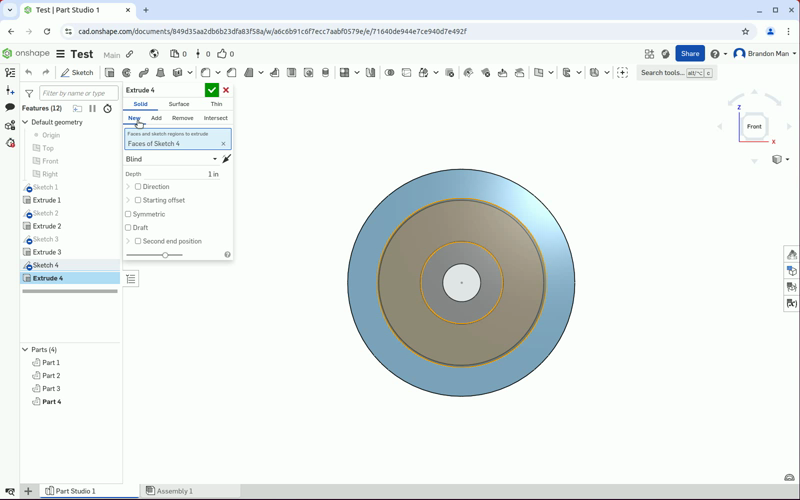
click(137, 120)
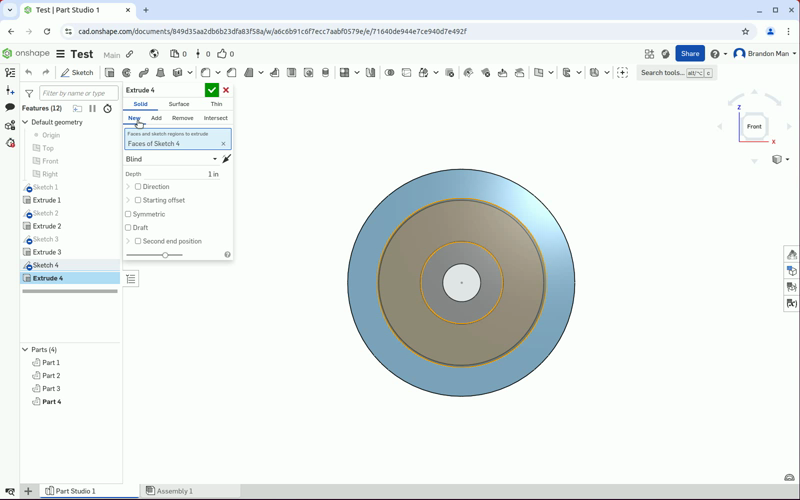
key(tab, 4)
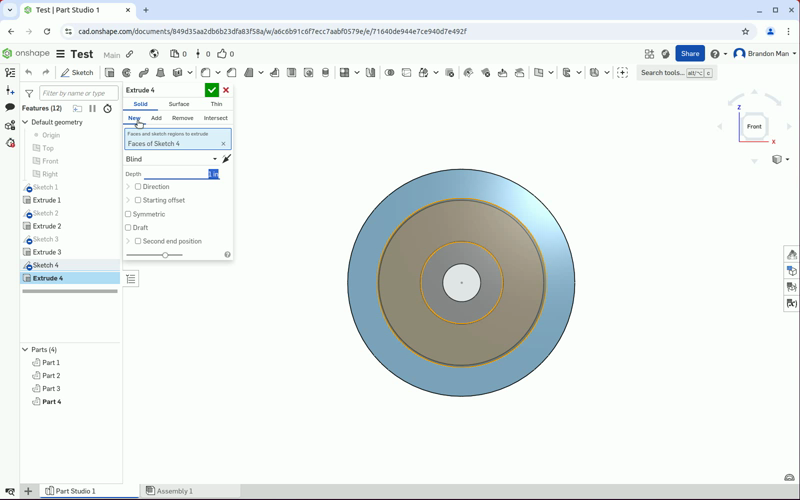
text(-8.425)
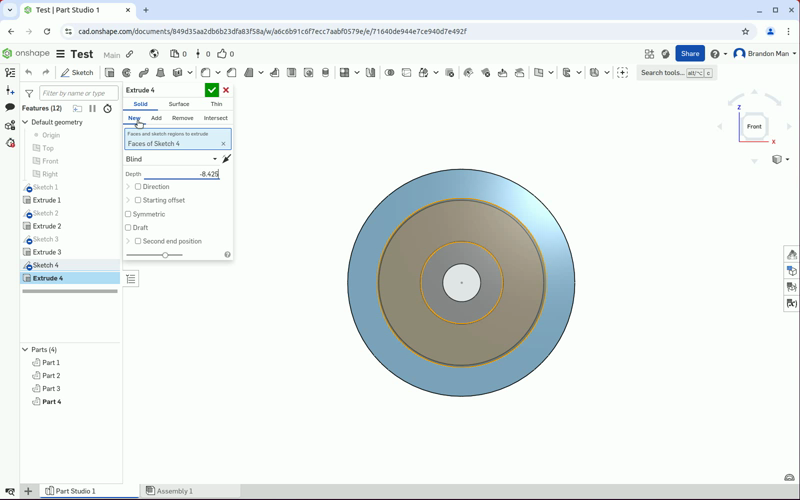
key(enter)
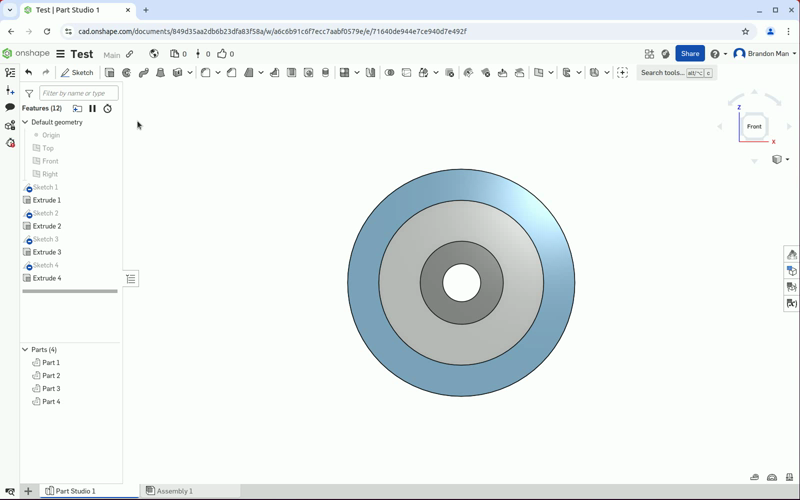
key(shift+h)
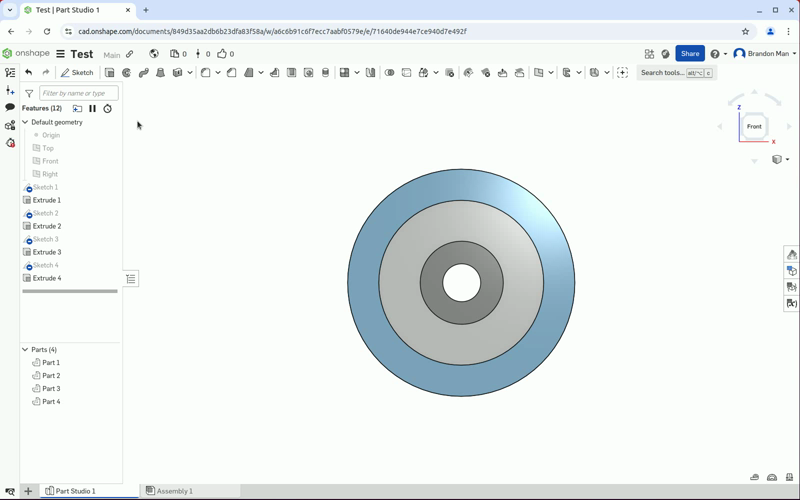
key(shift+h)
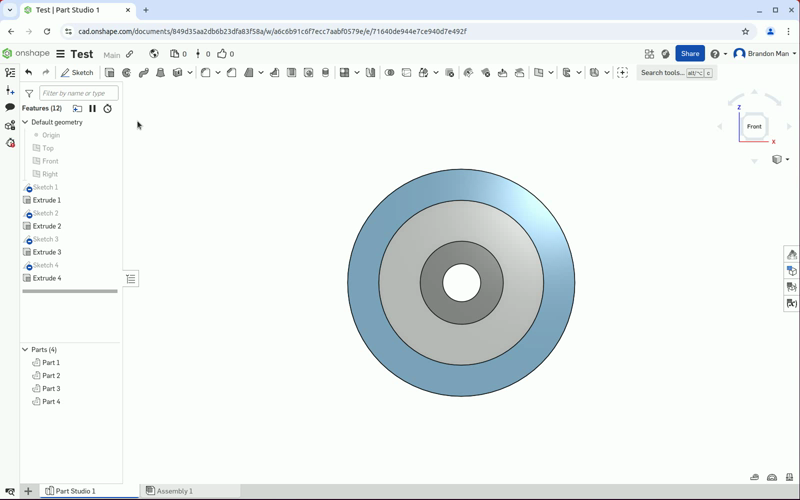
mouse_move(73, 189)
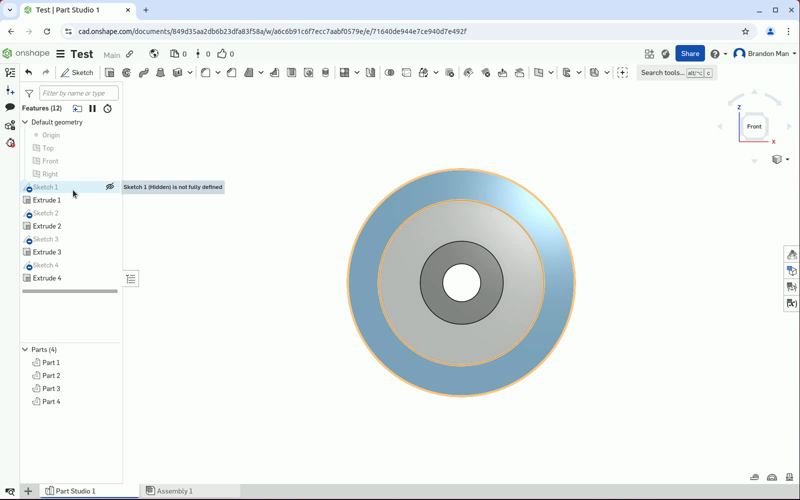
click(73, 189)
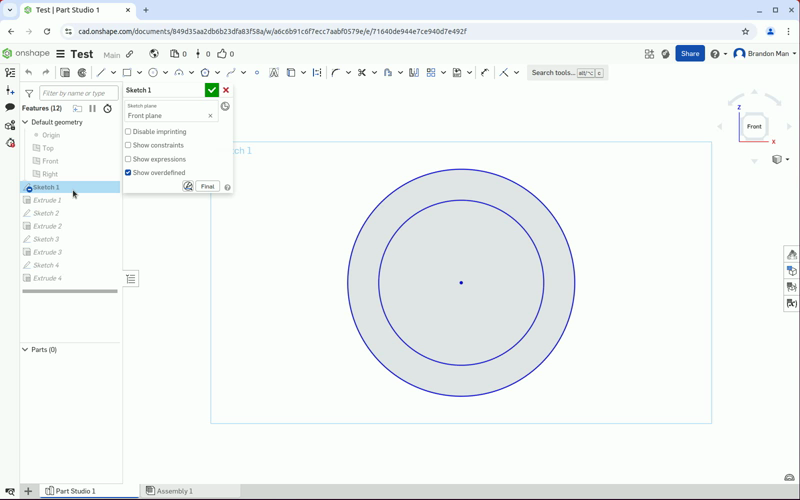
mouse_move(229, 92)
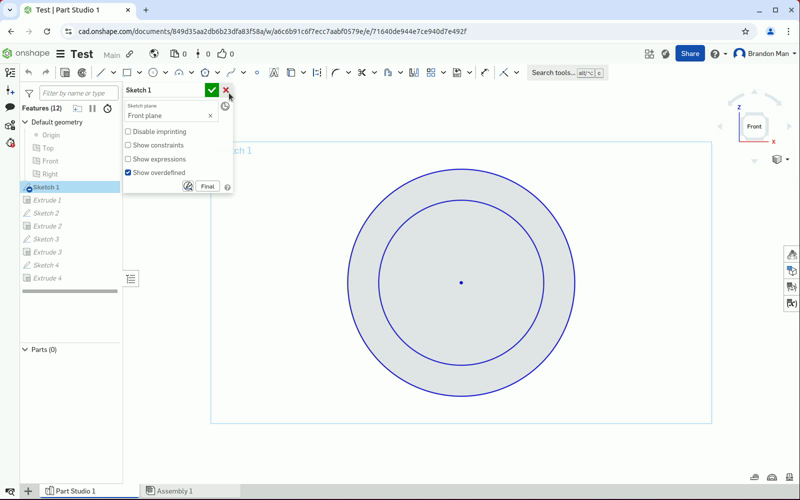
click(229, 92)
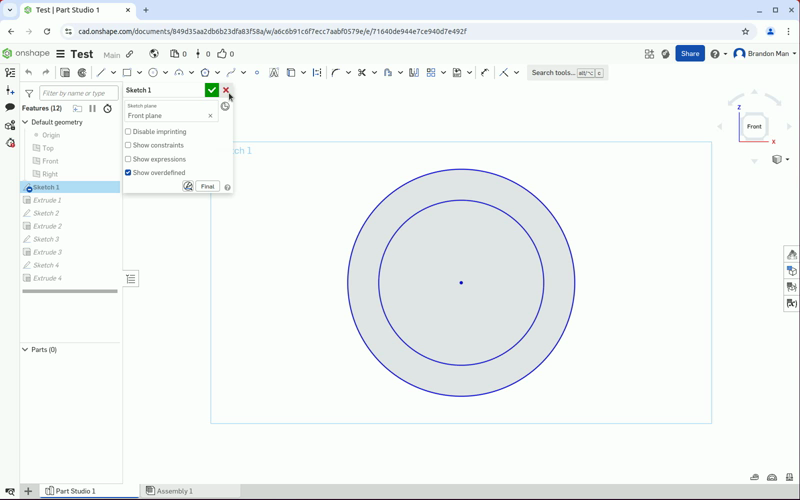
key(shift+s)
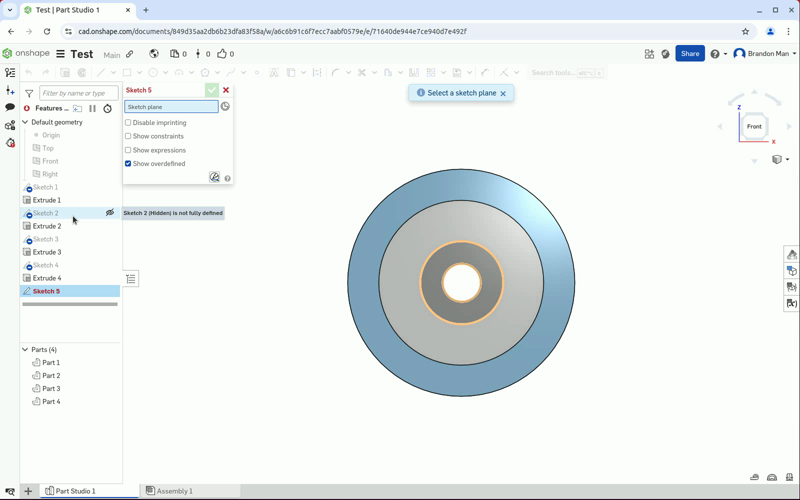
scroll(3)
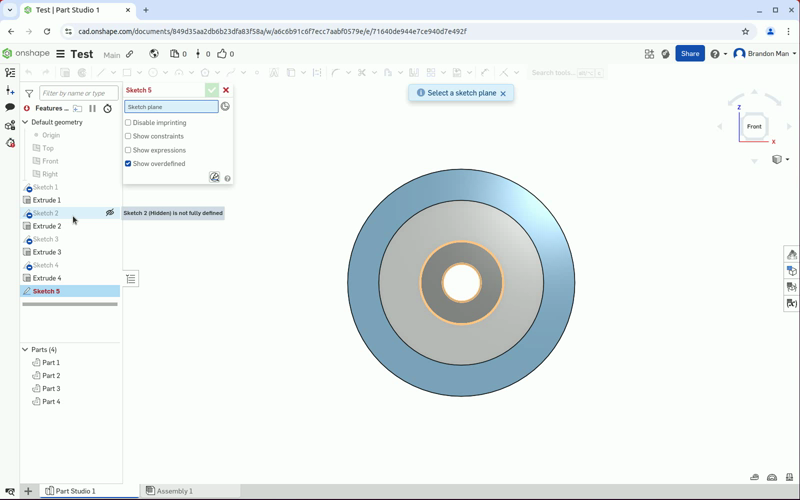
mouse_move(73, 163)
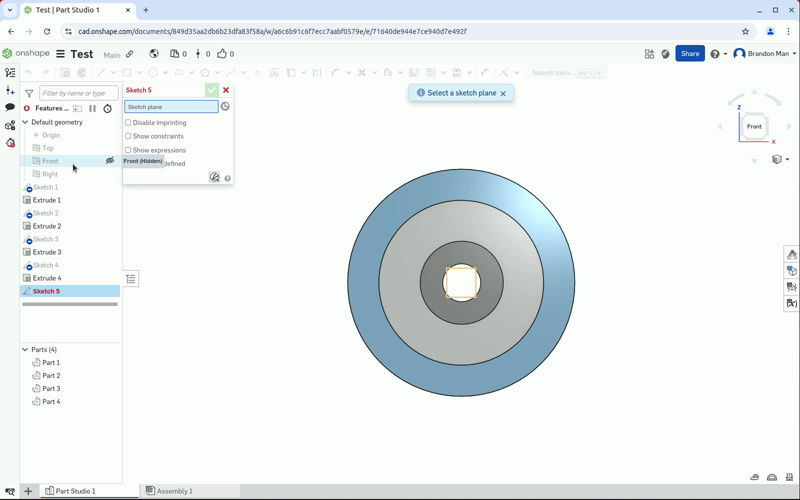
click(73, 163)
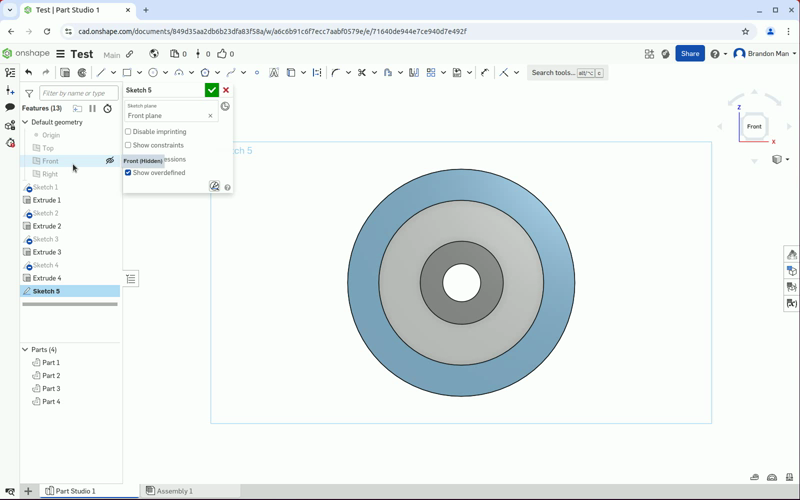
mouse_move(73, 352)
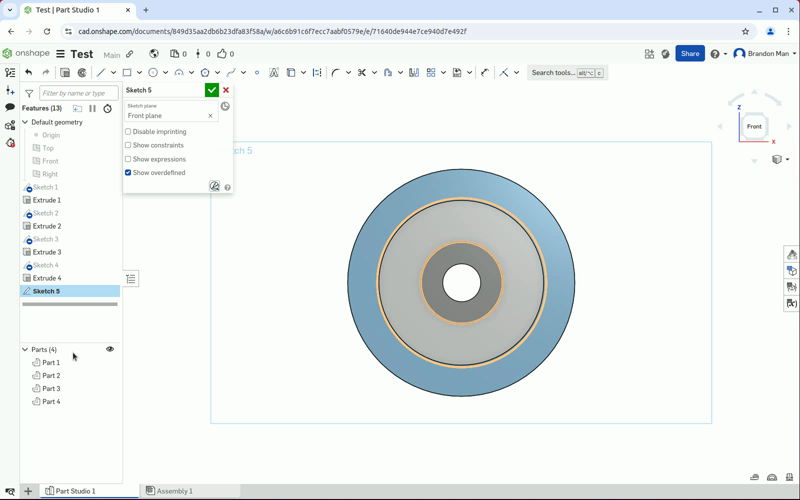
key(y)
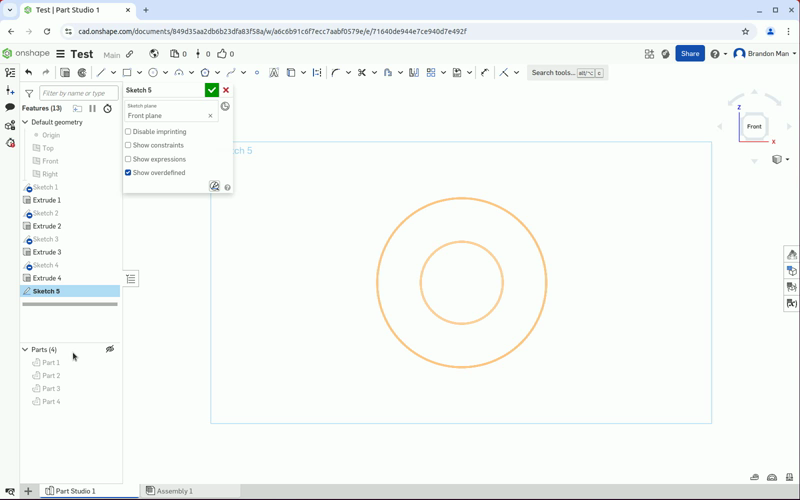
key(c)
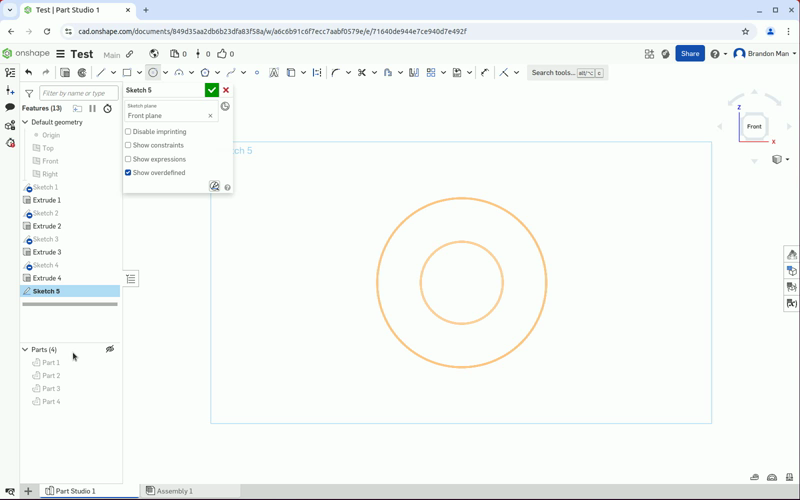
key_down(shift)
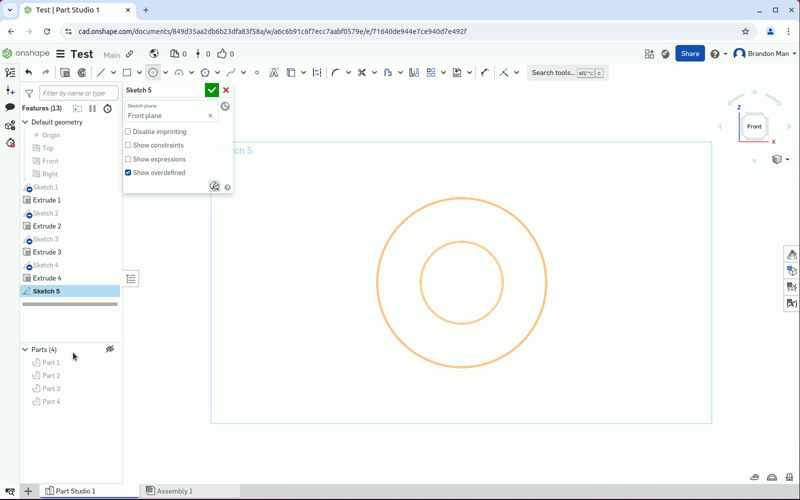
mouse_move(461, 282)
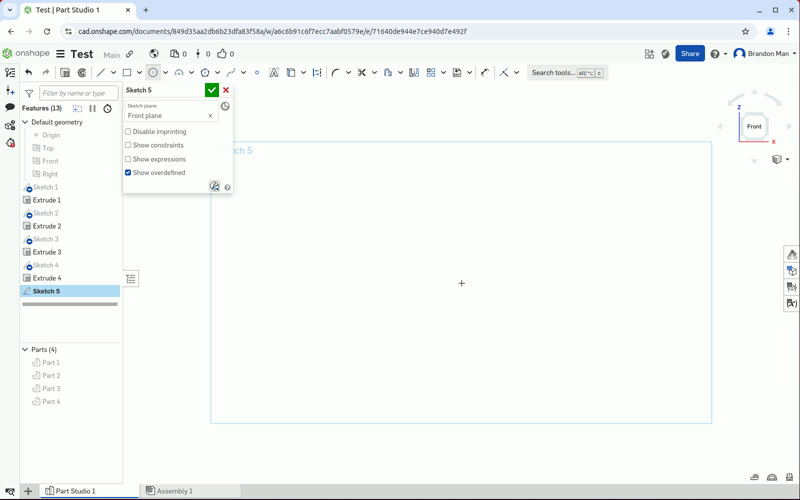
click(461, 282)
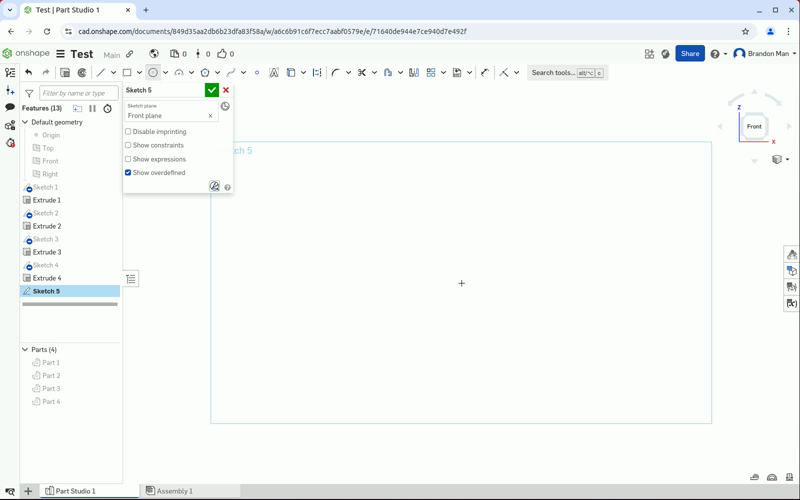
key_up(shift)
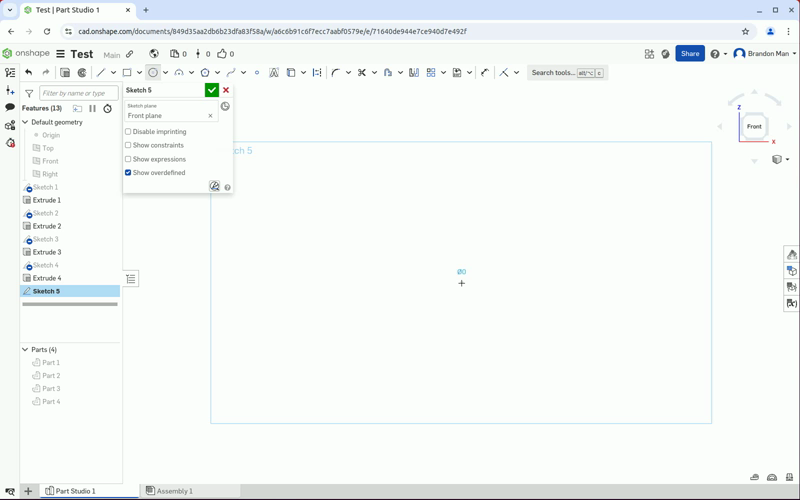
mouse_move(503, 282)
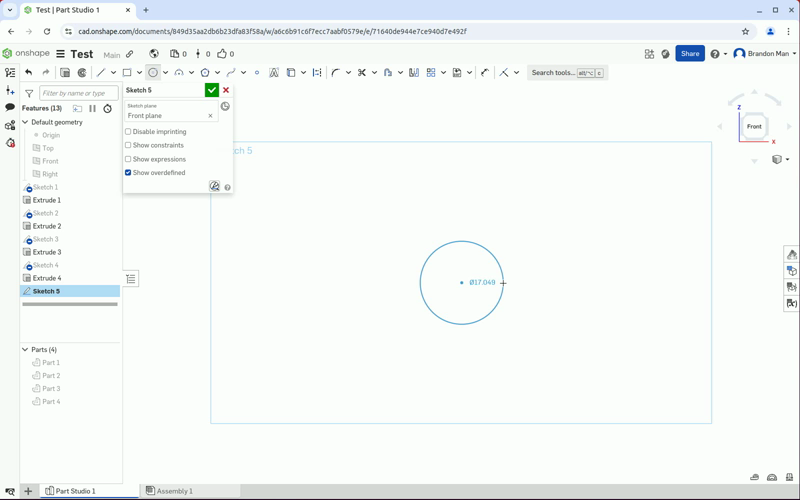
click(503, 282)
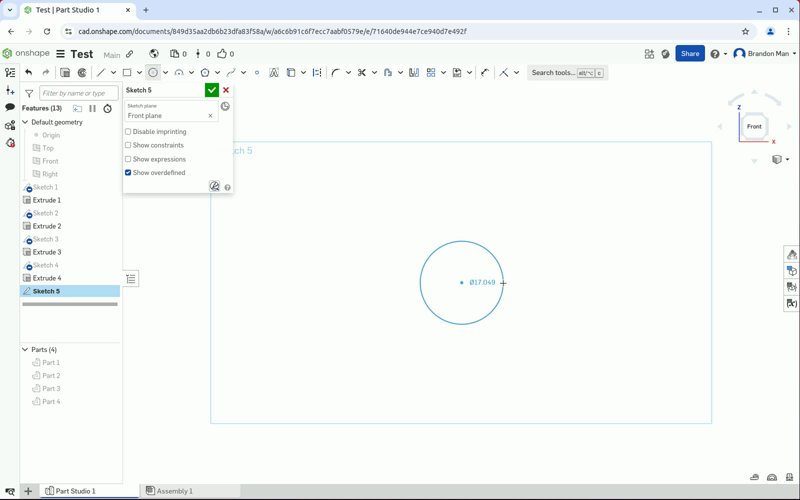
key(esc)
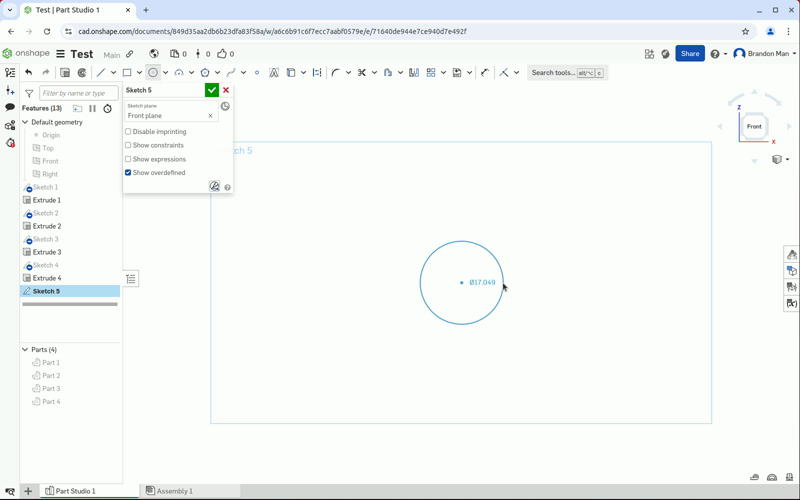
key(c)
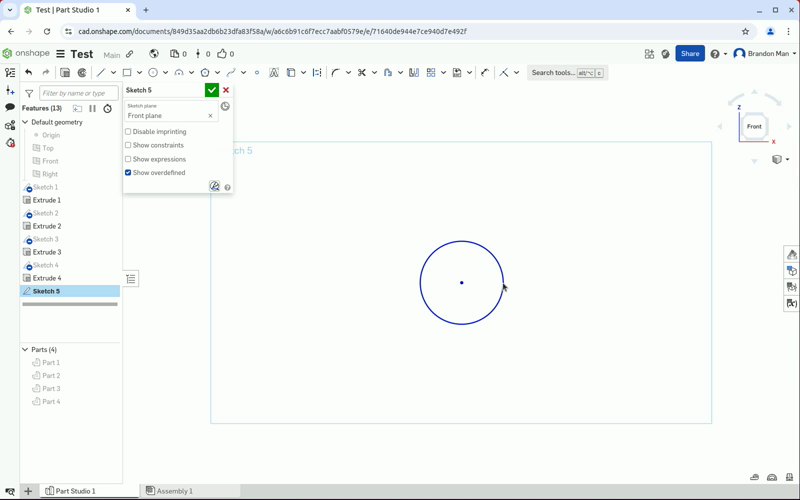
key_down(shift)
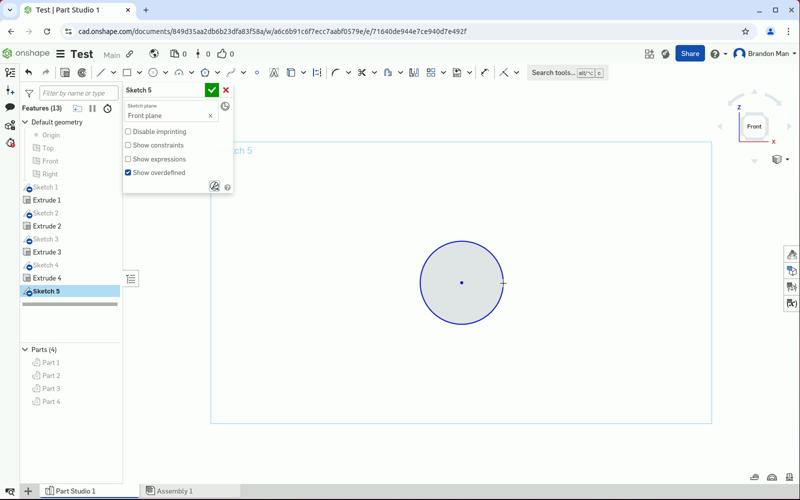
mouse_move(461, 282)
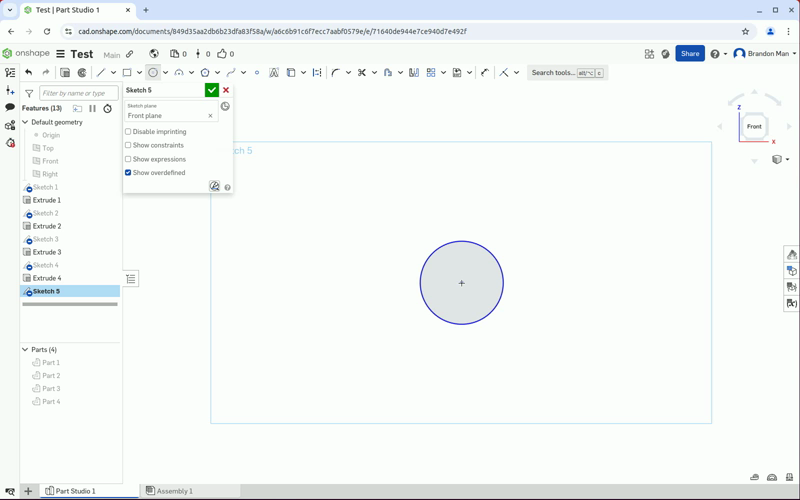
click(461, 282)
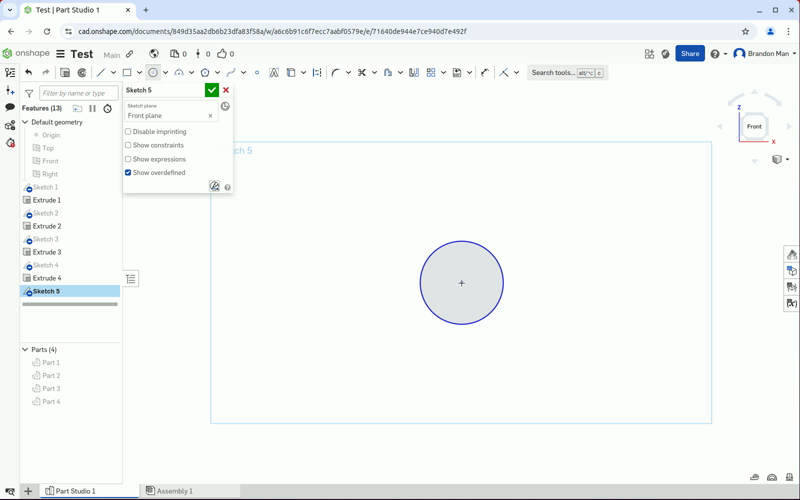
key_up(shift)
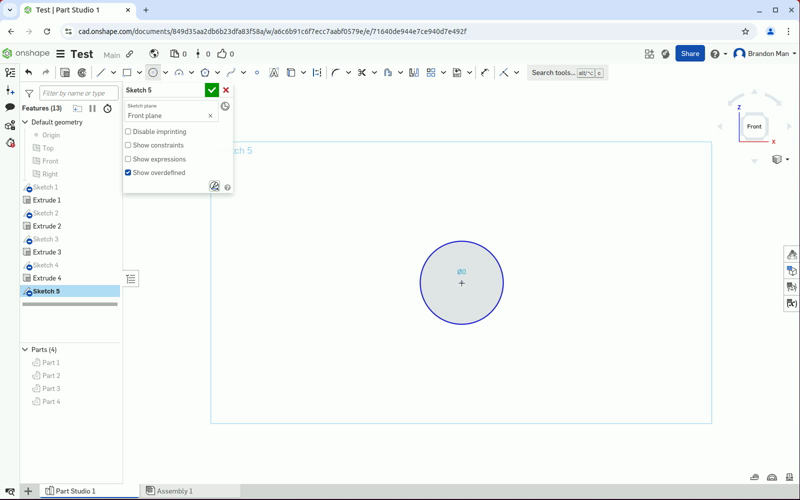
mouse_move(480, 282)
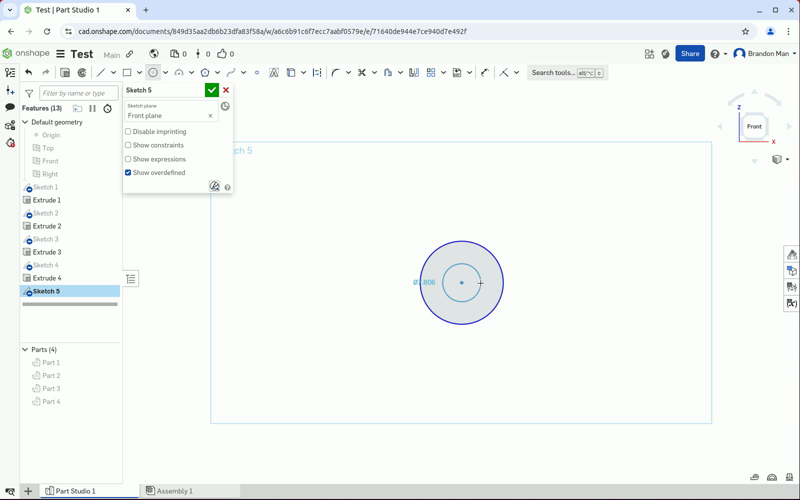
click(480, 282)
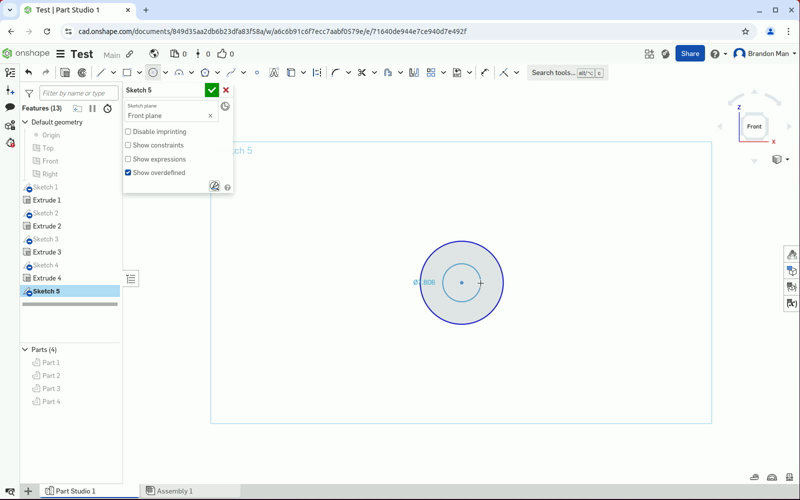
key(esc)
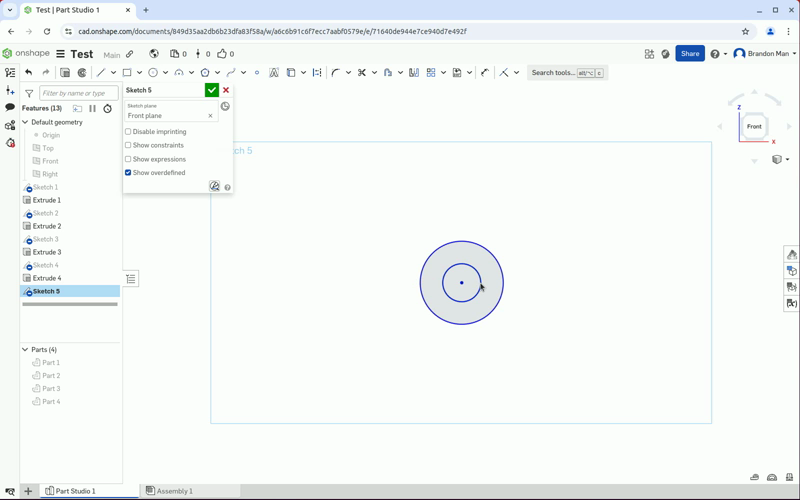
mouse_move(495, 277)
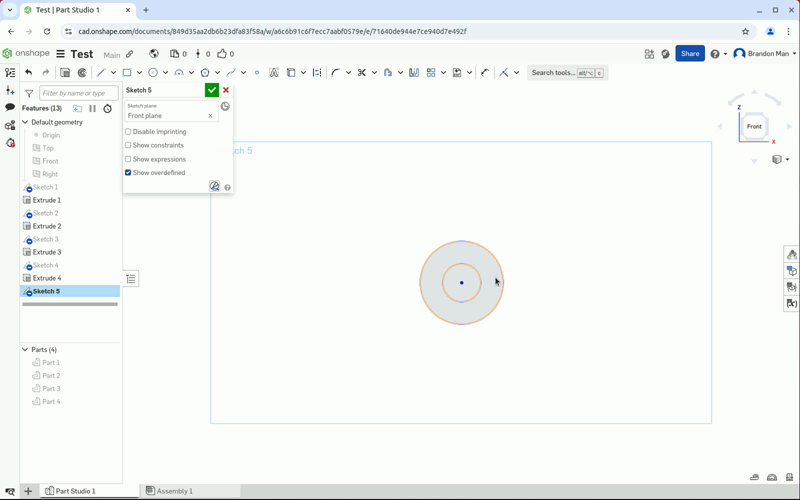
click(495, 277)
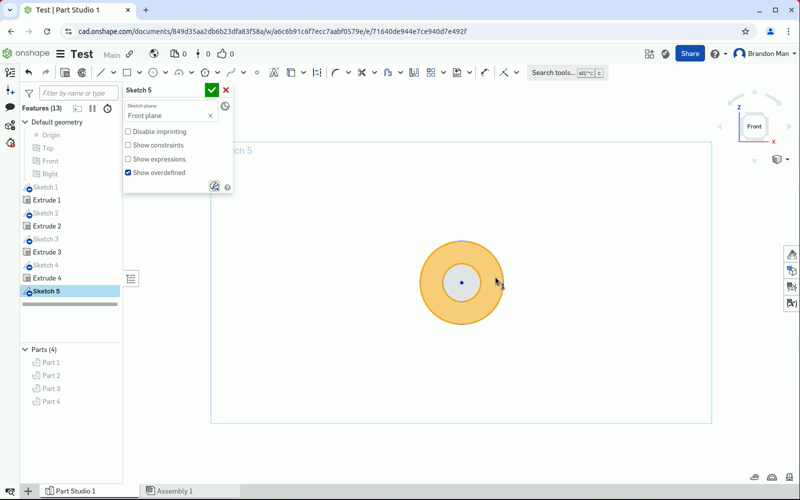
mouse_move(73, 352)
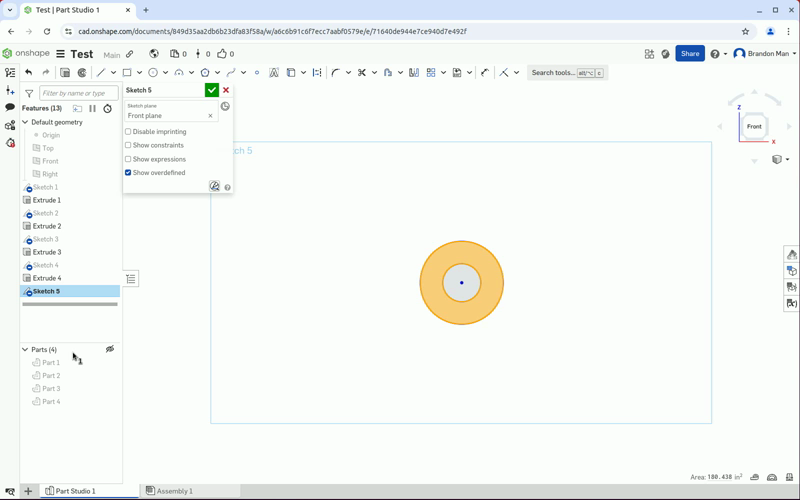
key(shift+y)
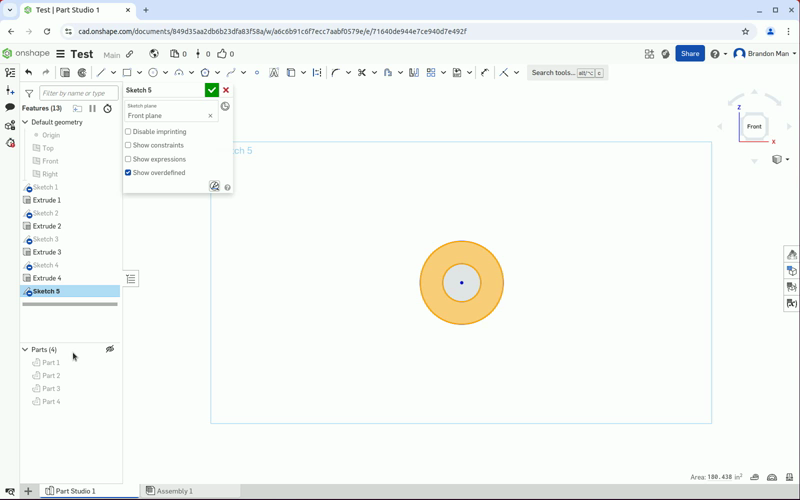
key(shift+e)
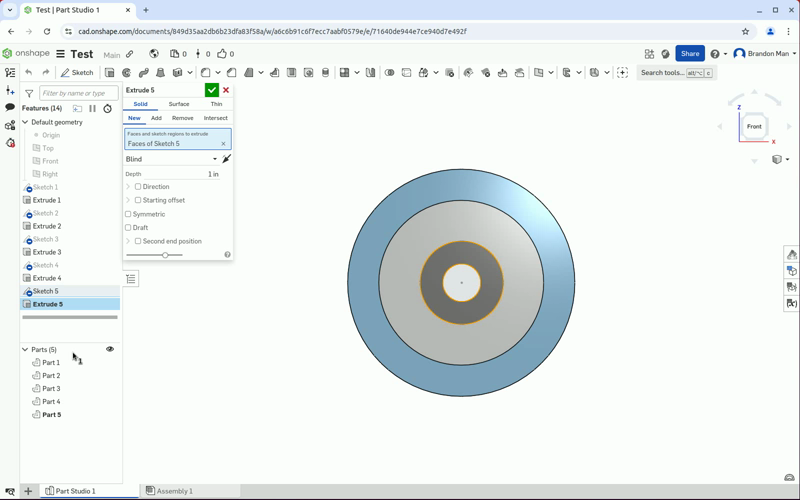
mouse_move(143, 106)
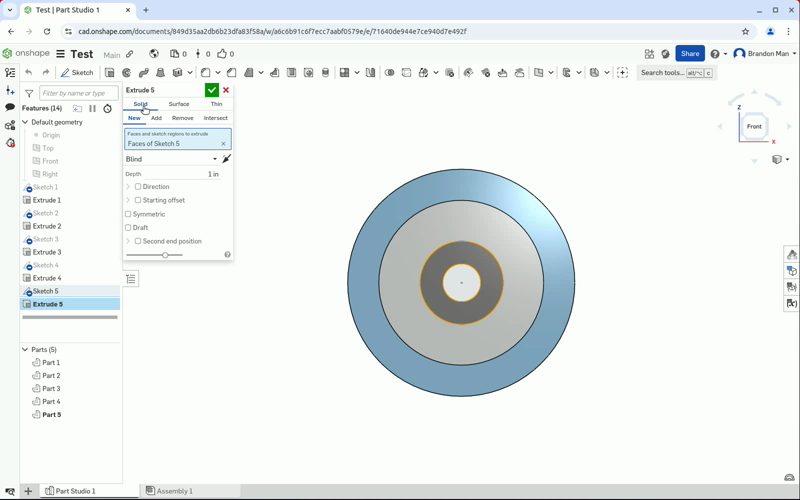
click(143, 106)
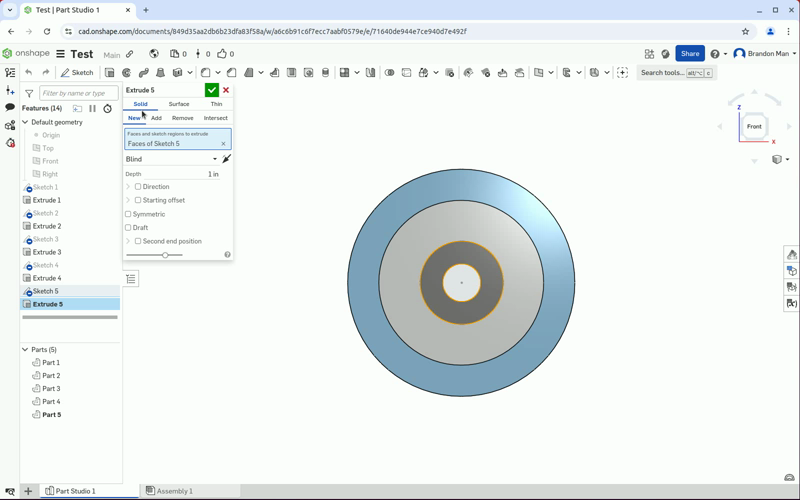
mouse_move(137, 120)
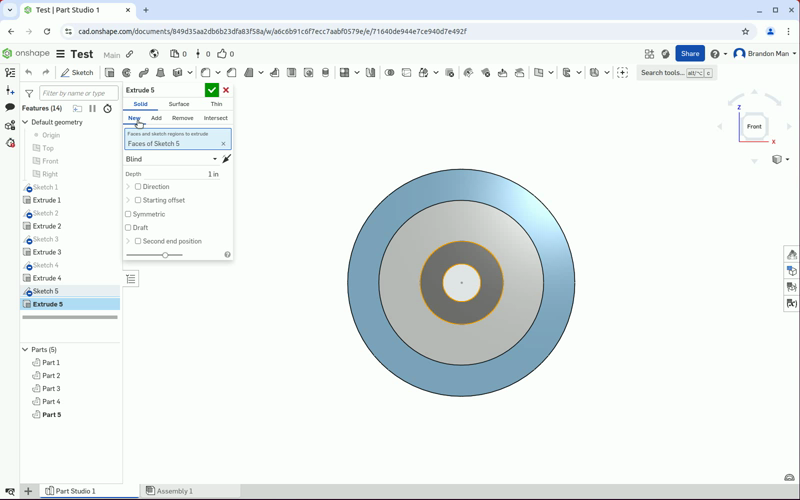
click(137, 120)
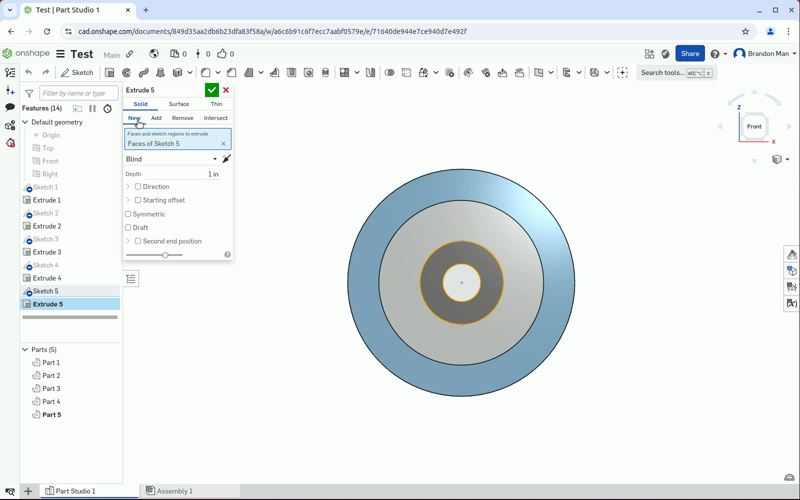
key(tab, 4)
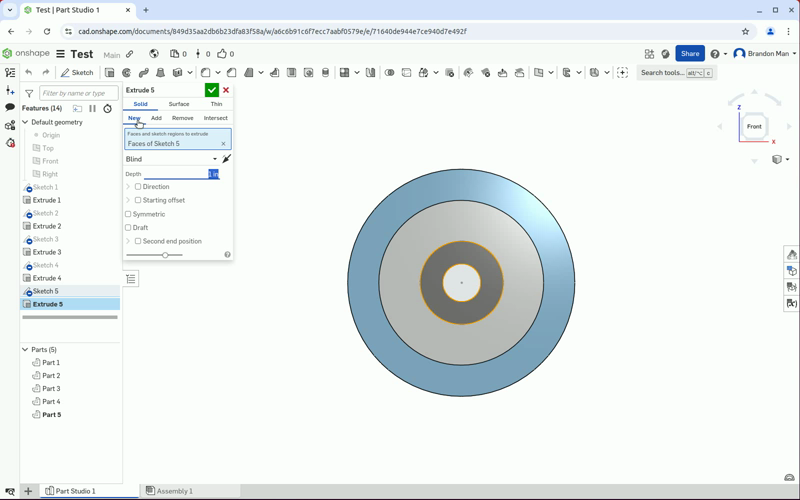
text(-8.425)
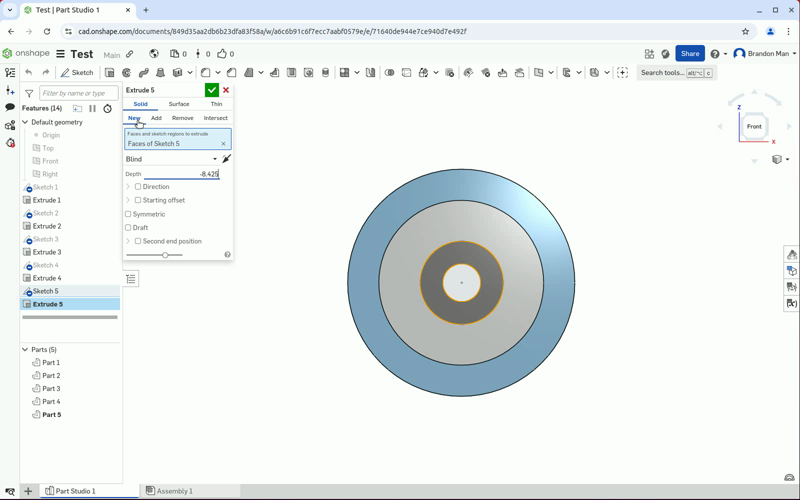
key(enter)
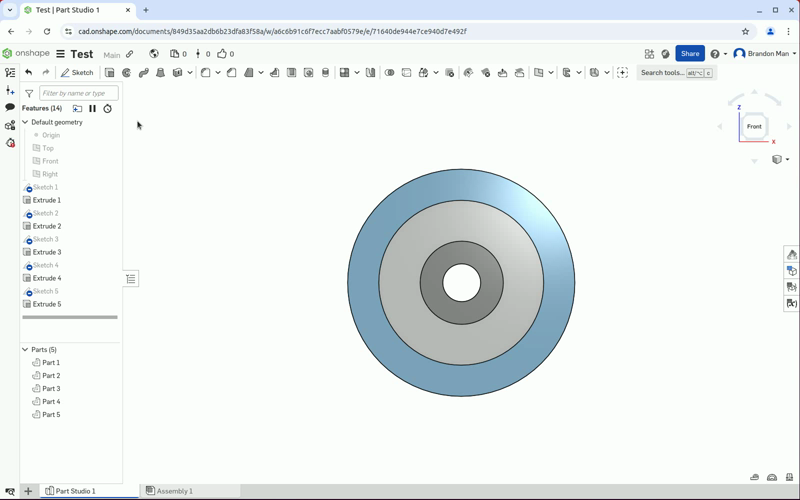
key(shift+h)
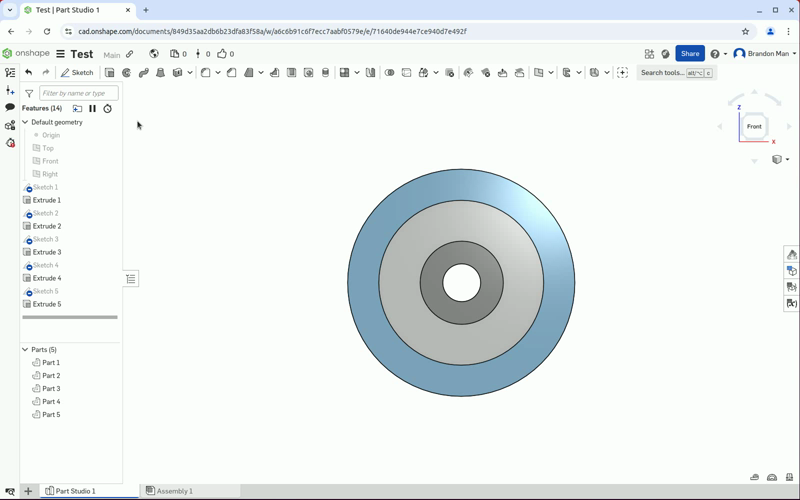
key(shift+h)
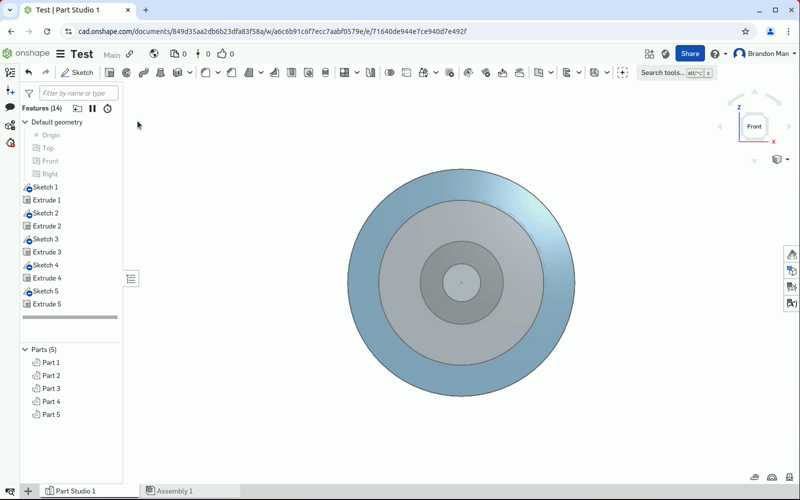
key(shift+7)
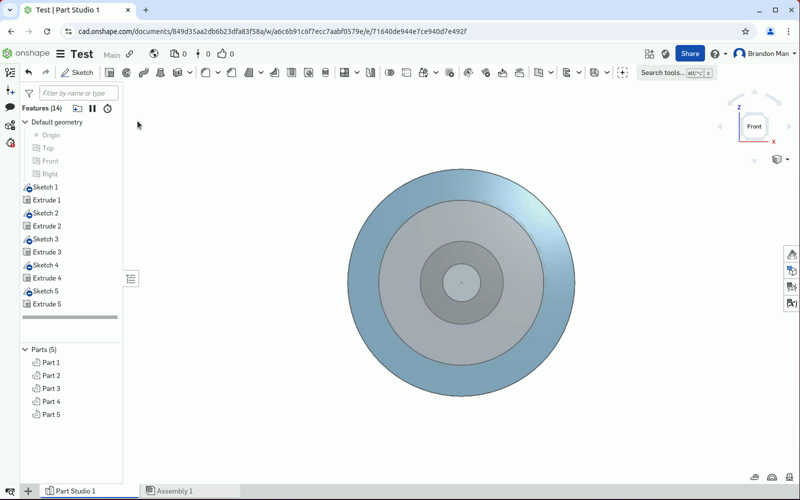
key(left, 2)
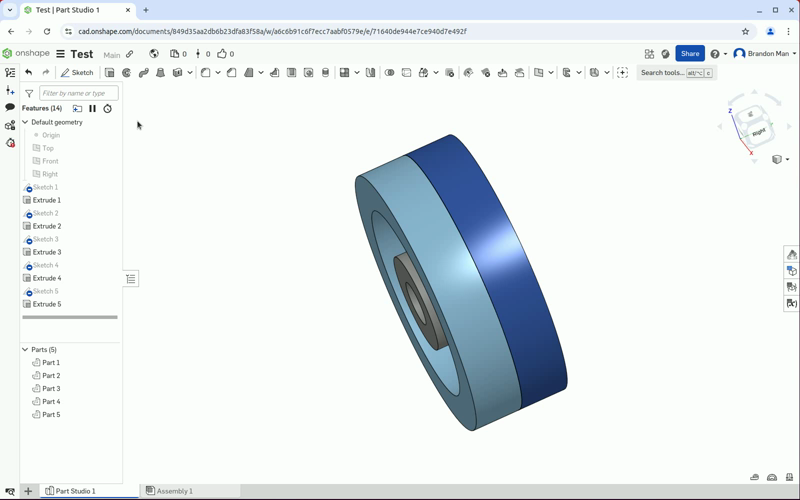
key(down, 2)
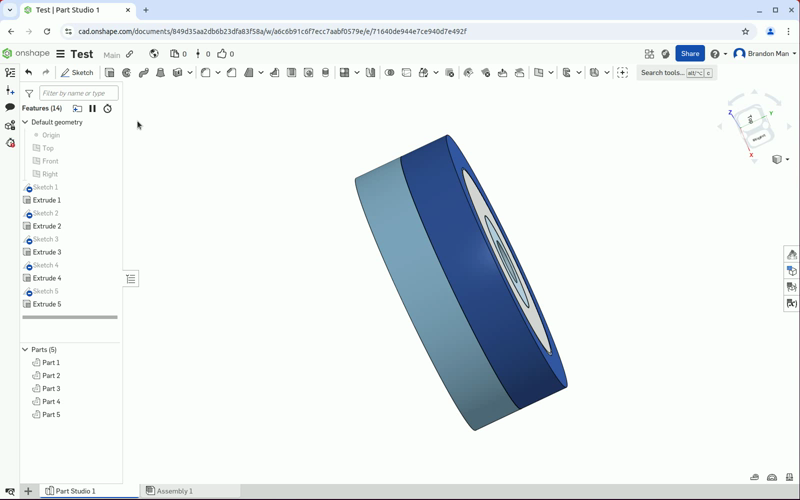
key(up, 2)
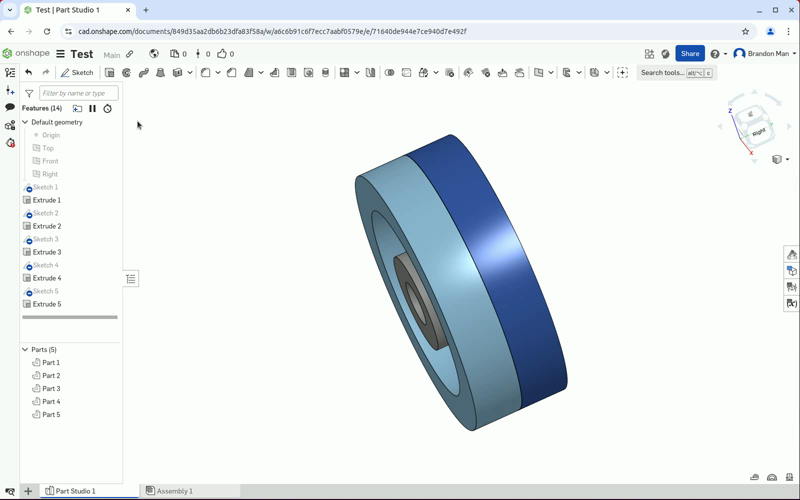
key(right, 2)
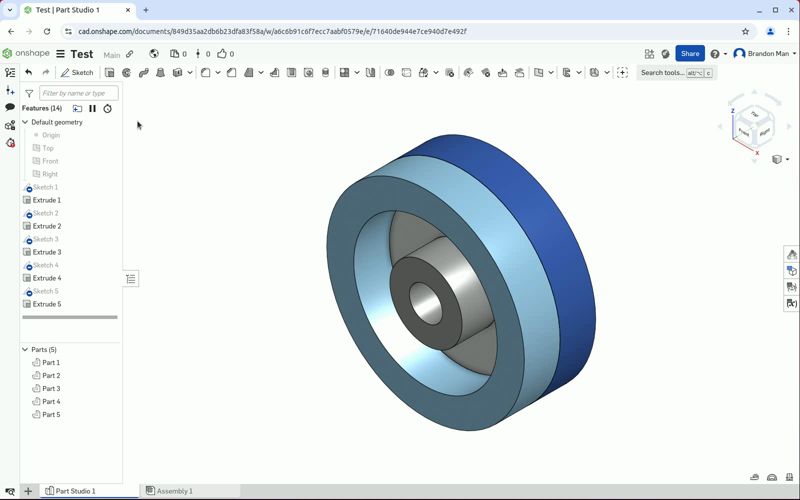
mouse_move(73, 189)
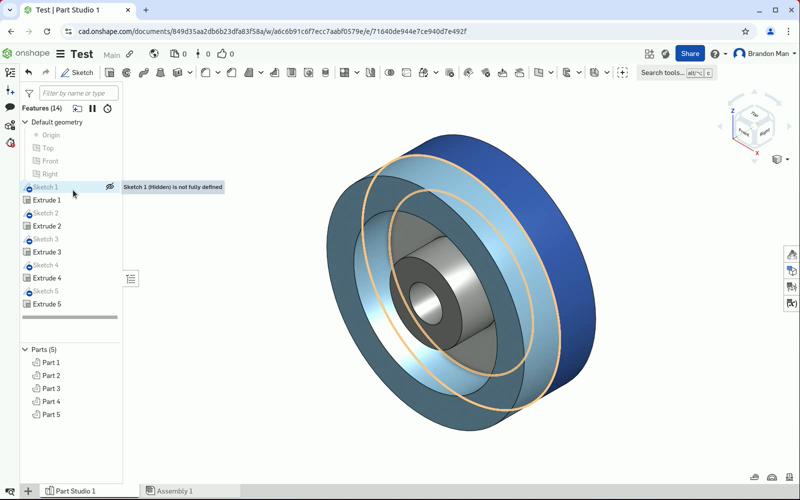
click(73, 189)